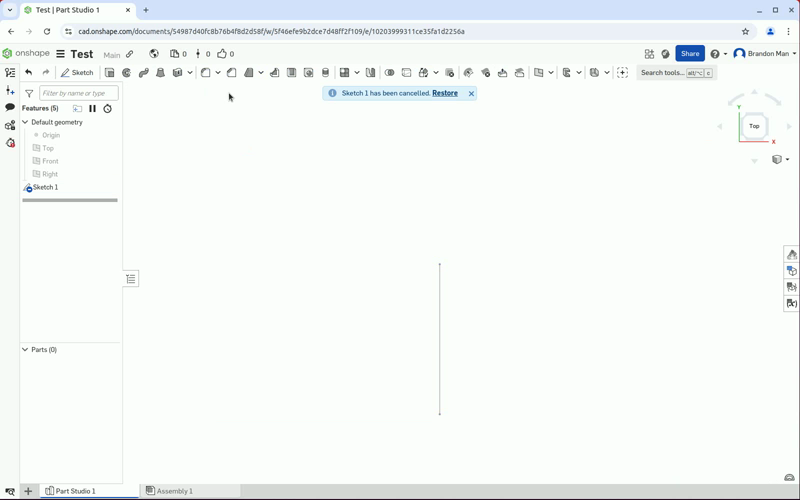
key(shift+h)
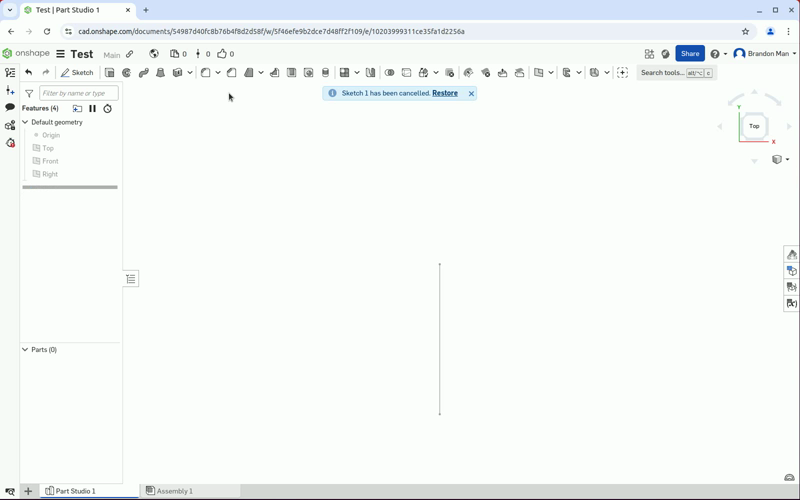
key(shift+s)
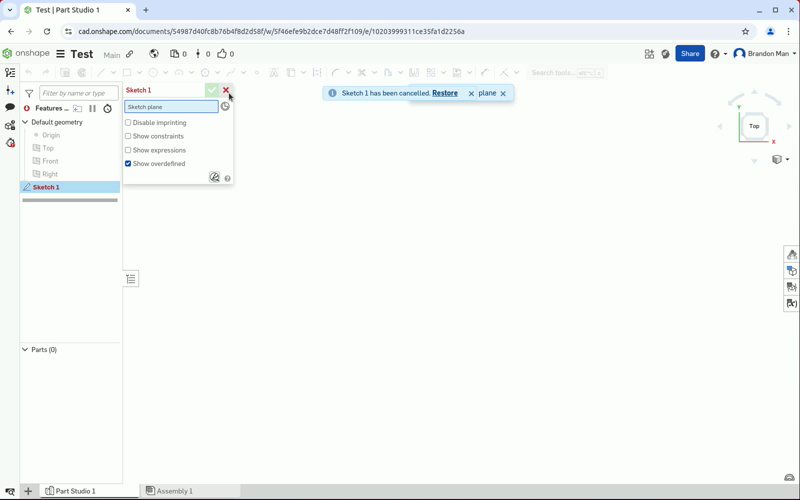
mouse_move(73, 150)
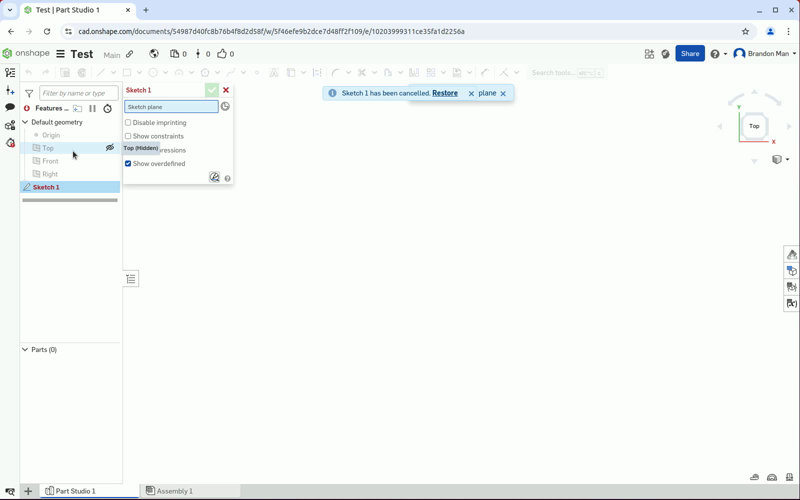
click(73, 150)
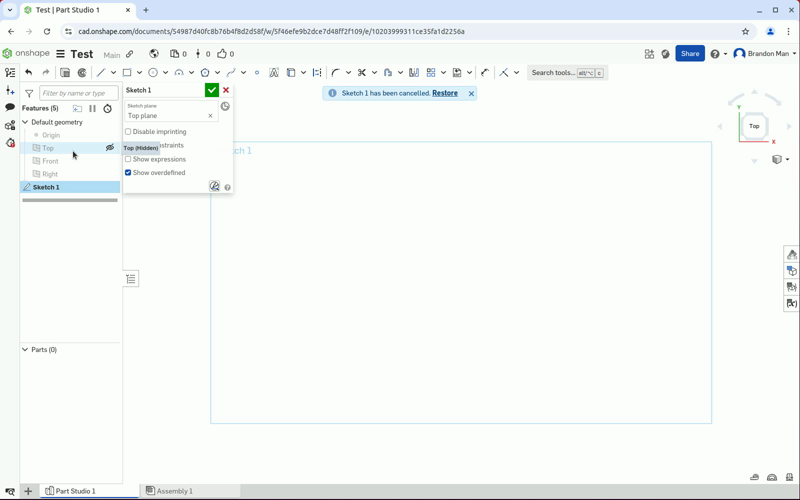
mouse_move(73, 352)
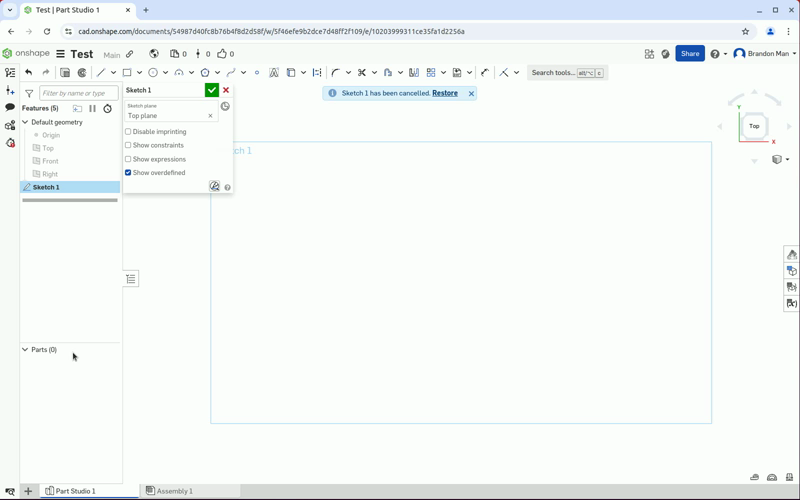
key(y)
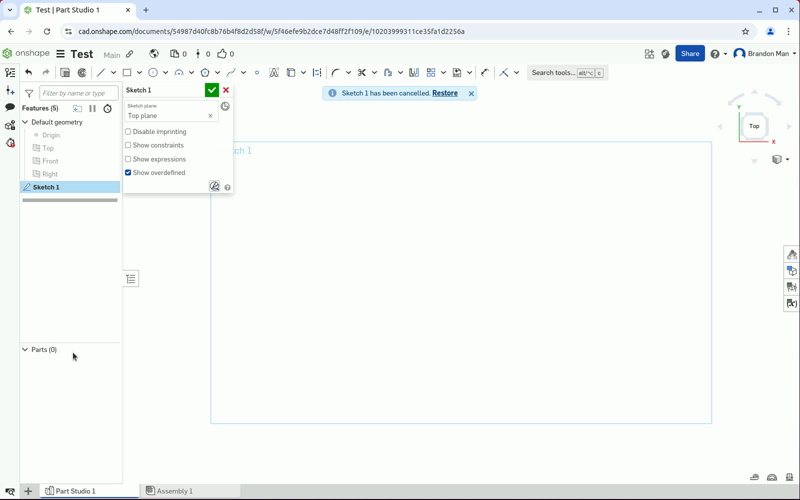
key(c)
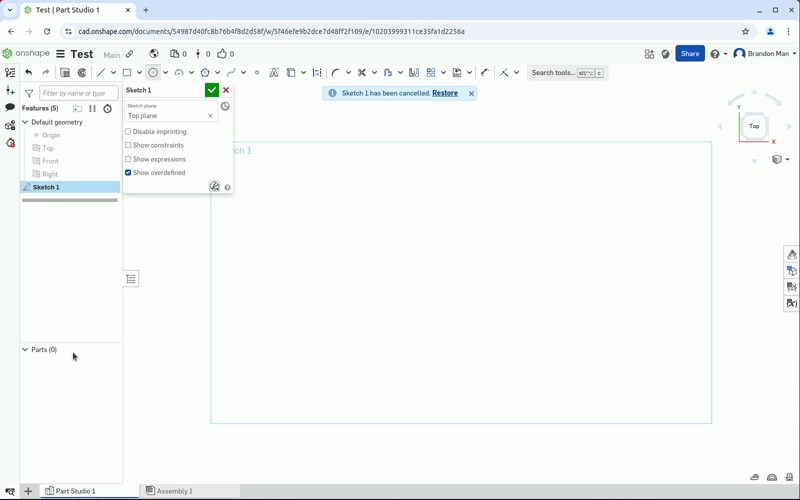
key_down(shift)
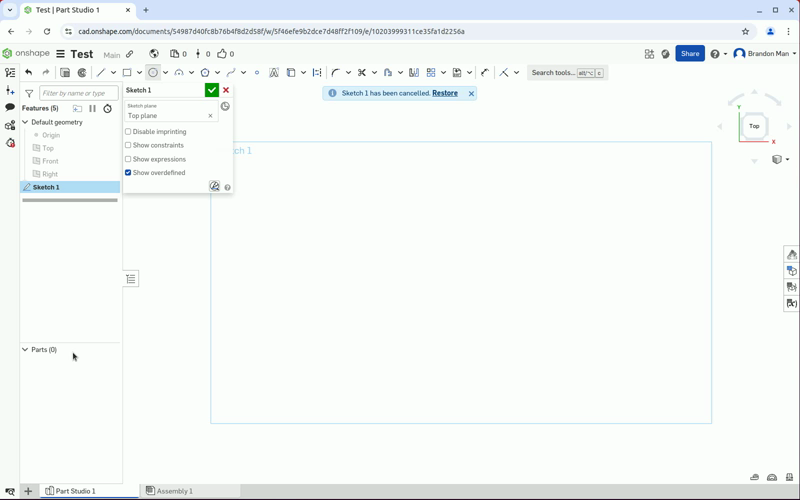
mouse_move(461, 282)
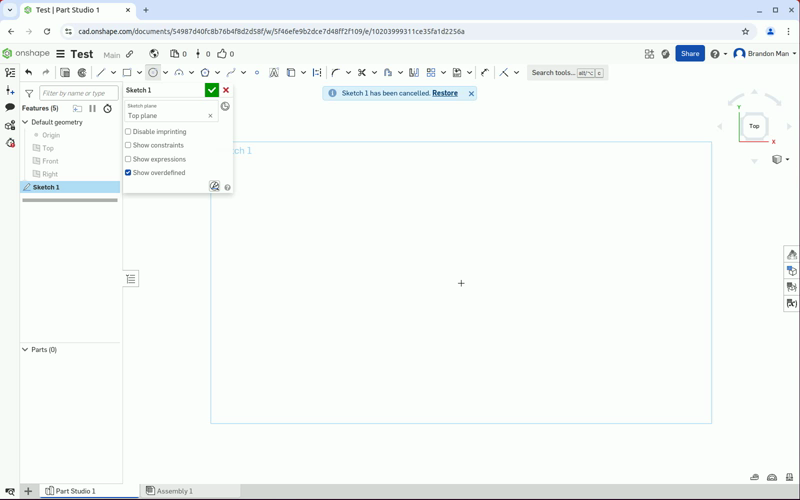
click(461, 282)
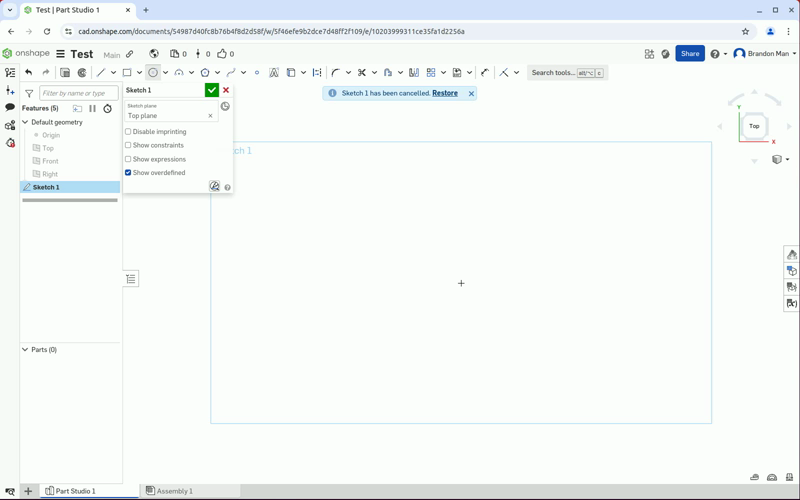
key_up(shift)
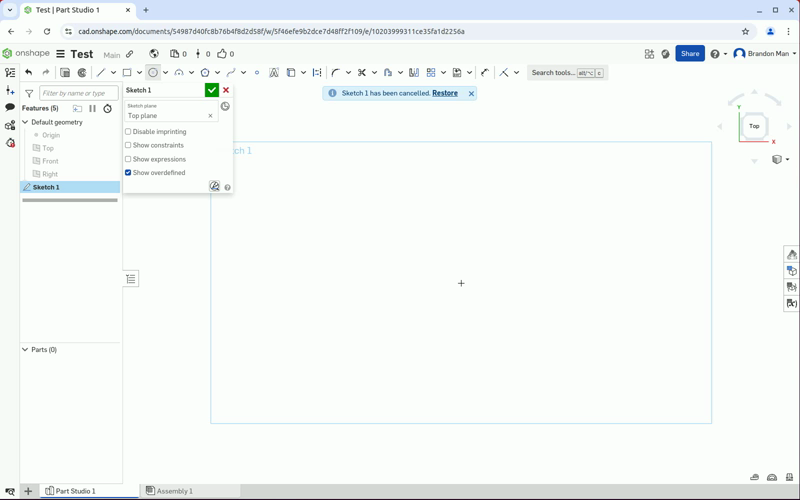
mouse_move(574, 282)
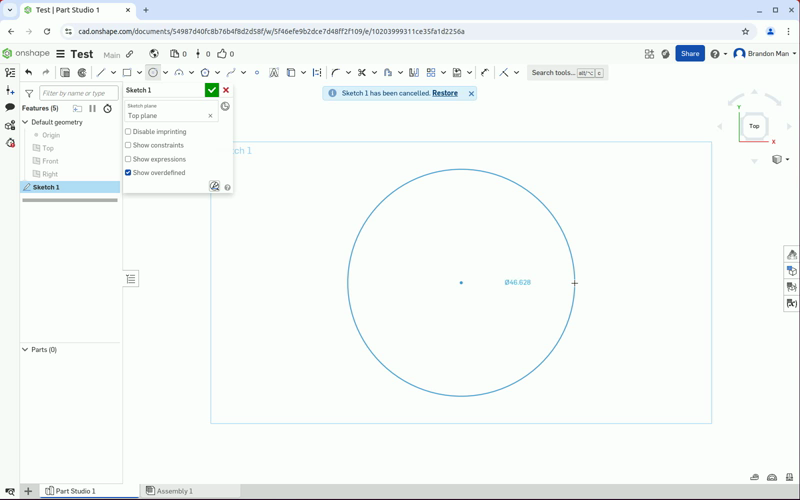
click(574, 282)
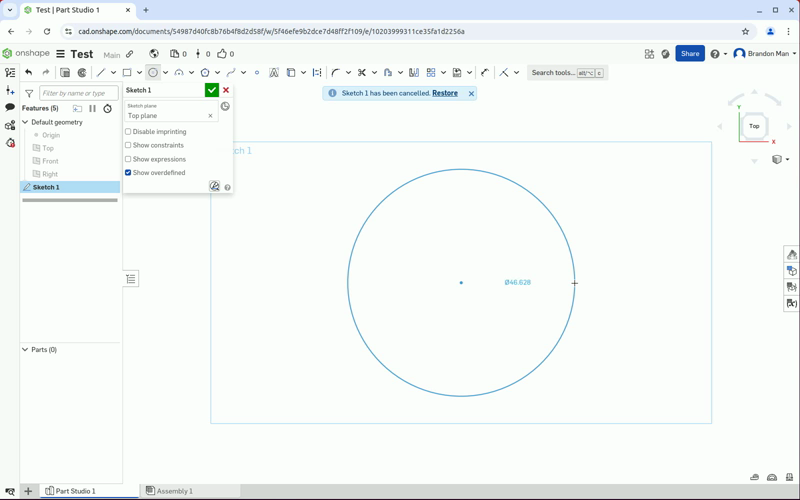
key(esc)
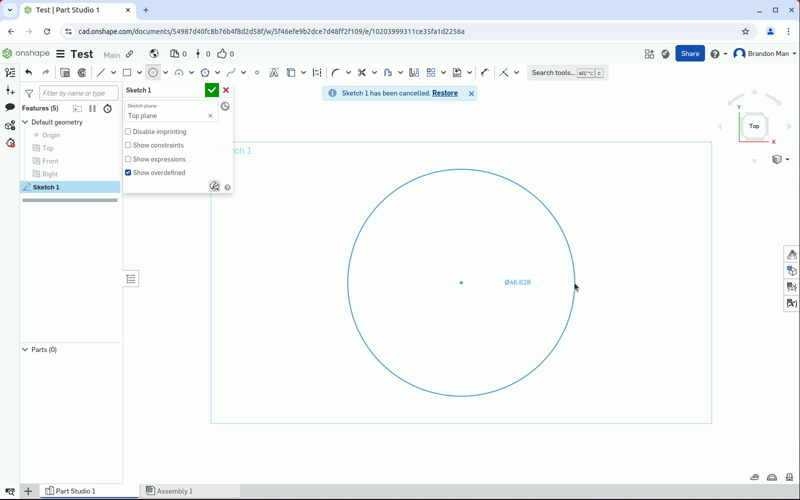
key(c)
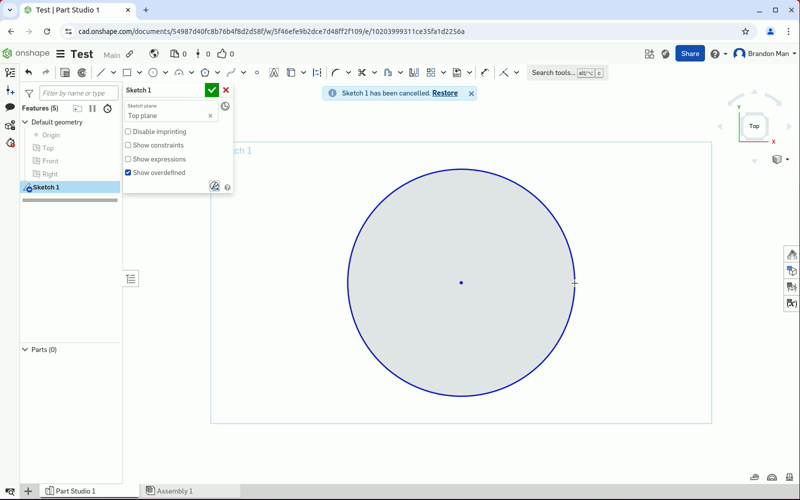
key_down(shift)
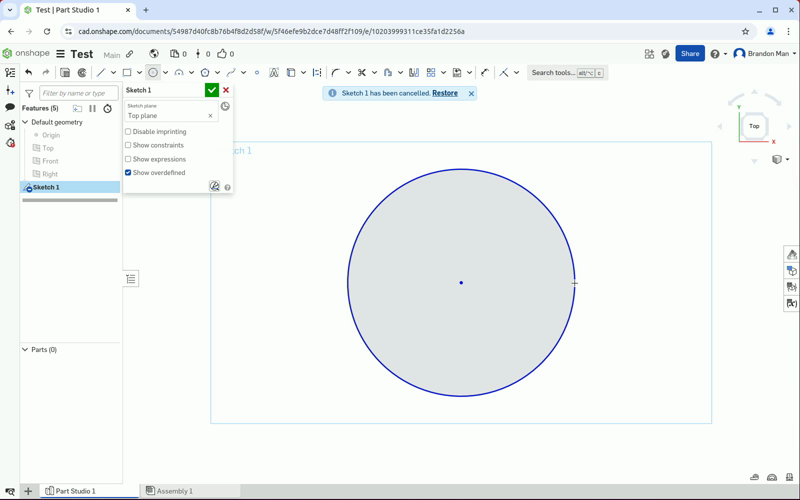
mouse_move(461, 282)
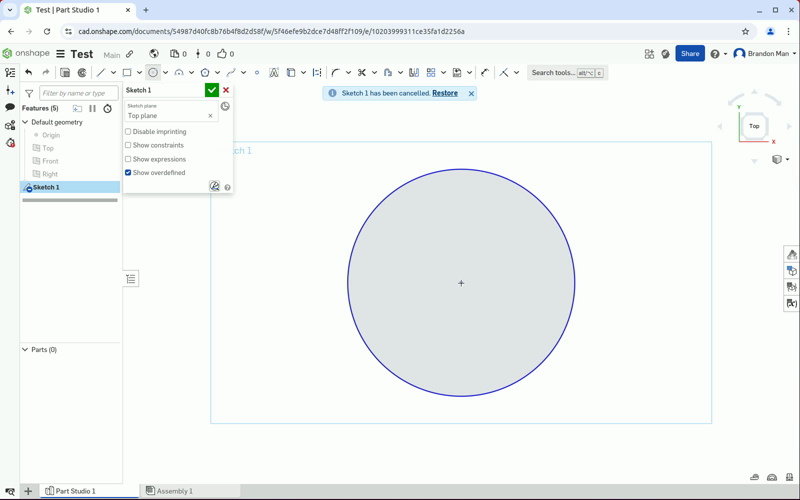
click(461, 282)
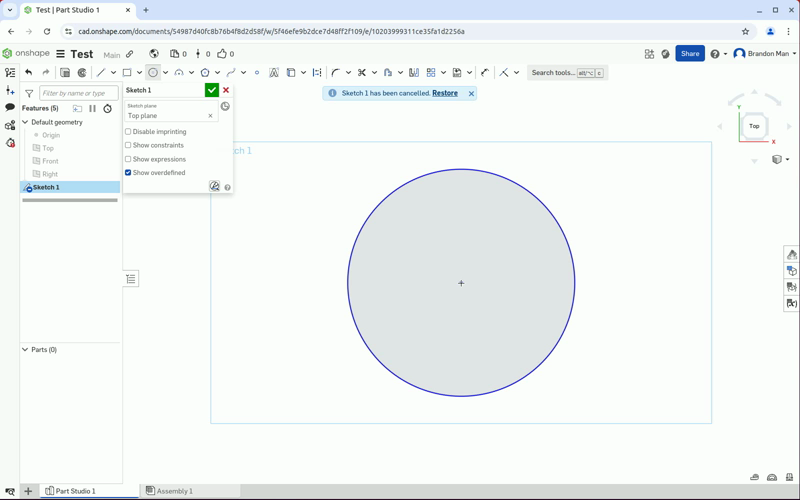
key_up(shift)
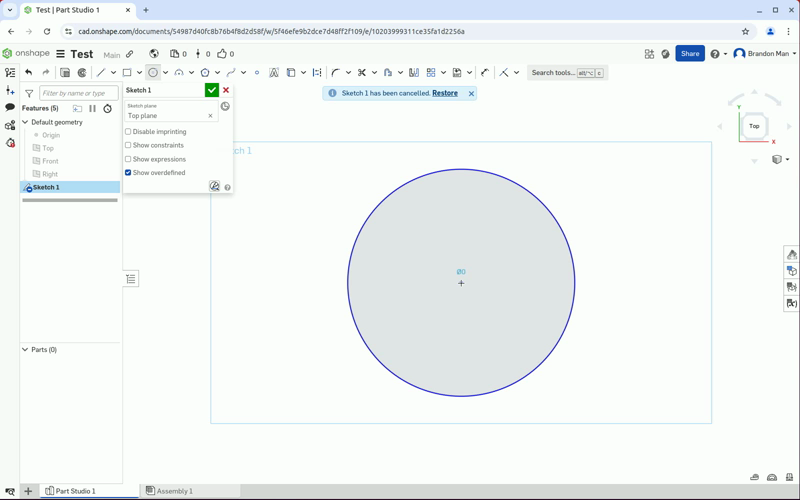
mouse_move(485, 282)
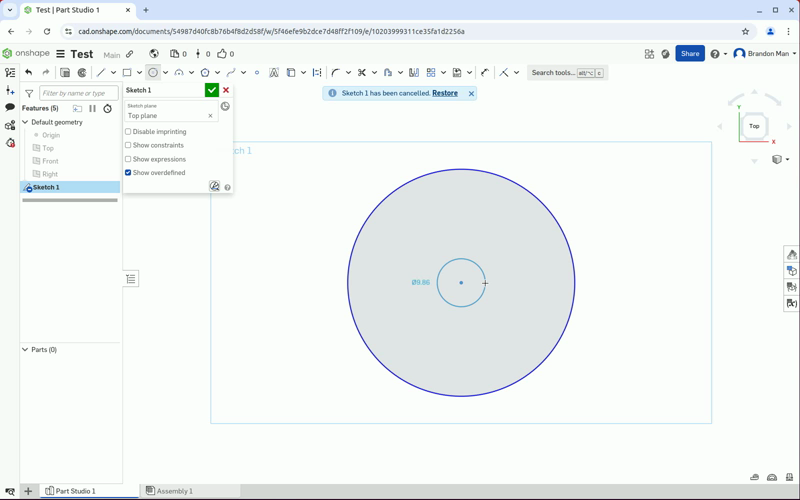
click(485, 282)
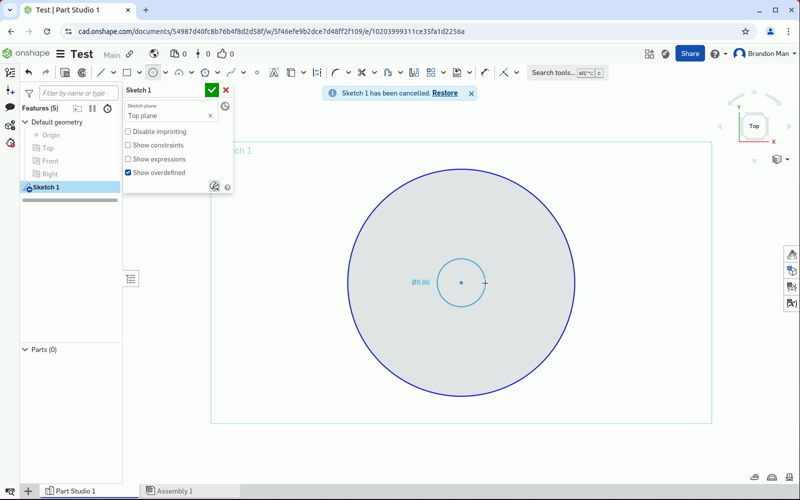
key(esc)
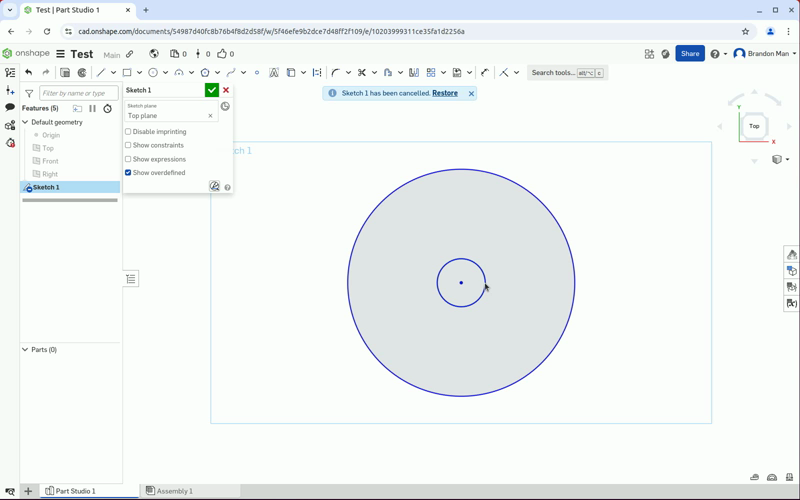
mouse_move(439, 357)
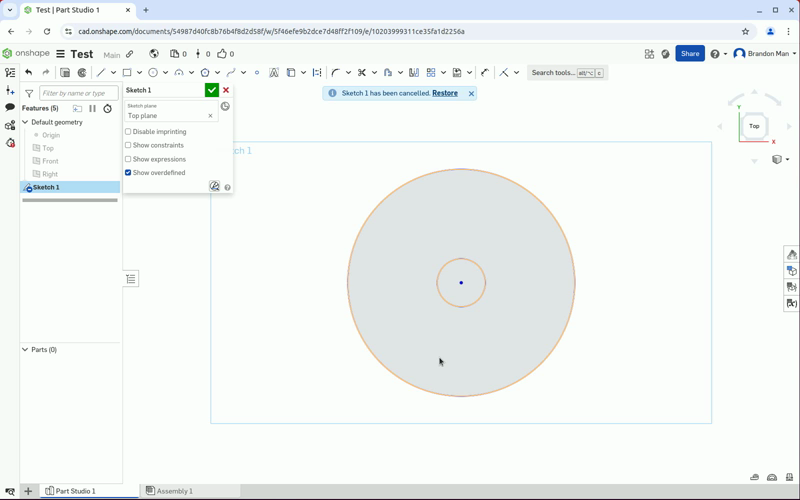
click(439, 357)
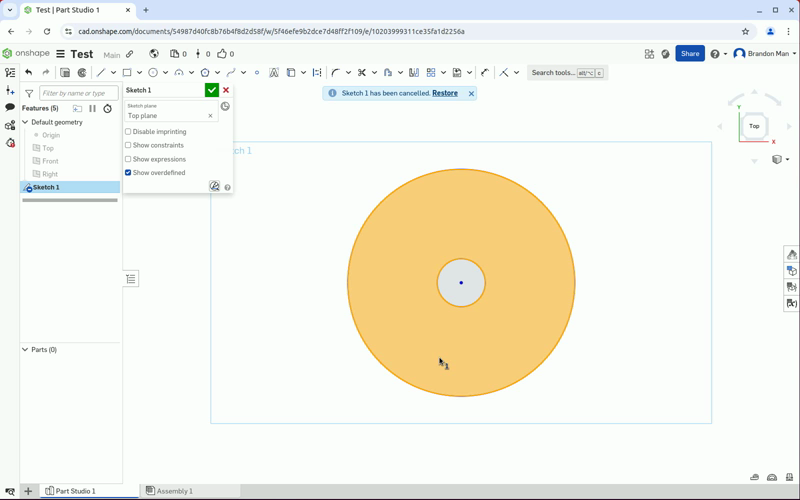
mouse_move(73, 352)
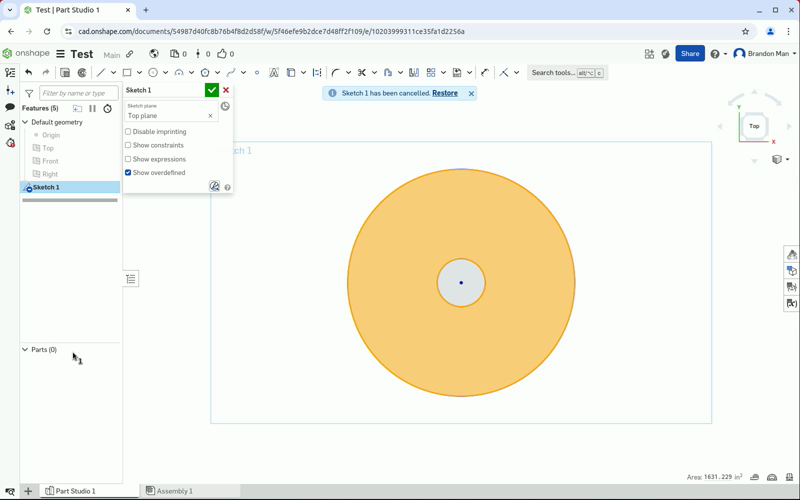
key(shift+y)
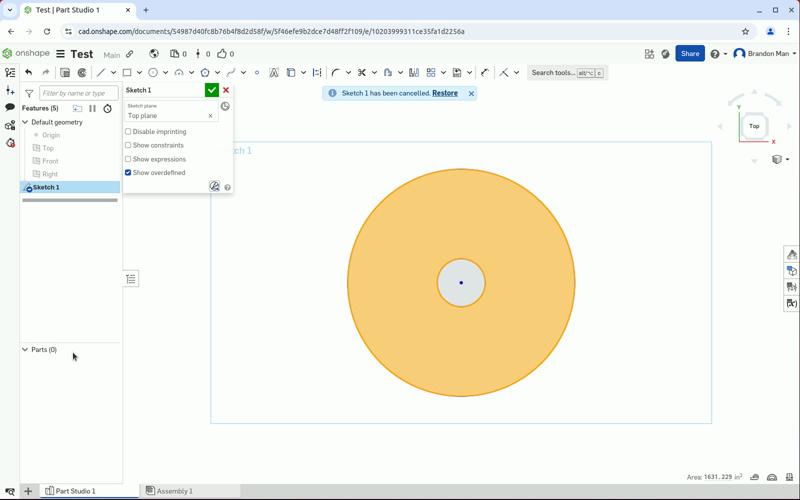
key(shift+e)
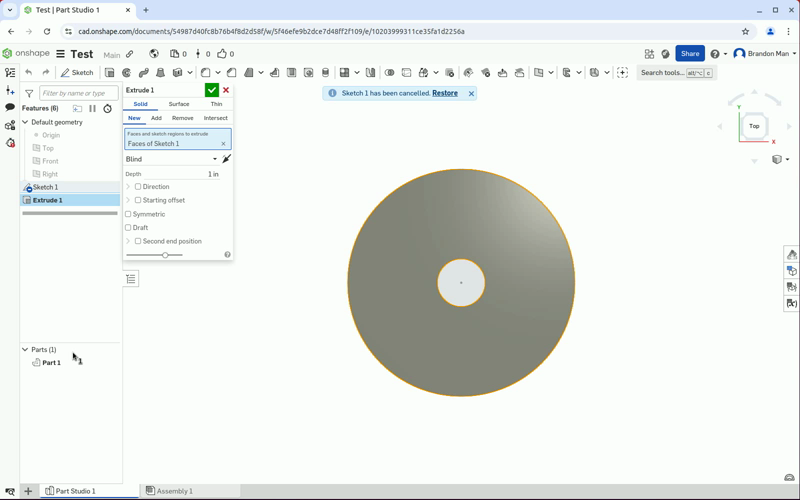
mouse_move(143, 106)
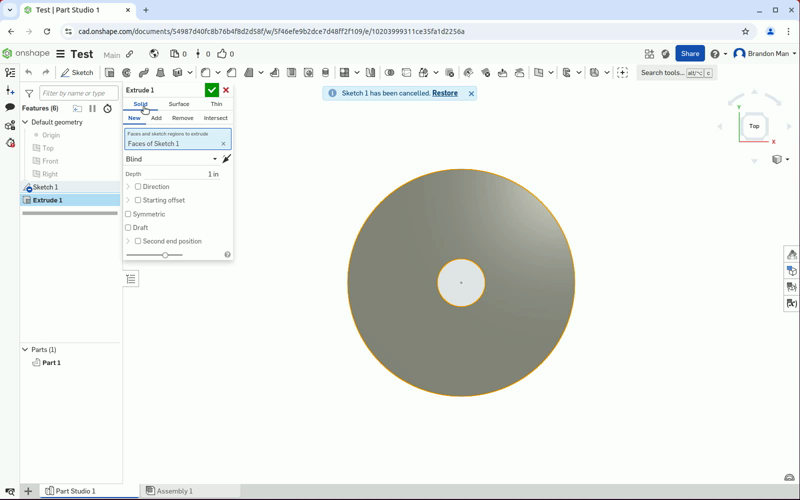
click(143, 106)
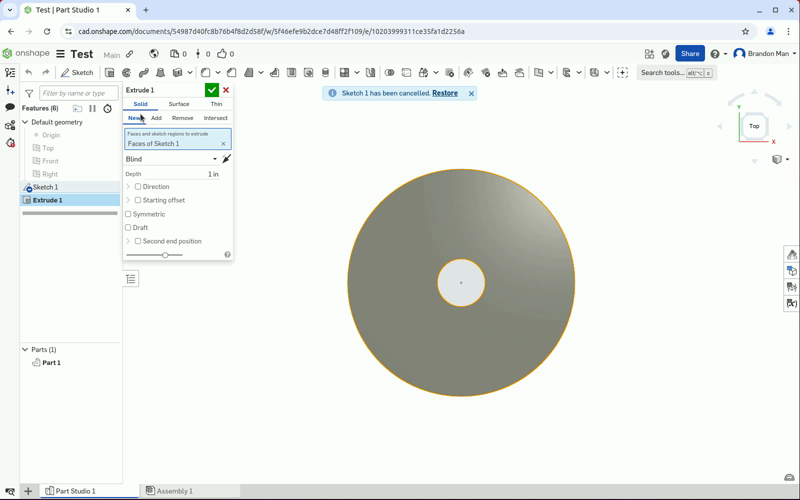
mouse_move(137, 120)
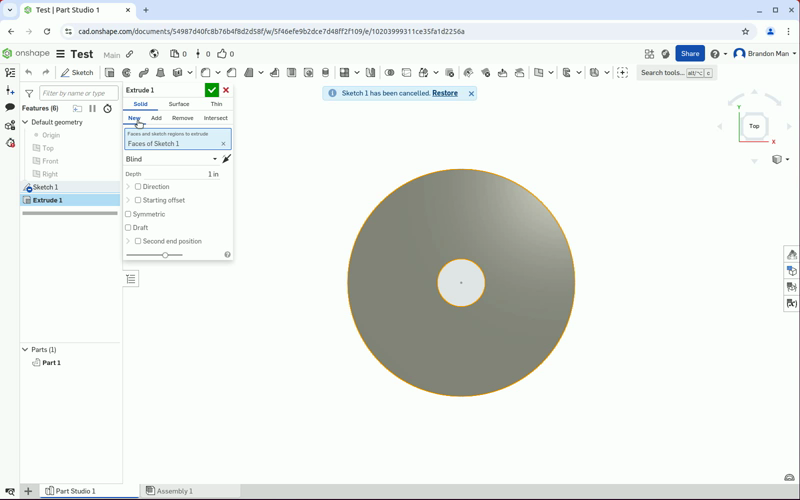
click(137, 120)
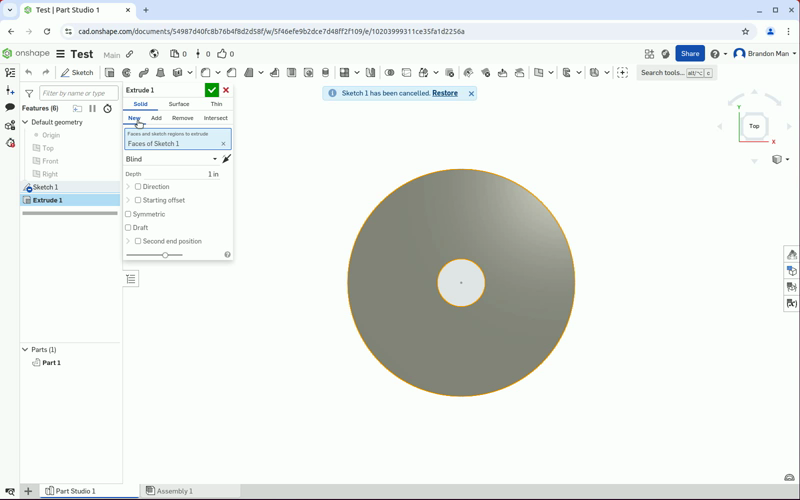
key(tab, 4)
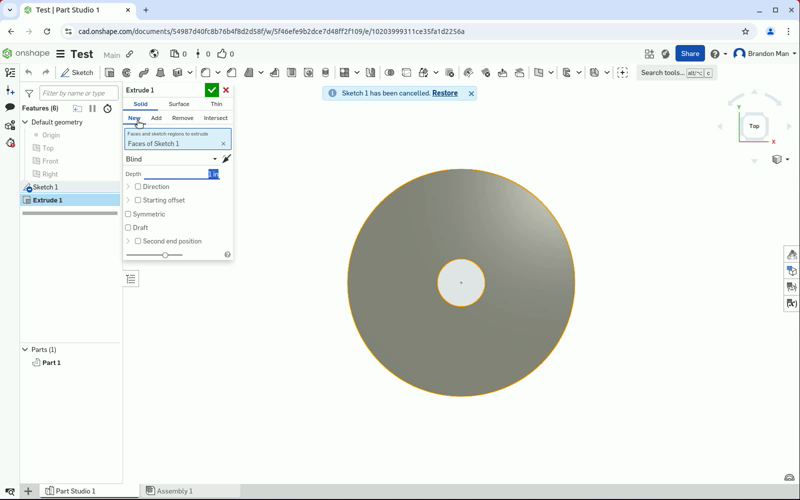
text(11.554)
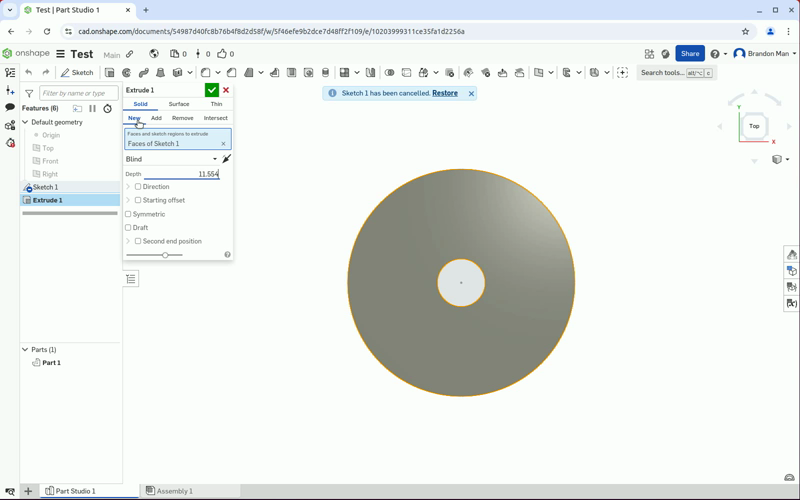
key(enter)
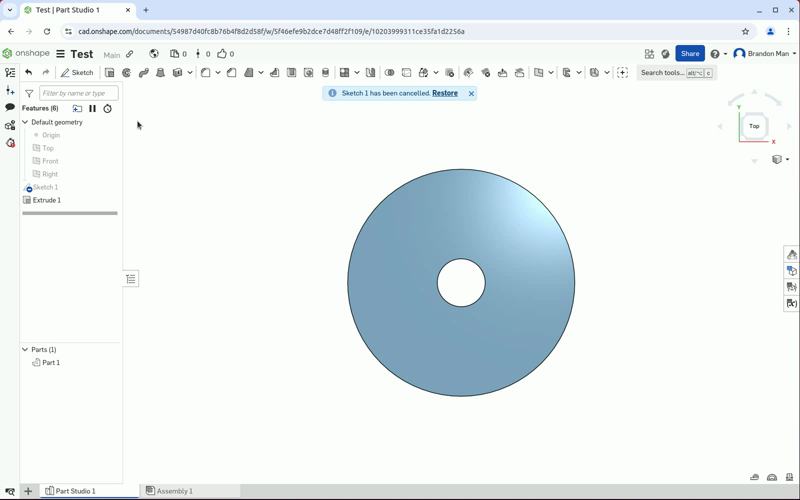
key(shift+h)
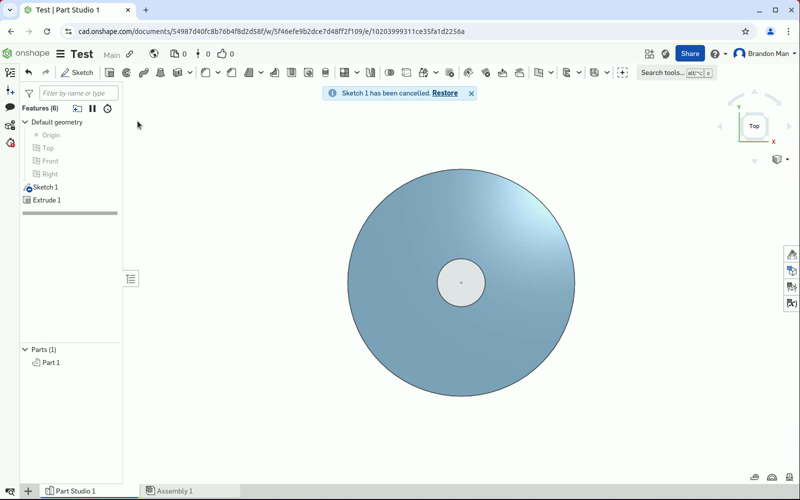
key(shift+h)
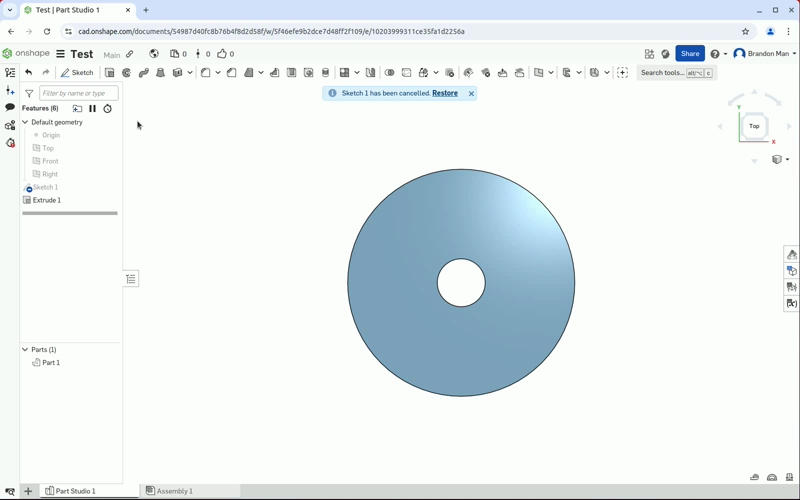
mouse_move(73, 189)
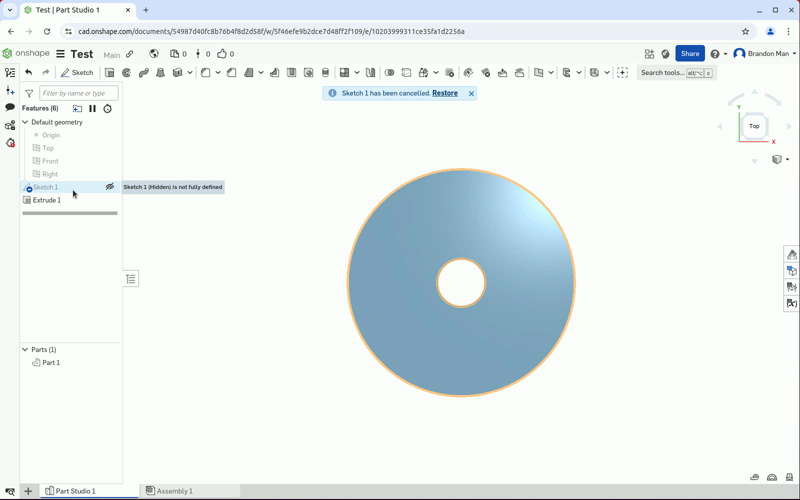
click(73, 189)
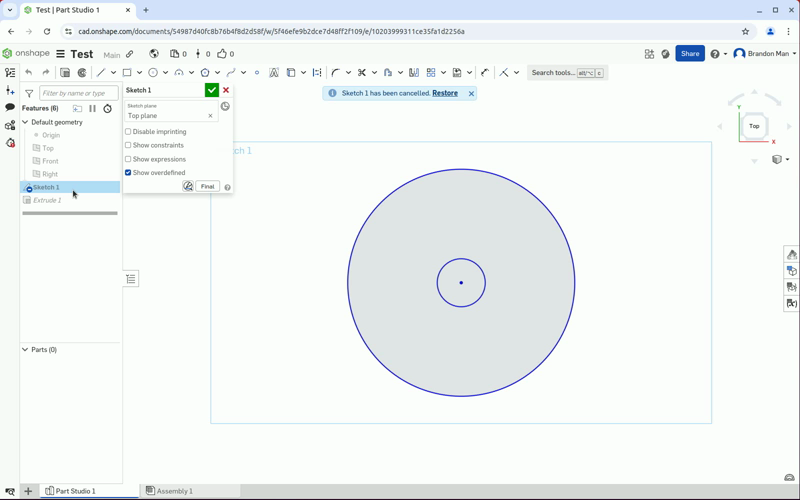
mouse_move(229, 92)
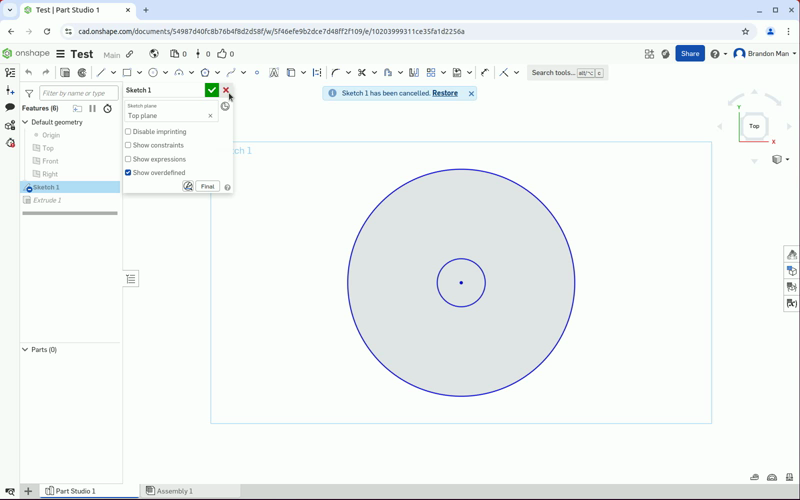
click(229, 92)
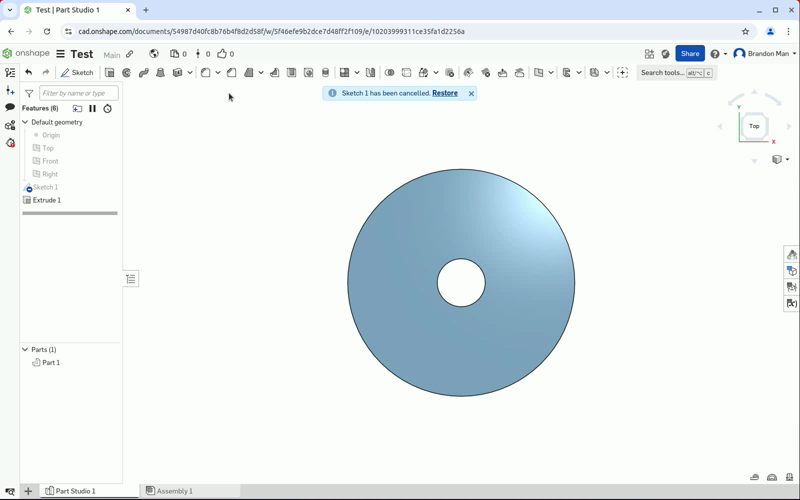
mouse_move(541, 75)
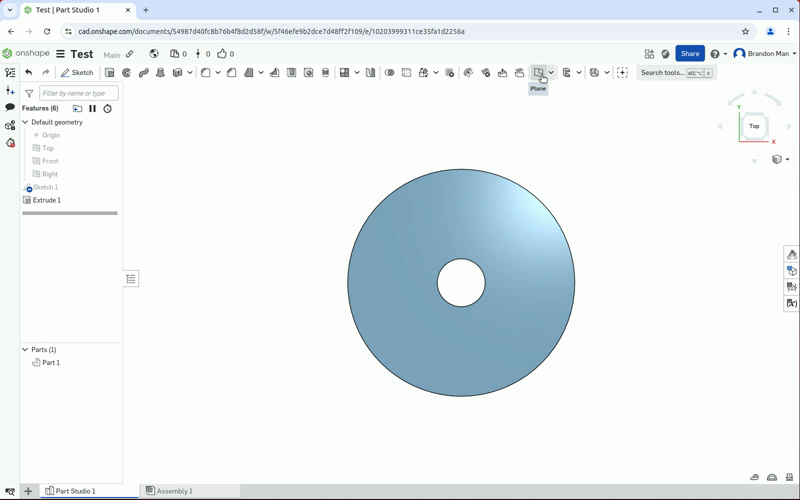
click(541, 75)
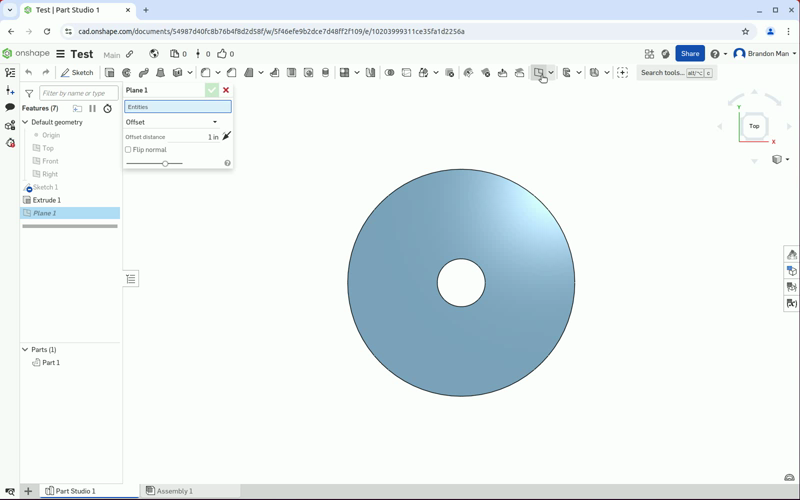
mouse_move(73, 150)
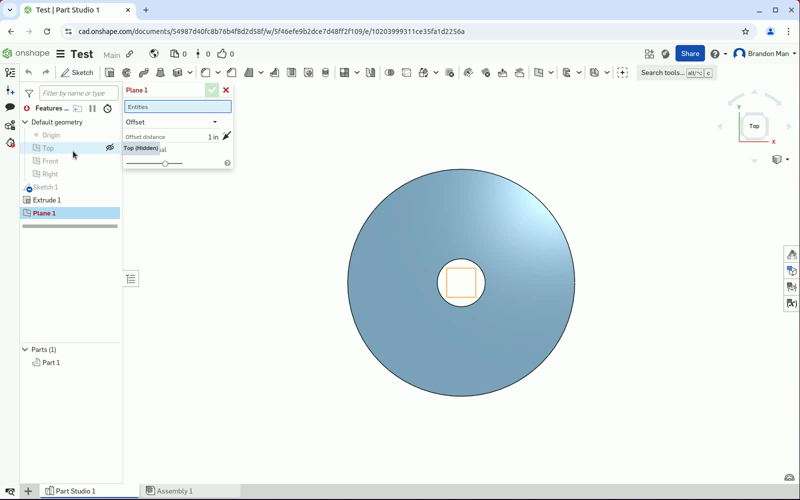
click(73, 150)
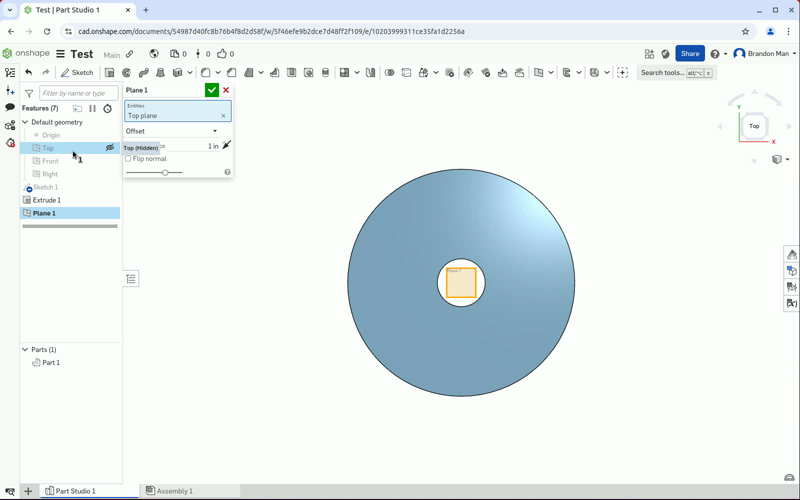
key(tab, 2)
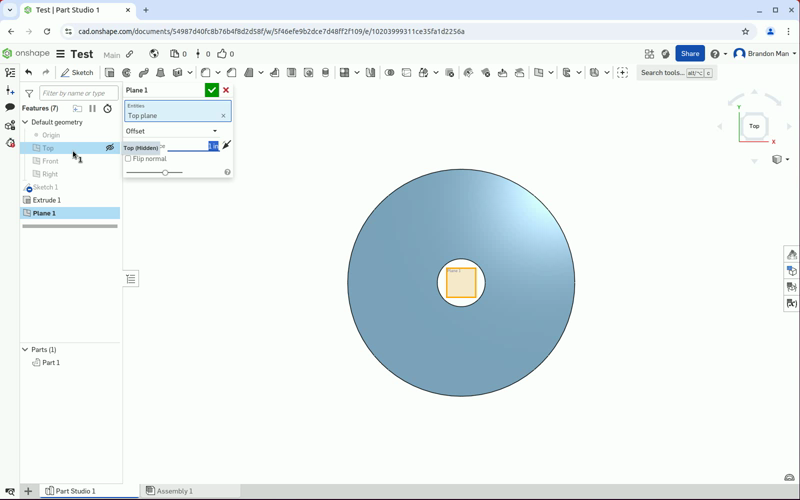
text(11.554)
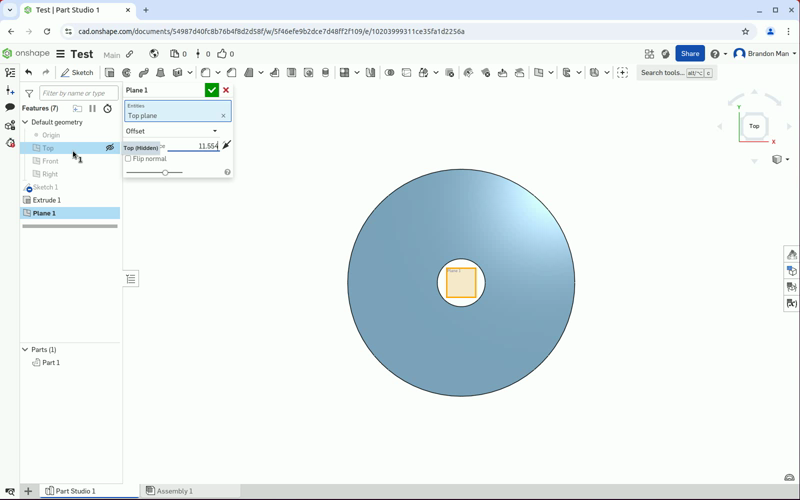
key(enter, 2)
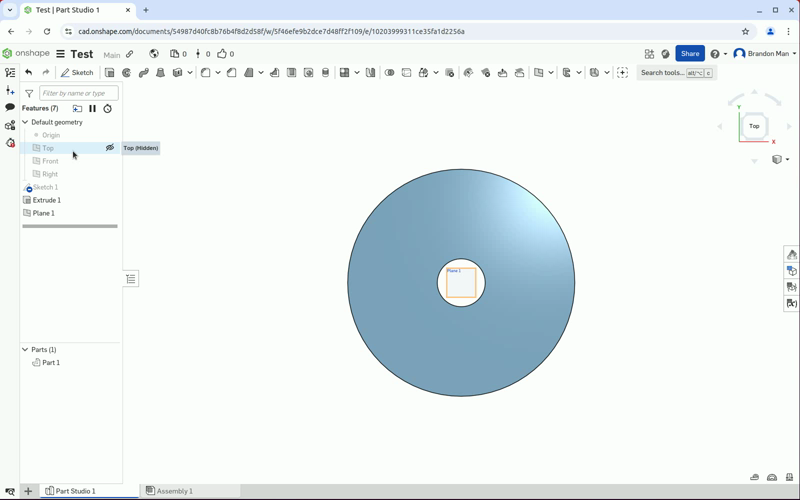
key(shift+s)
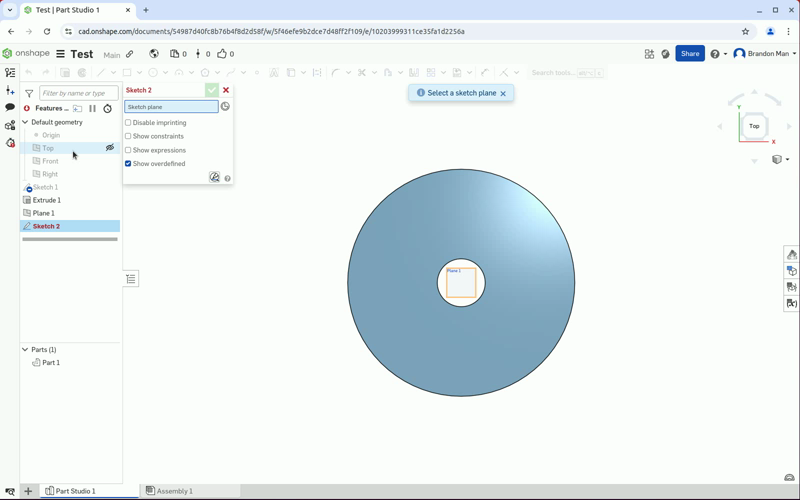
mouse_move(73, 215)
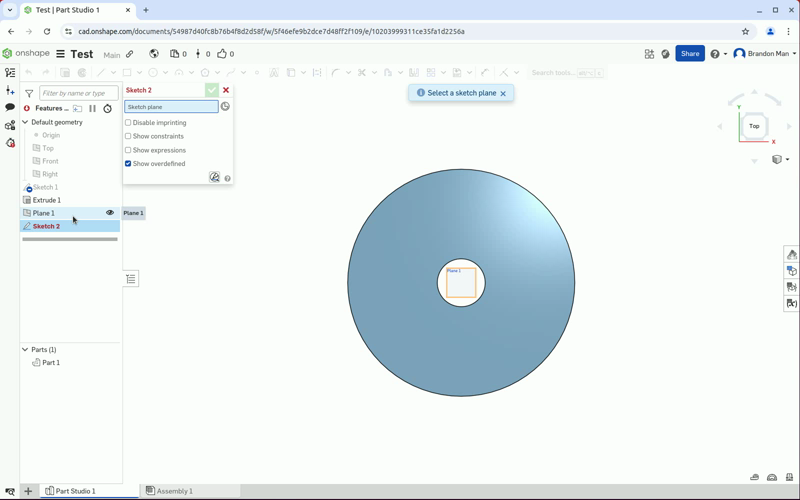
click(73, 215)
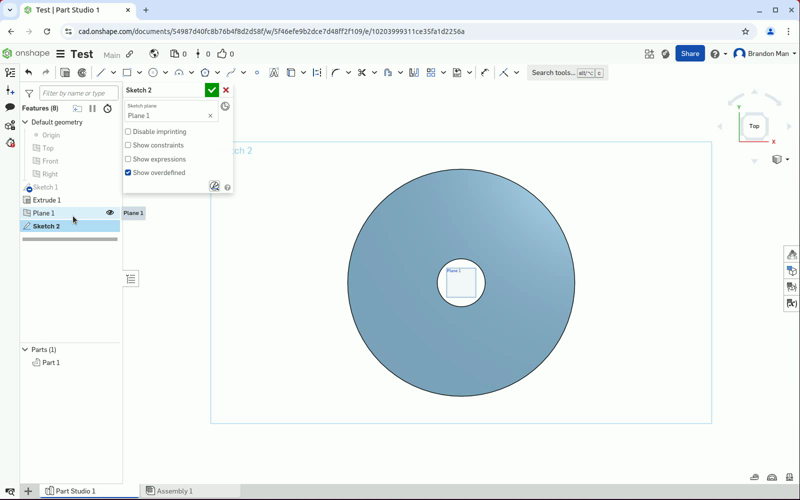
mouse_move(73, 352)
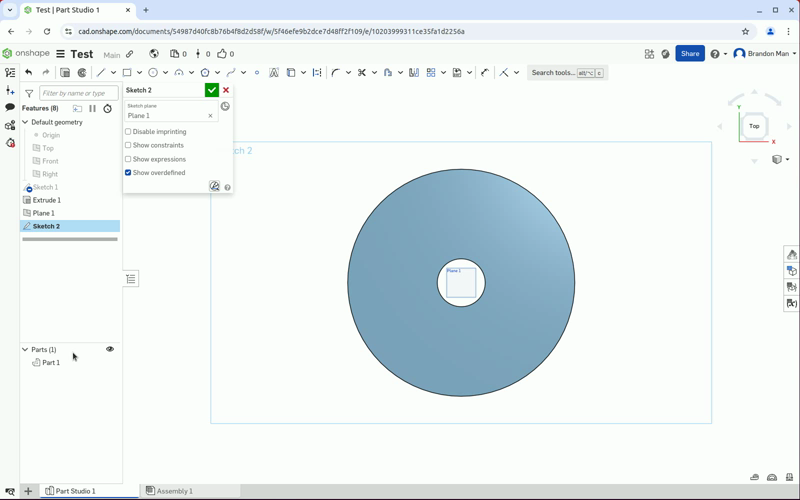
key(y)
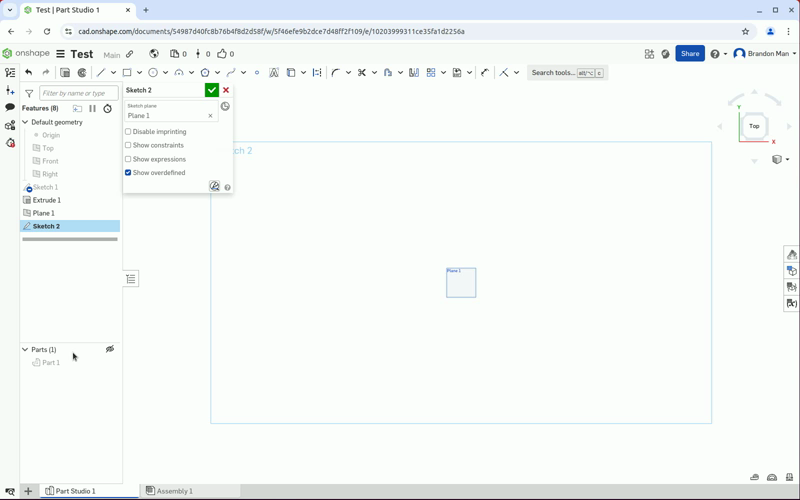
key(l)
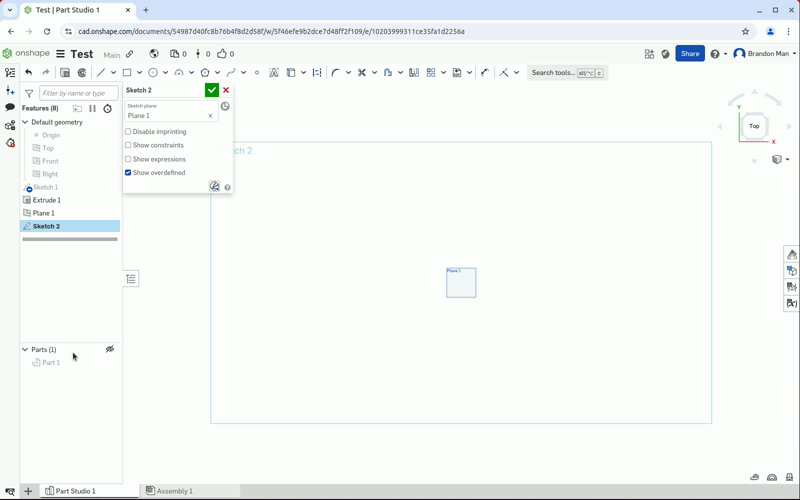
key_down(shift)
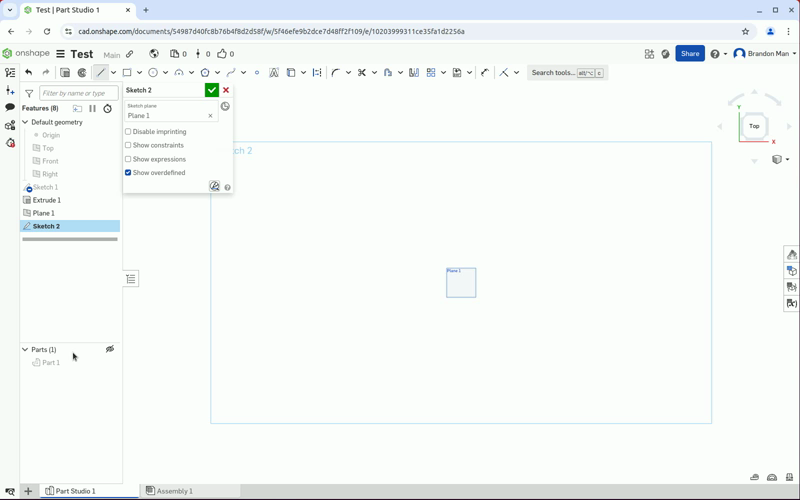
mouse_move(441, 192)
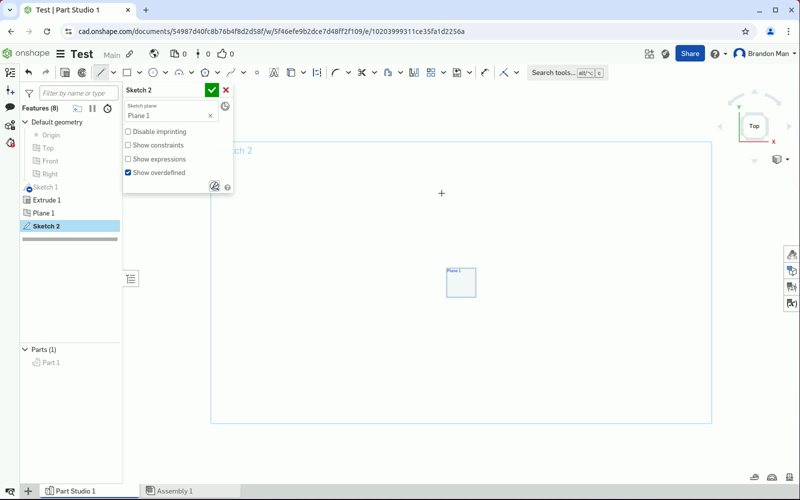
click(441, 192)
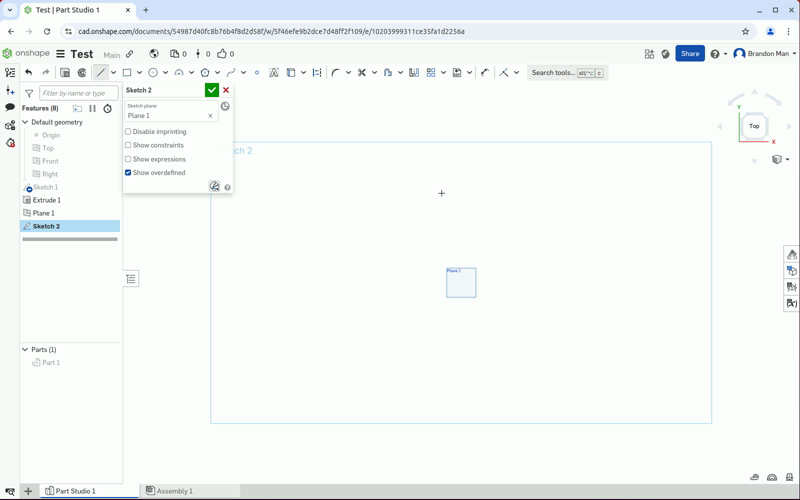
key_up(shift)
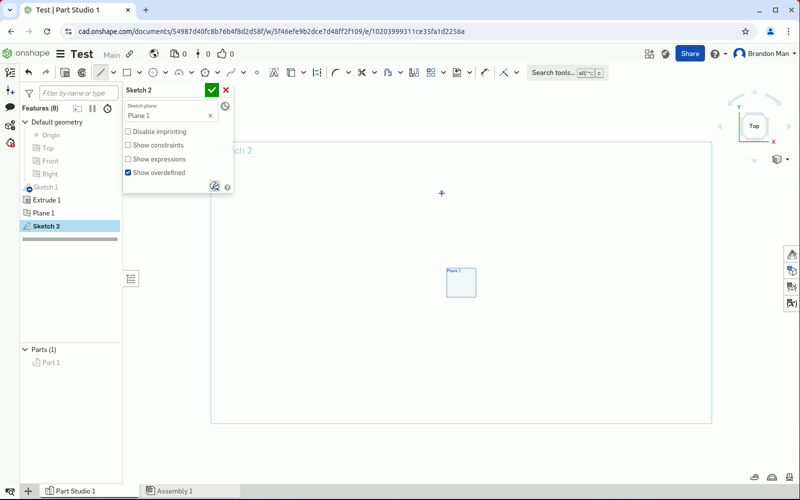
key_down(shift)
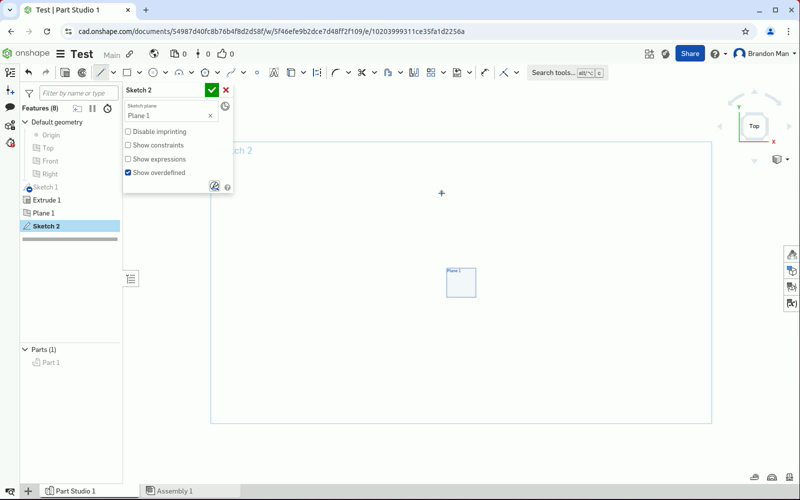
mouse_move(471, 192)
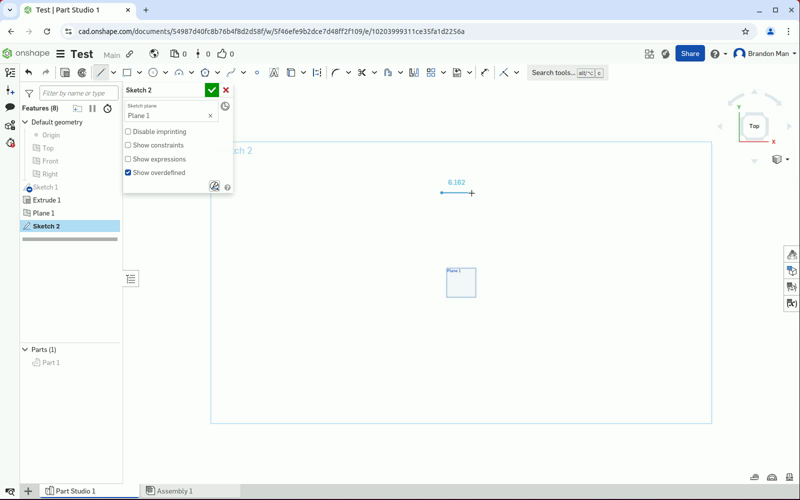
mouse_move(449, 236)
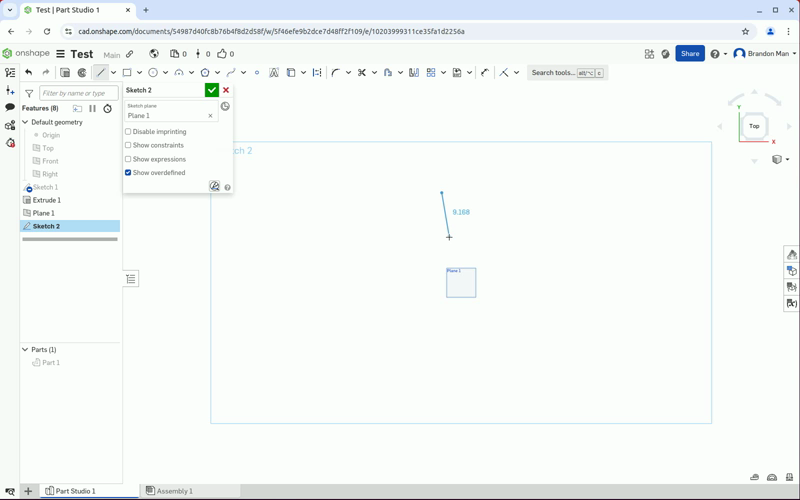
click(449, 236)
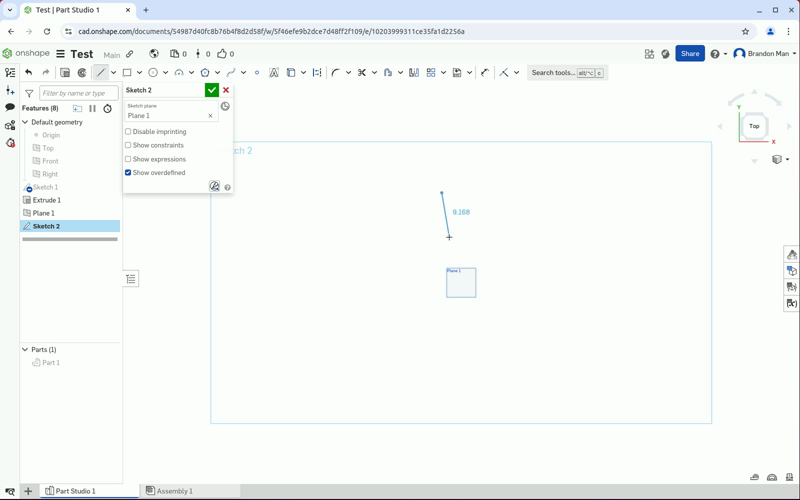
key_up(shift)
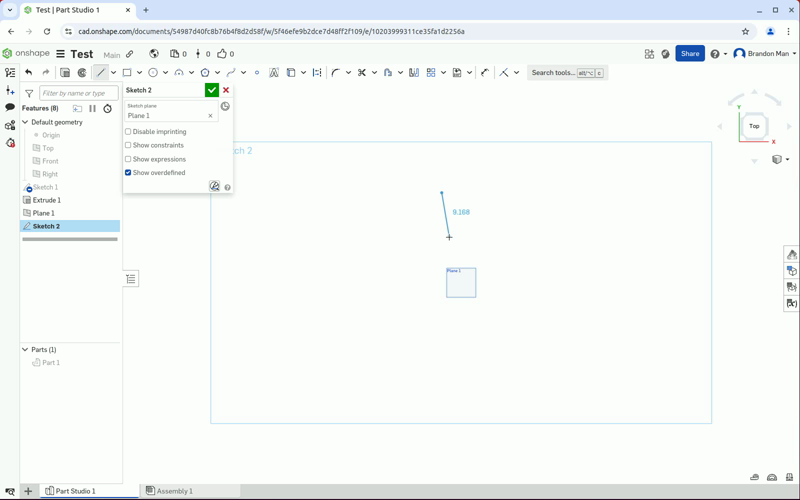
key_down(shift)
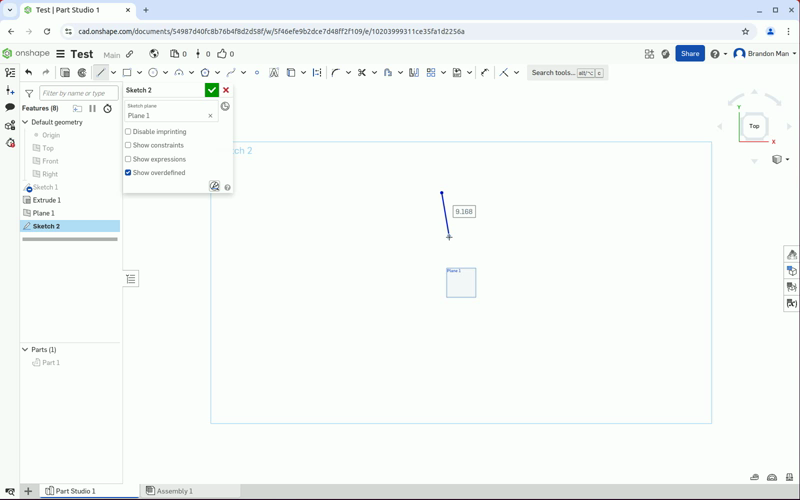
mouse_move(479, 236)
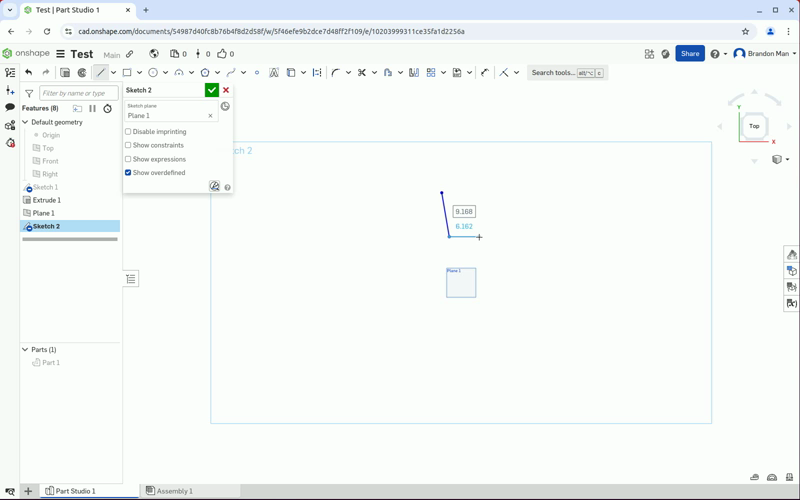
mouse_move(471, 236)
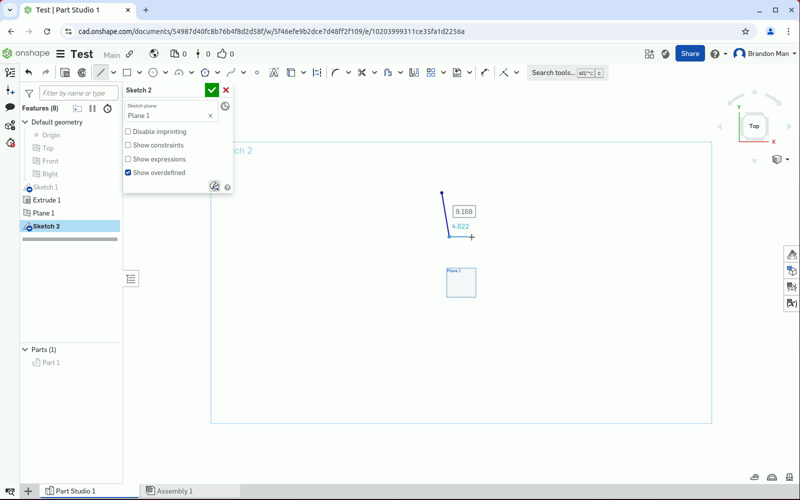
click(471, 236)
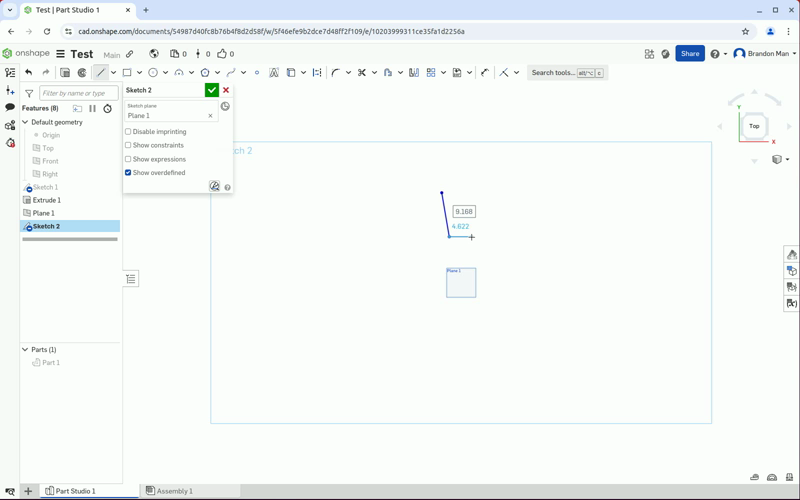
key_up(shift)
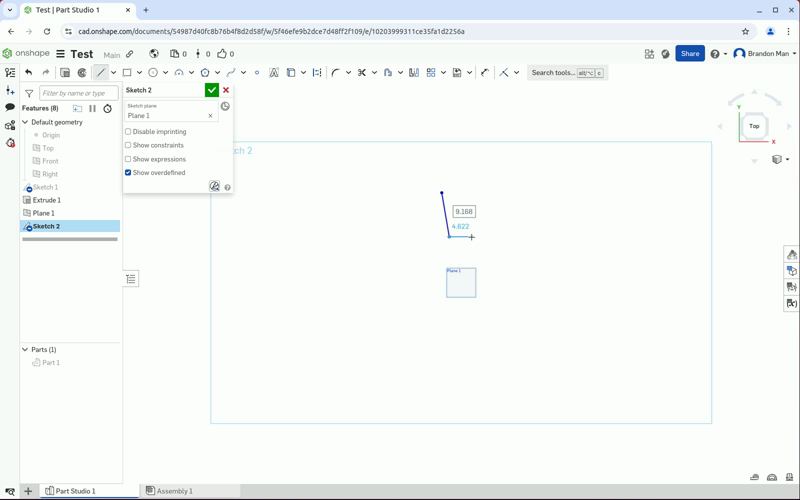
key_down(shift)
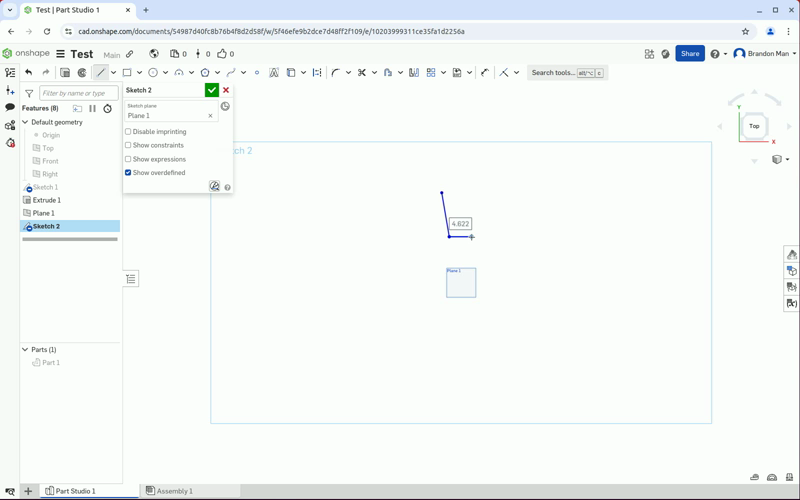
mouse_move(501, 236)
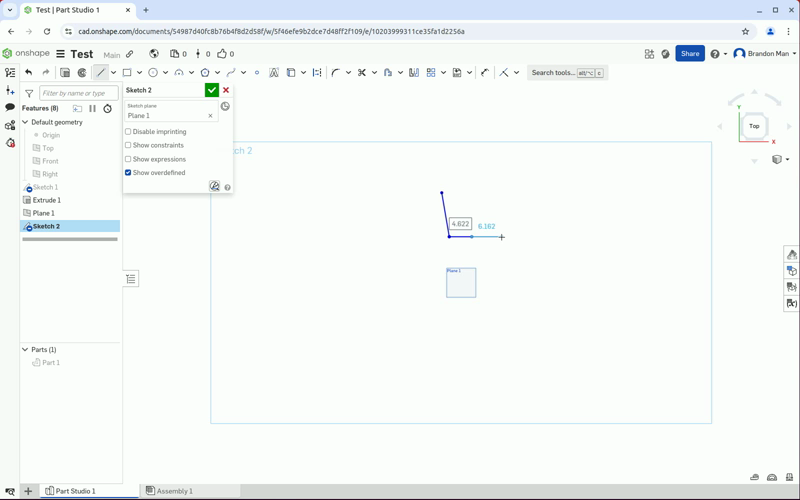
mouse_move(479, 192)
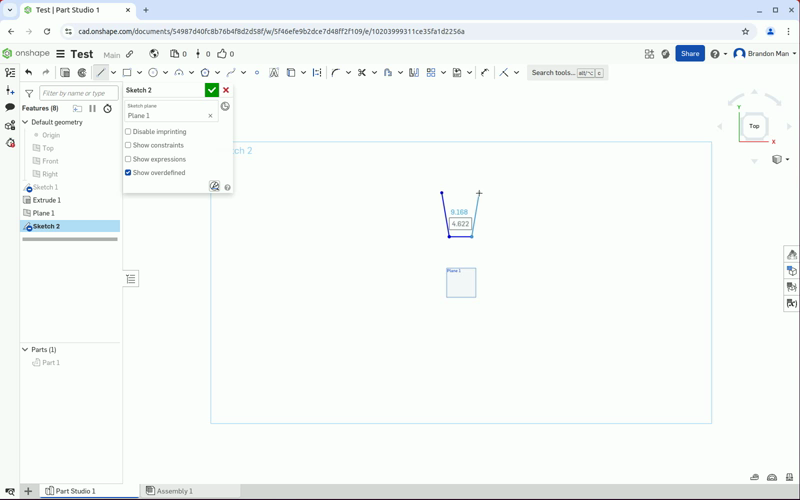
click(479, 192)
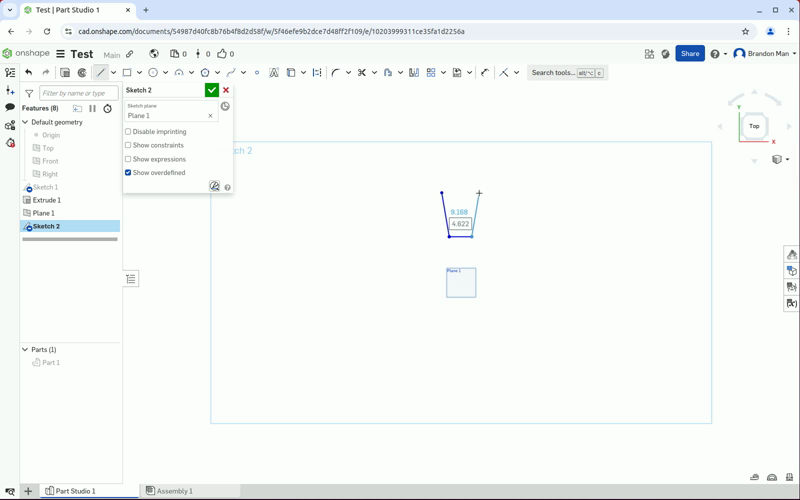
key_up(shift)
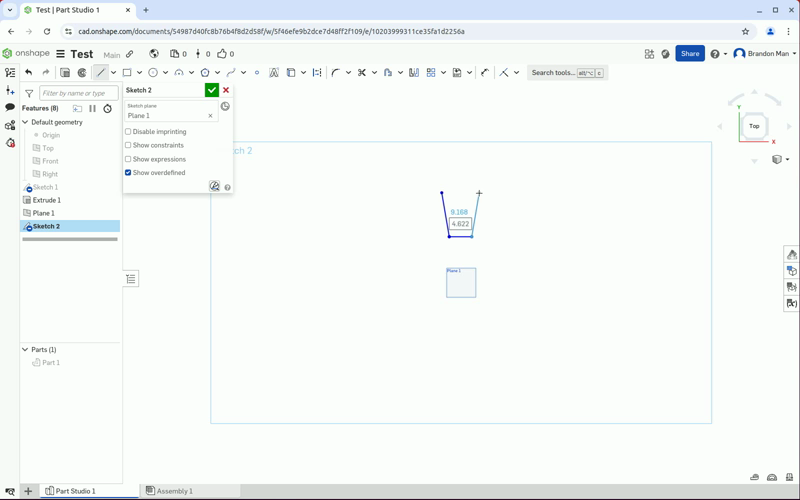
mouse_move(509, 192)
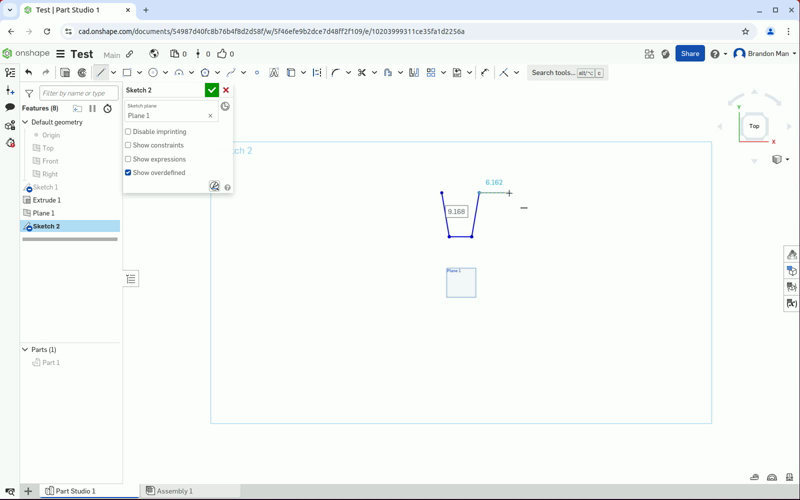
key_down(shift)
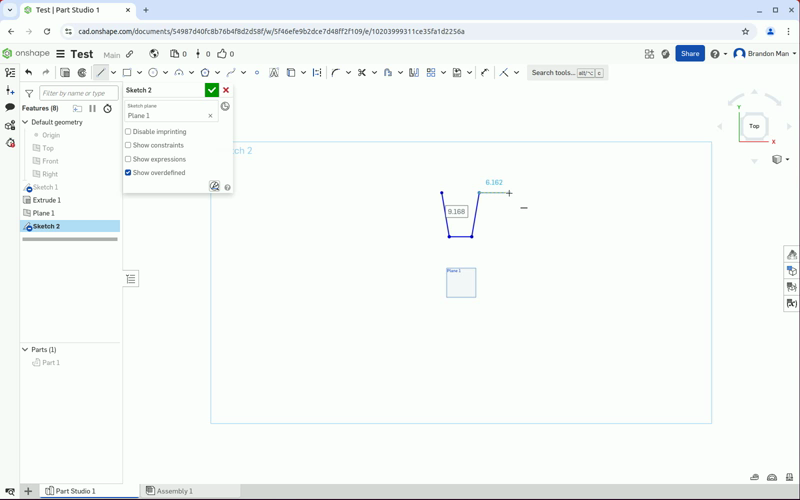
mouse_move(441, 192)
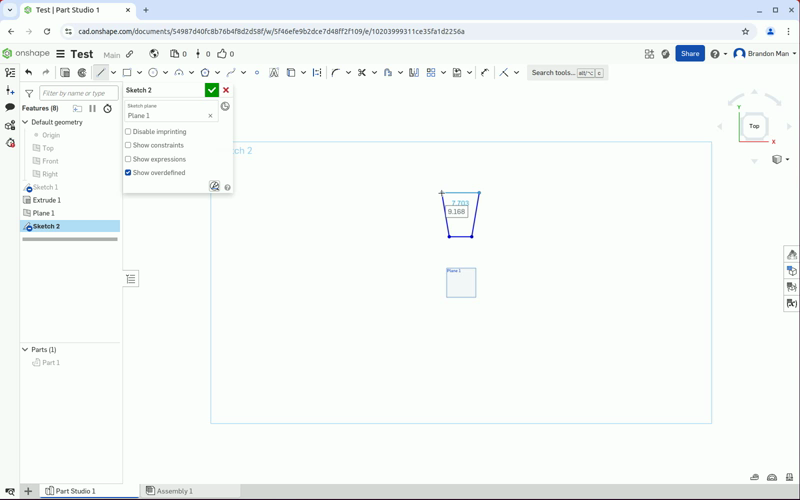
key_up(shift)
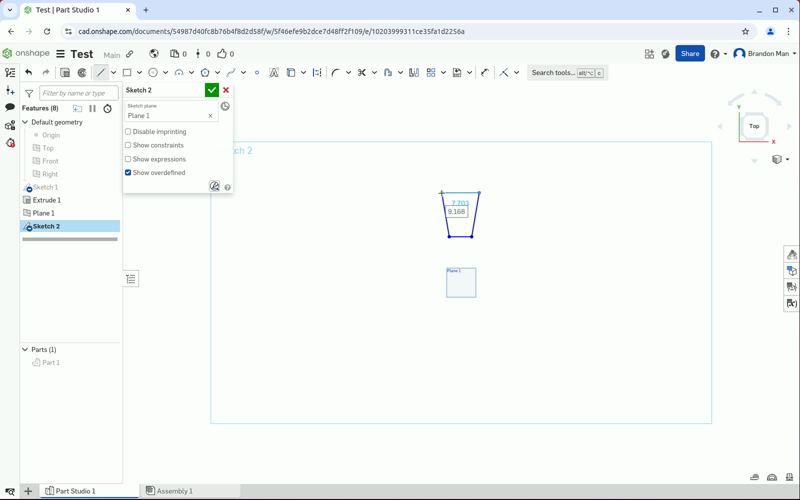
click(441, 192)
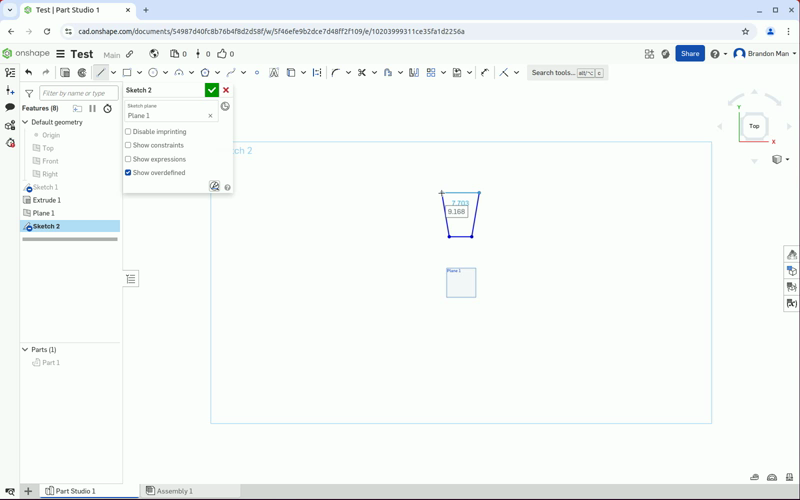
key(esc)
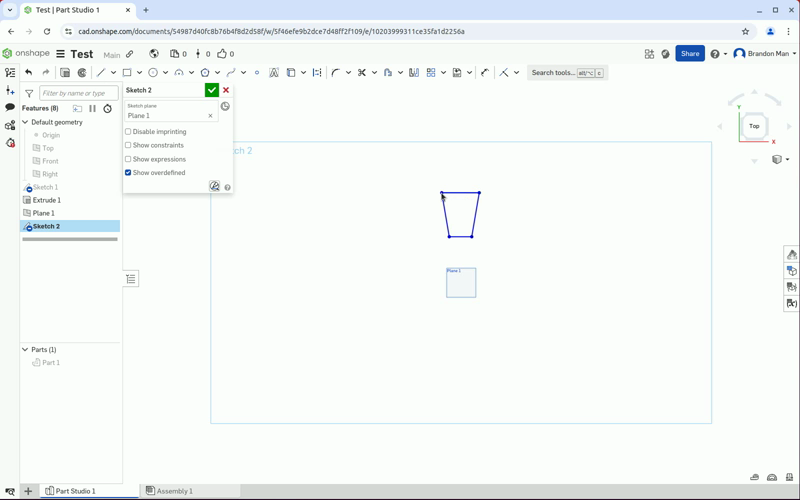
mouse_move(469, 232)
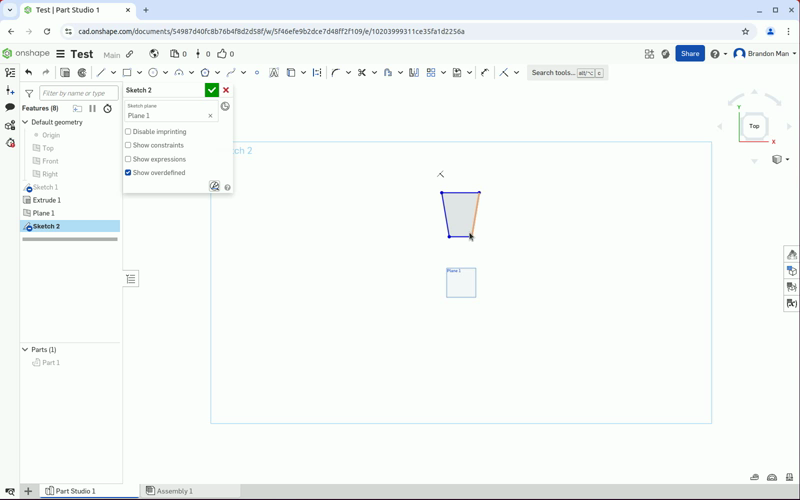
scroll(6)
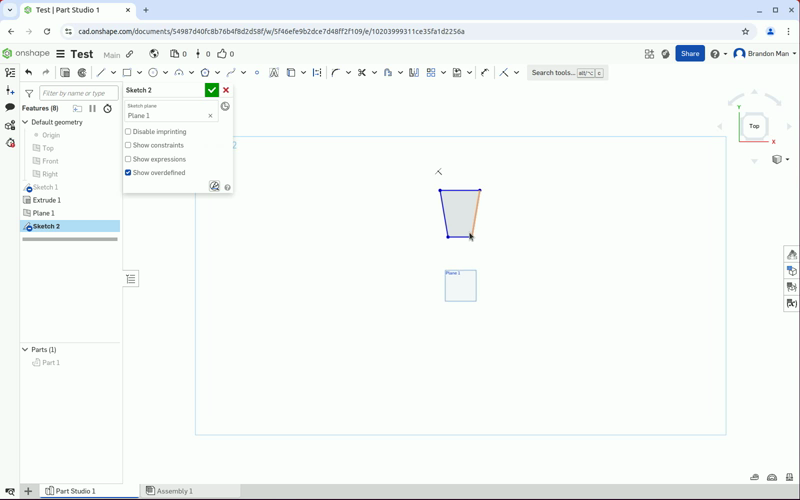
scroll(6)
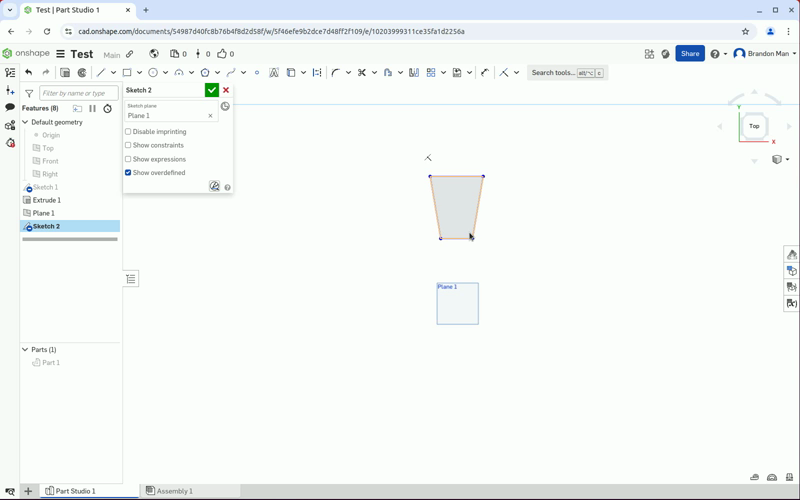
scroll(6)
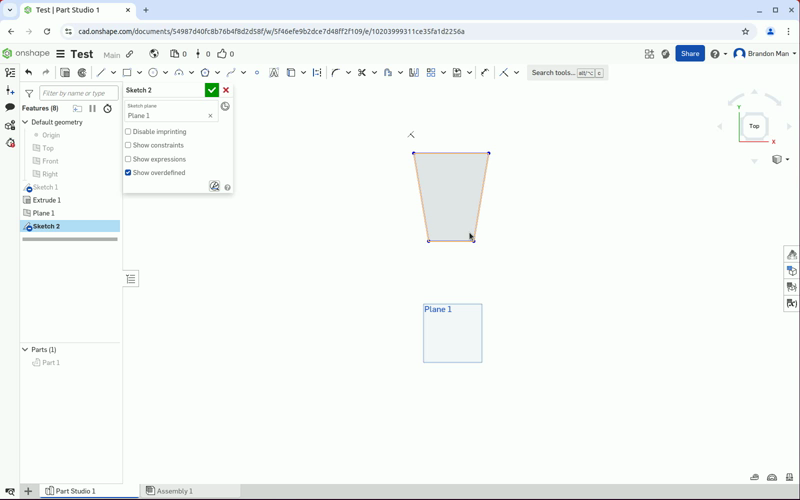
scroll(6)
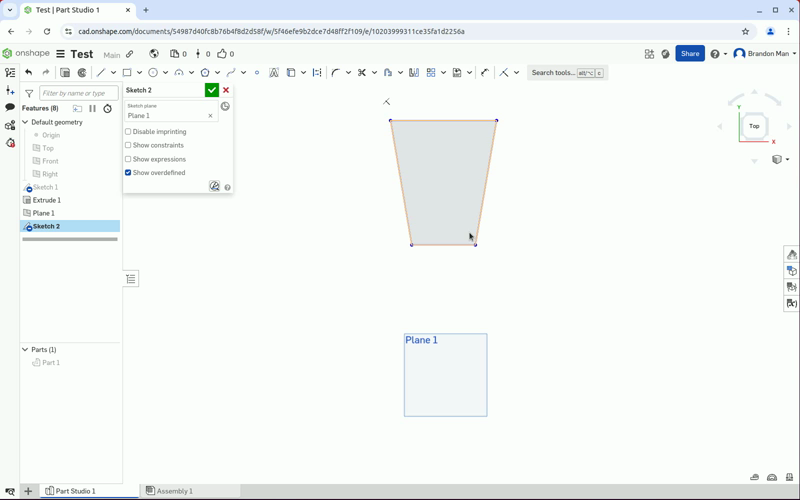
scroll(6)
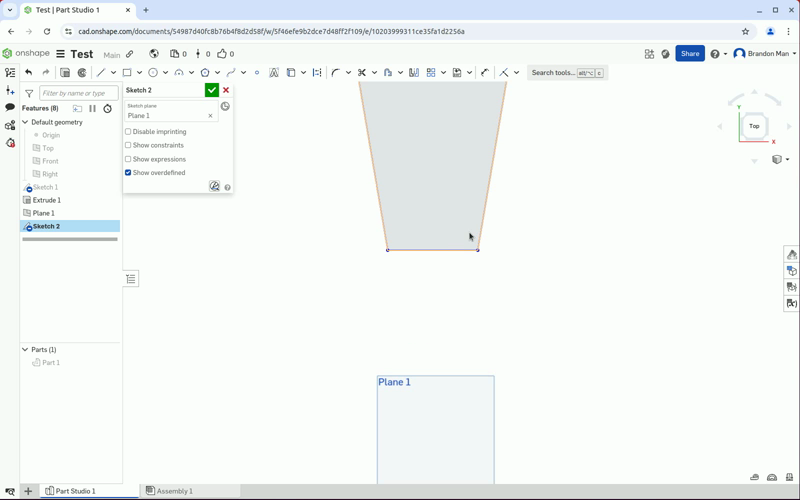
scroll(6)
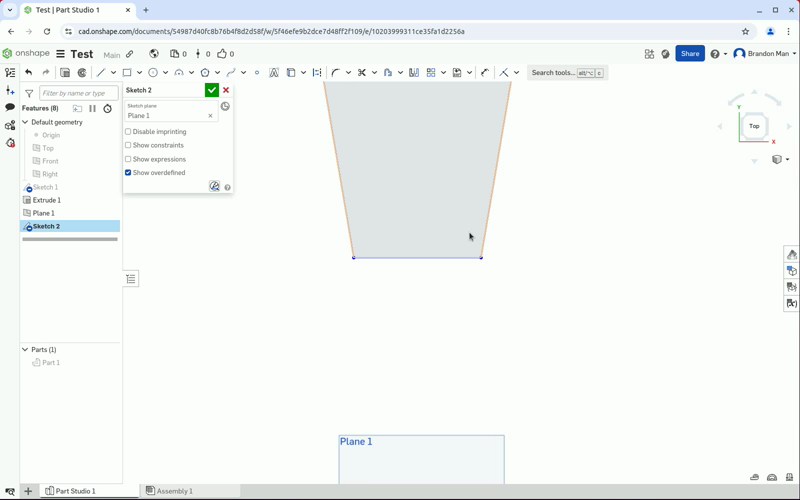
scroll(6)
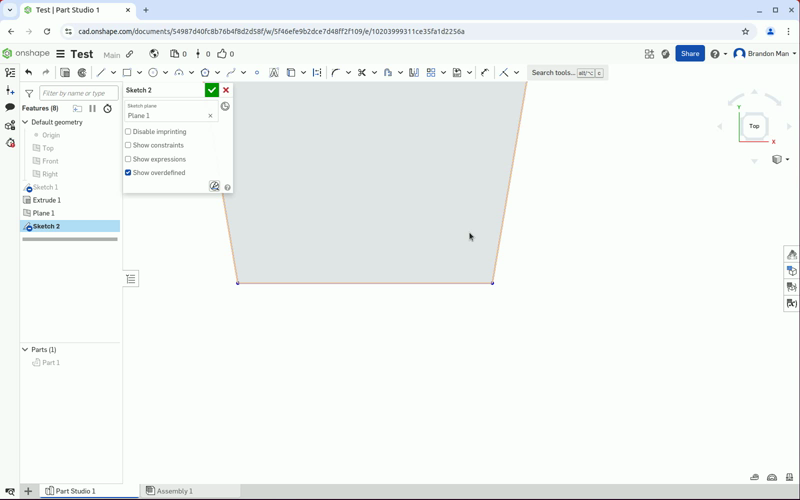
click(469, 232)
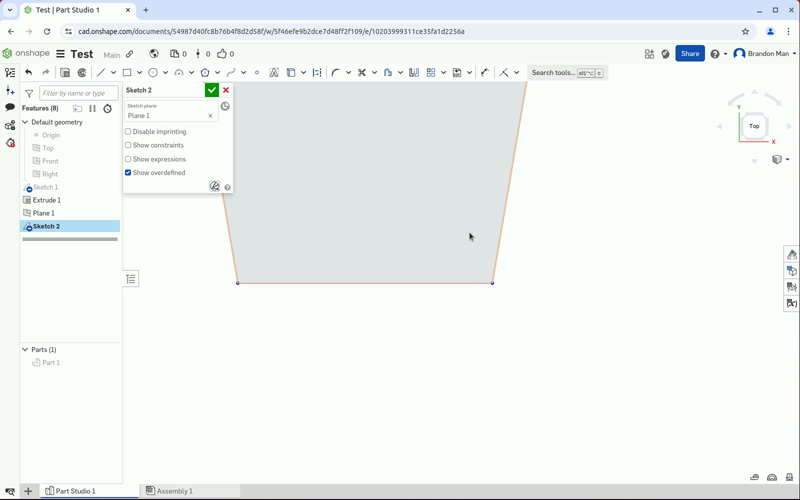
scroll(-6)
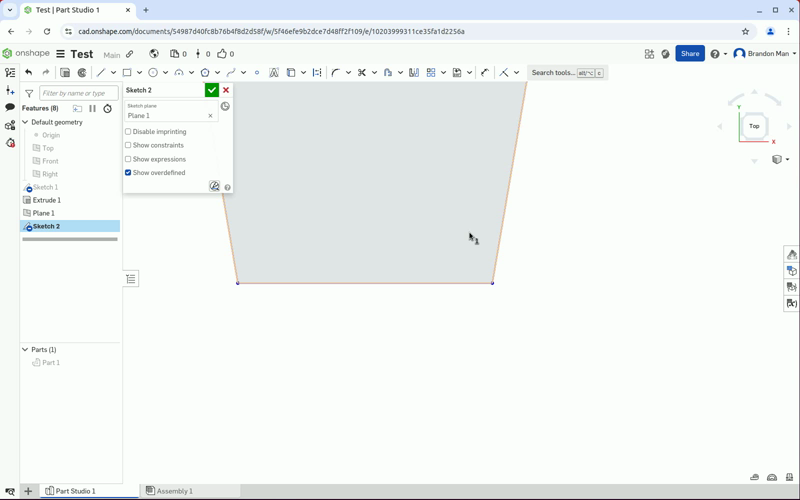
scroll(-6)
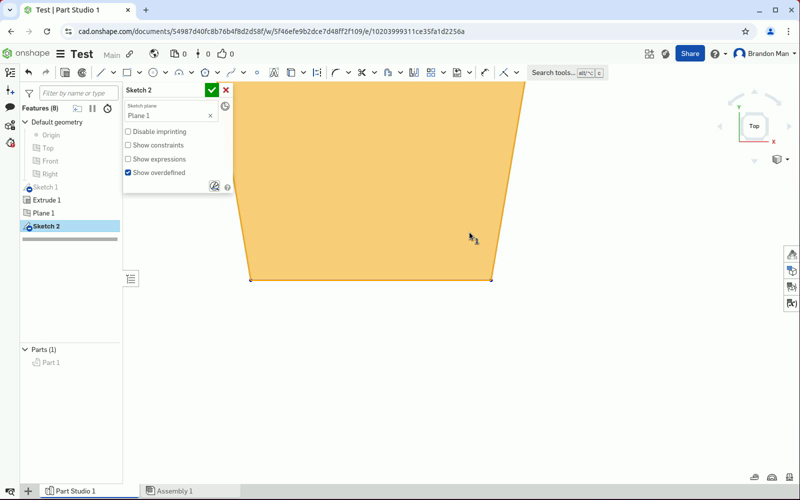
scroll(-6)
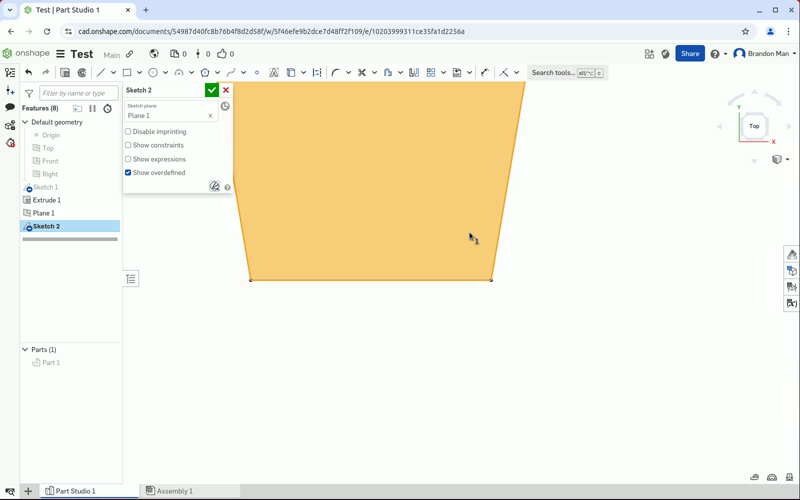
scroll(-6)
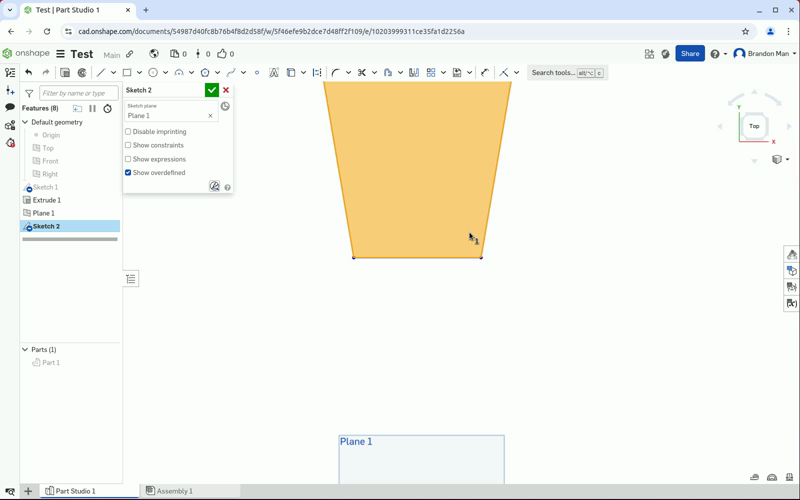
scroll(-6)
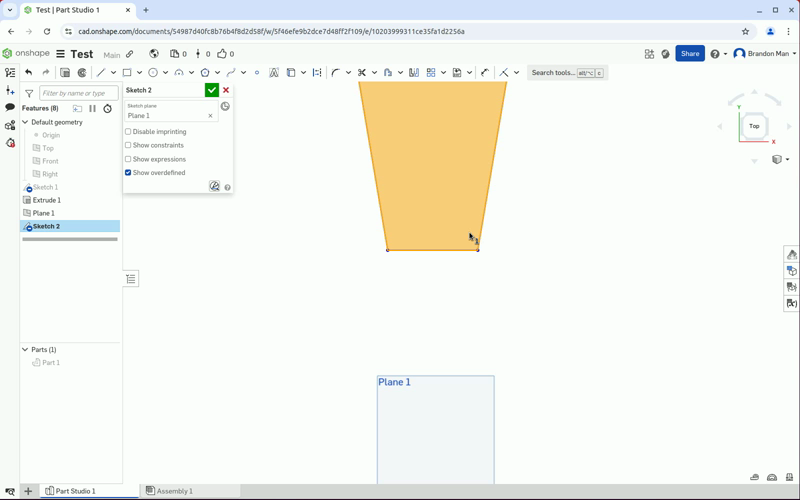
scroll(-6)
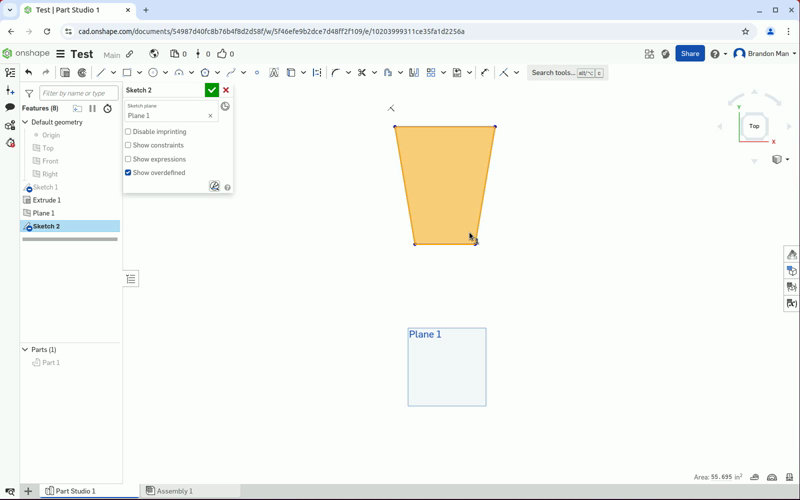
scroll(-6)
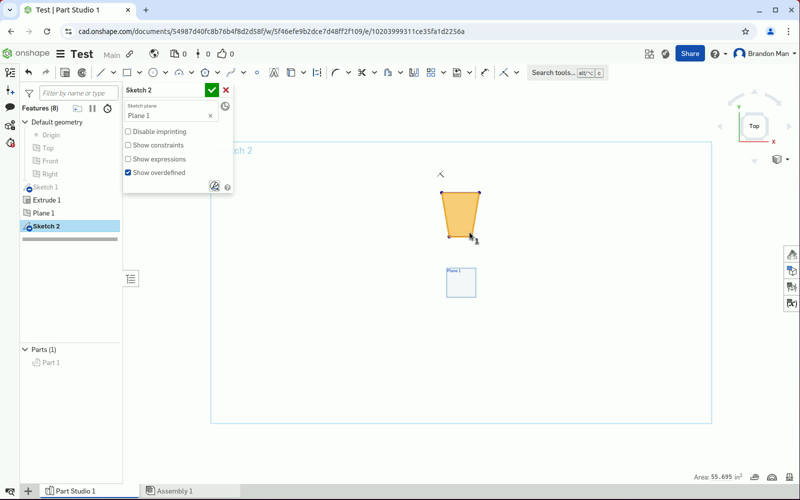
mouse_move(73, 352)
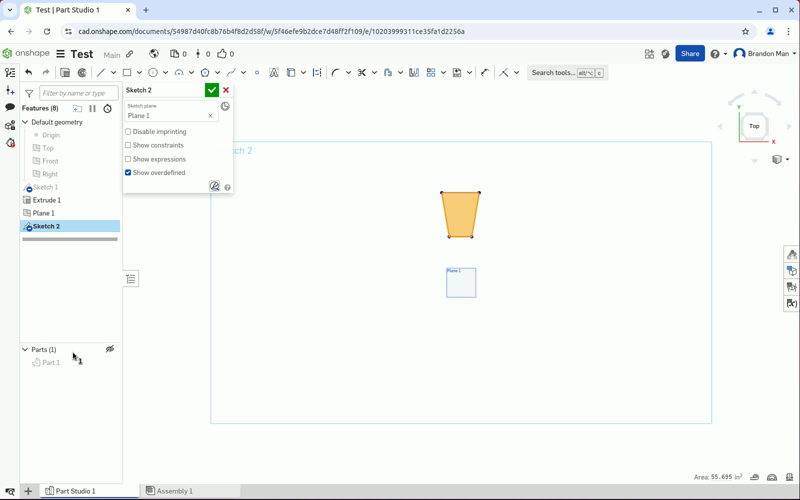
key(shift+y)
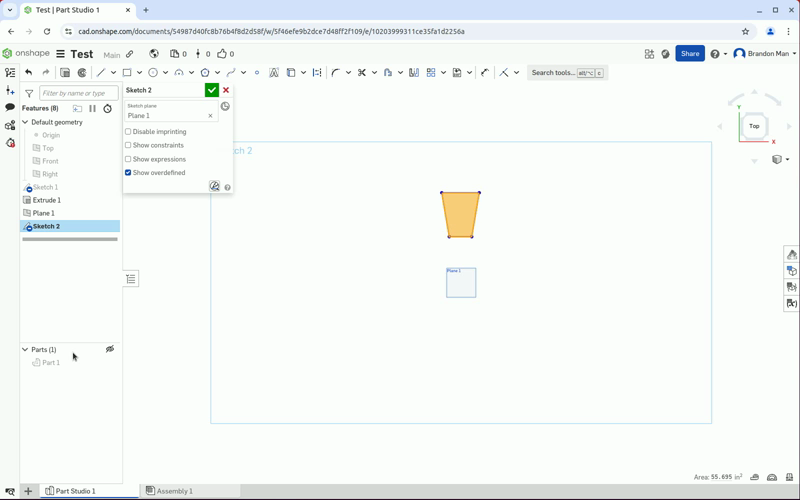
key(shift+e)
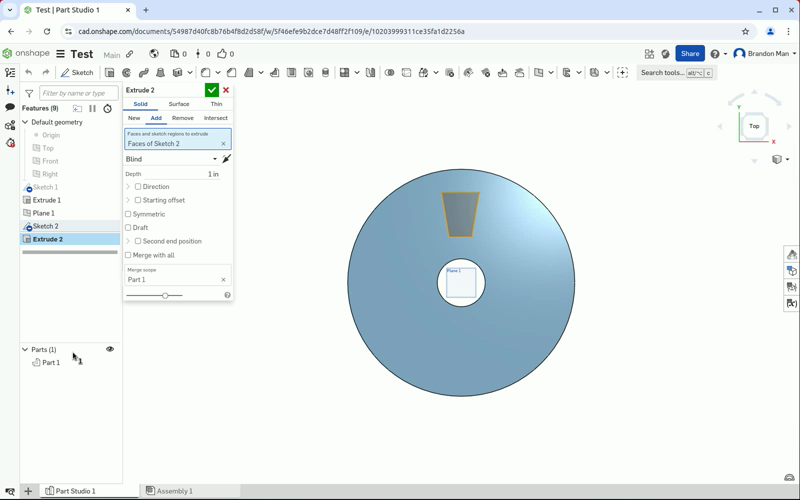
mouse_move(143, 106)
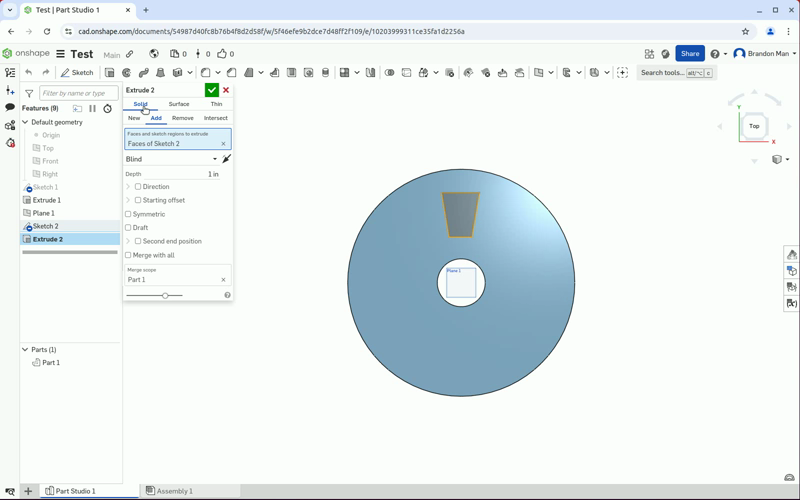
click(143, 106)
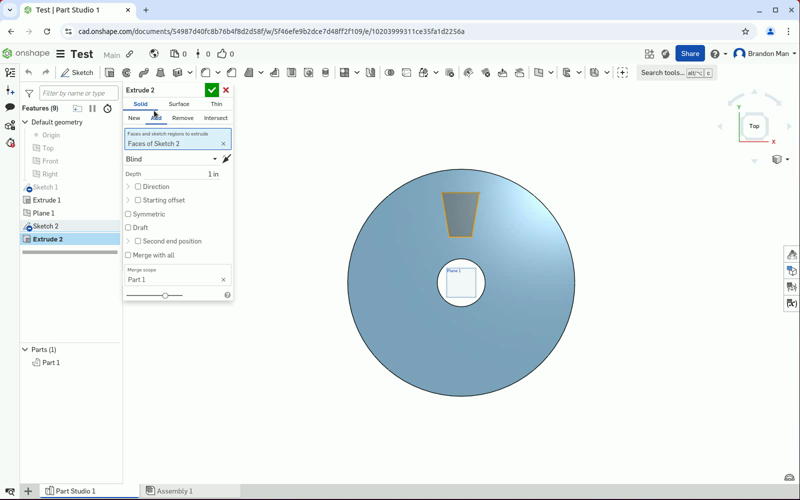
mouse_move(186, 120)
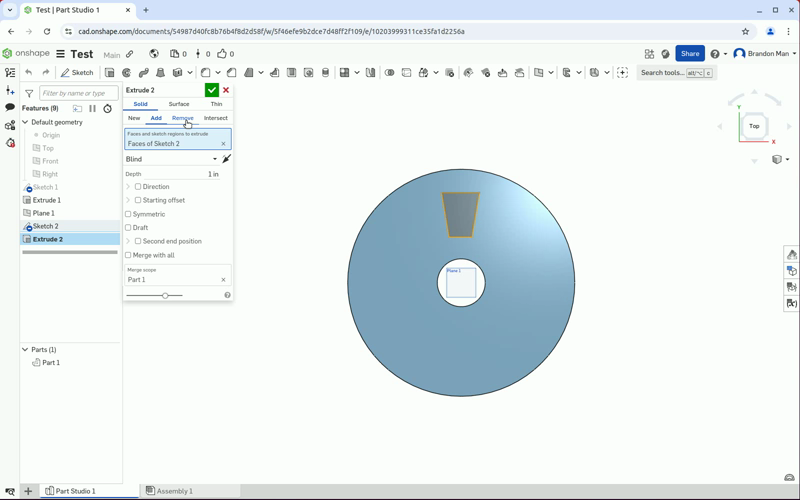
click(186, 120)
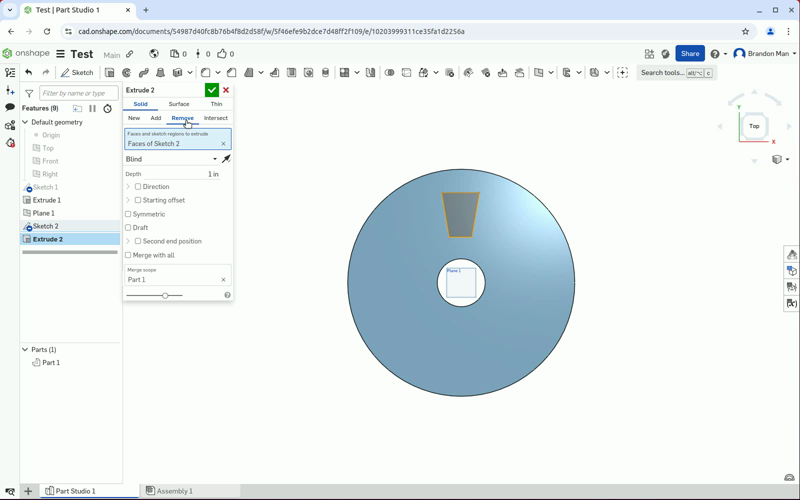
key(tab, 4)
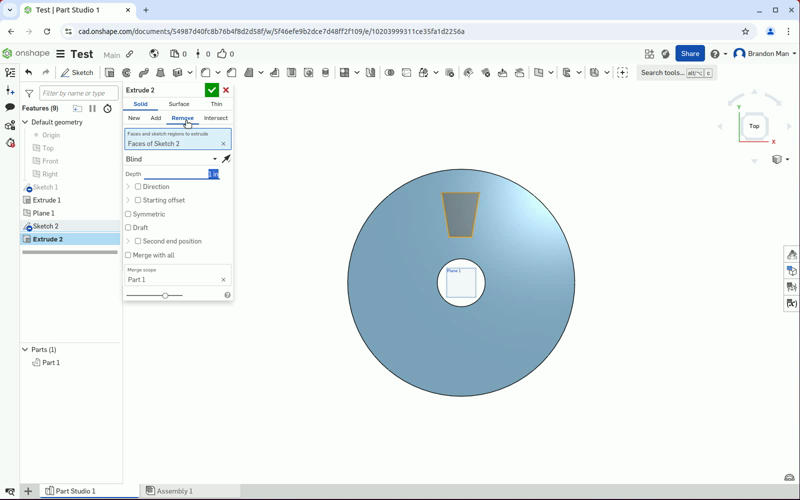
text(23.108)
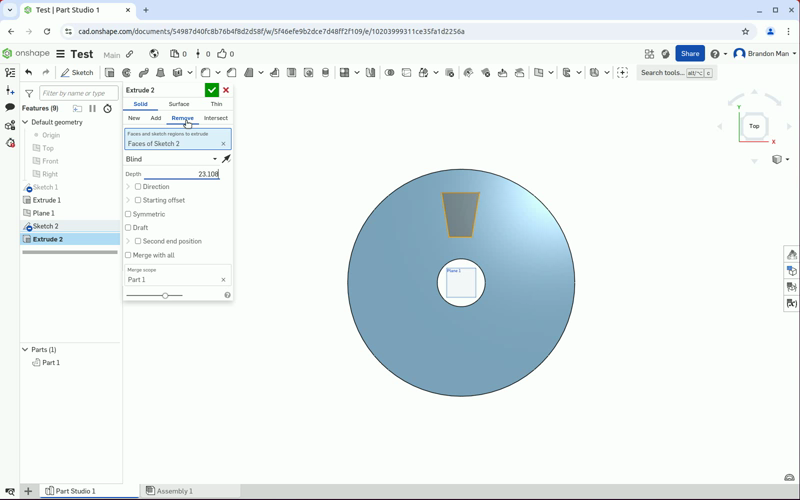
key(tab, 6)
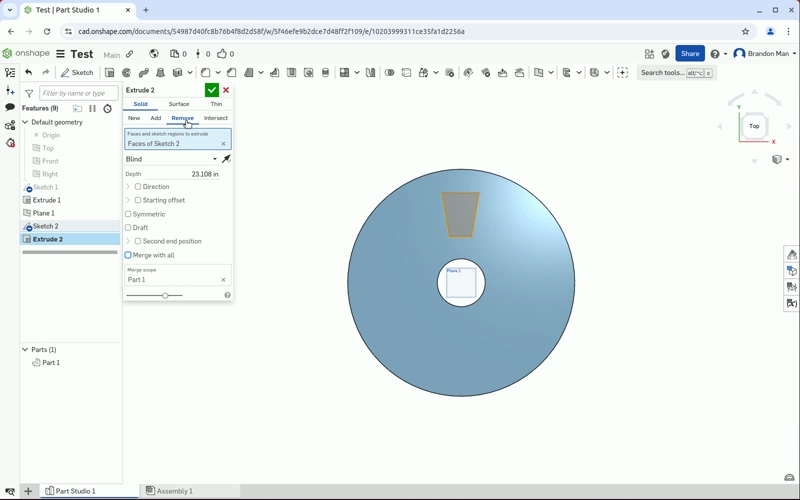
key(space)
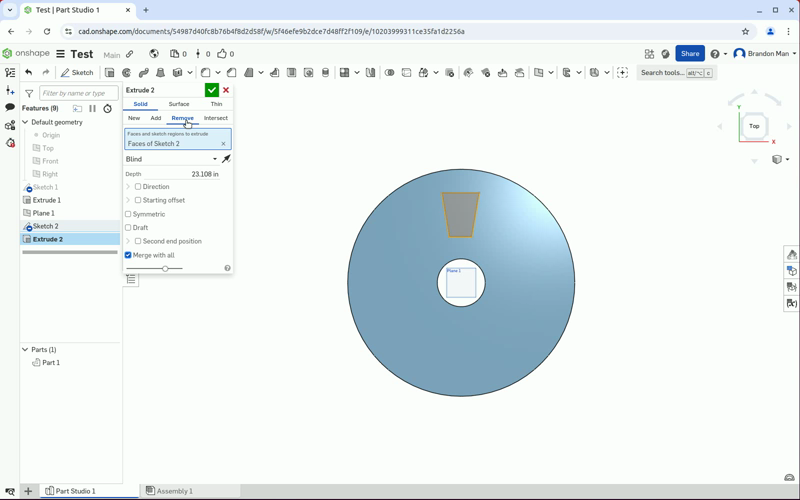
key(enter)
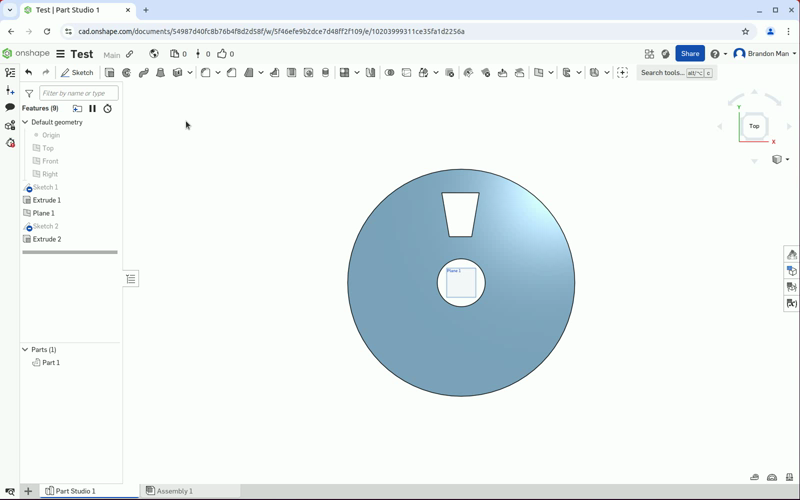
key(shift+h)
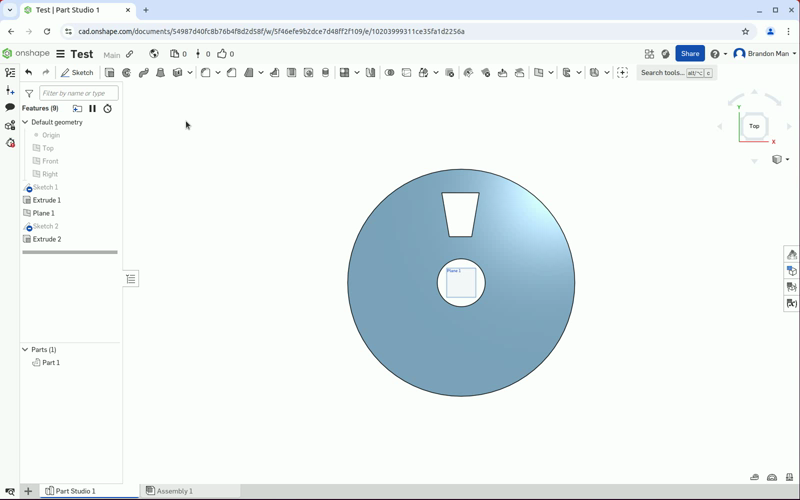
key(shift+h)
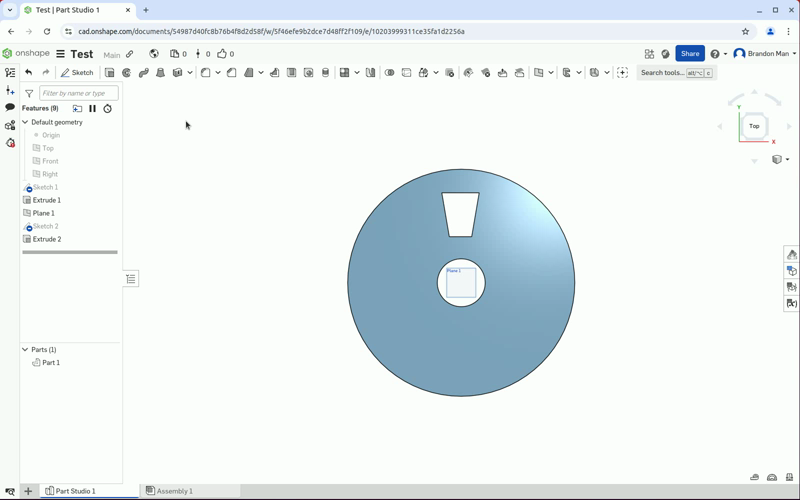
mouse_move(73, 189)
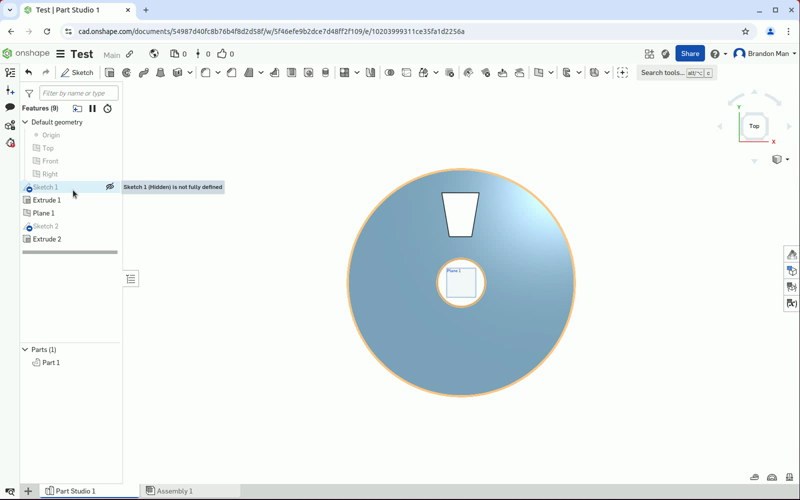
click(73, 189)
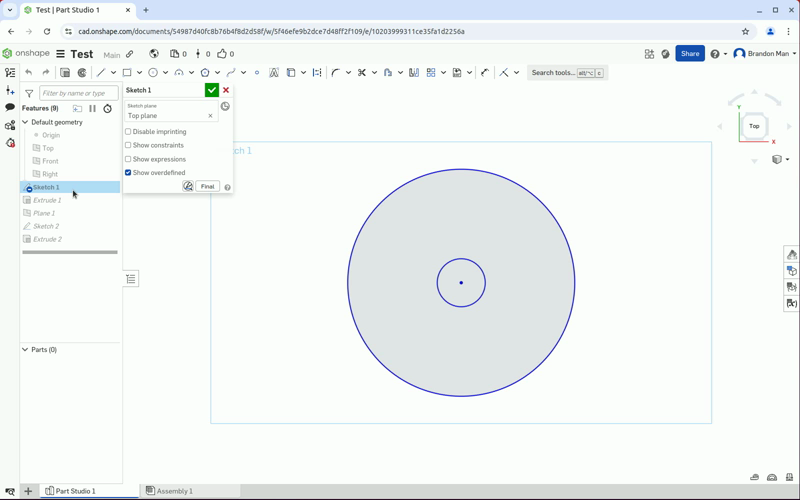
mouse_move(229, 92)
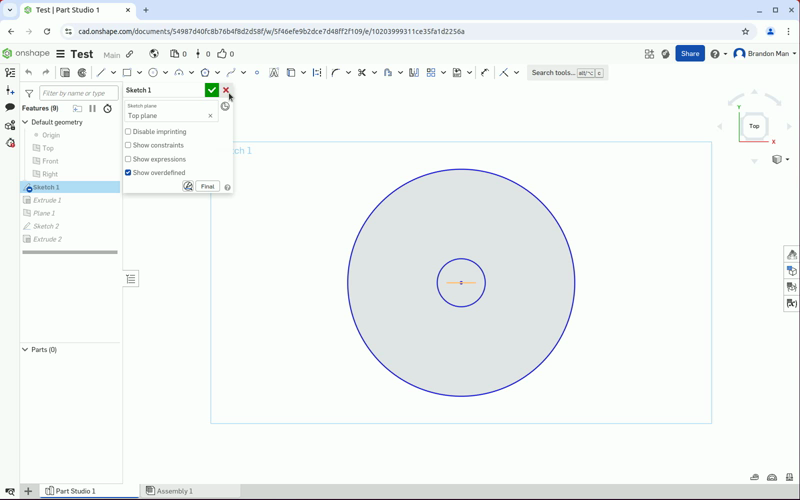
click(229, 92)
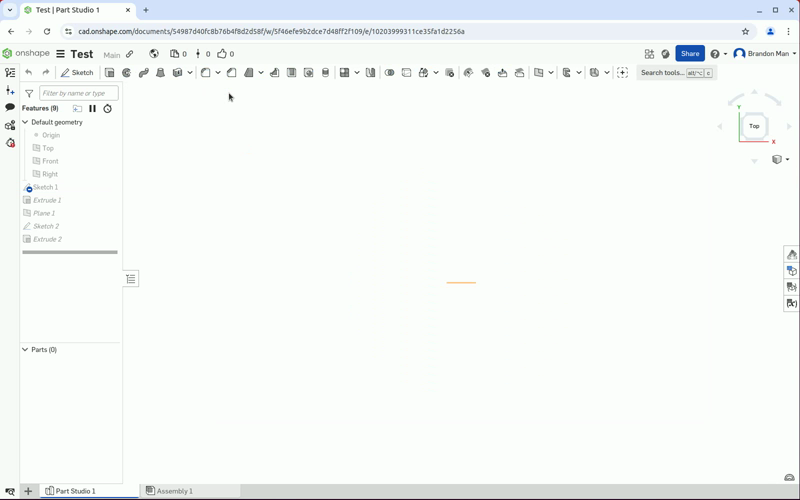
key(shift+s)
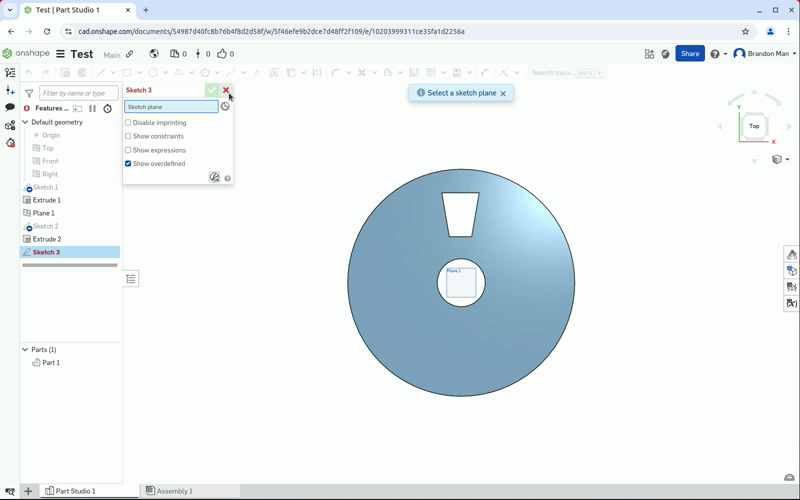
mouse_move(73, 215)
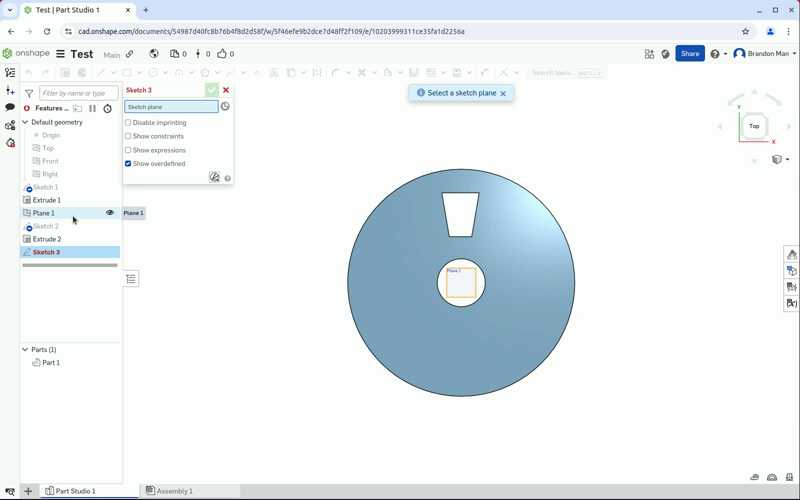
click(73, 215)
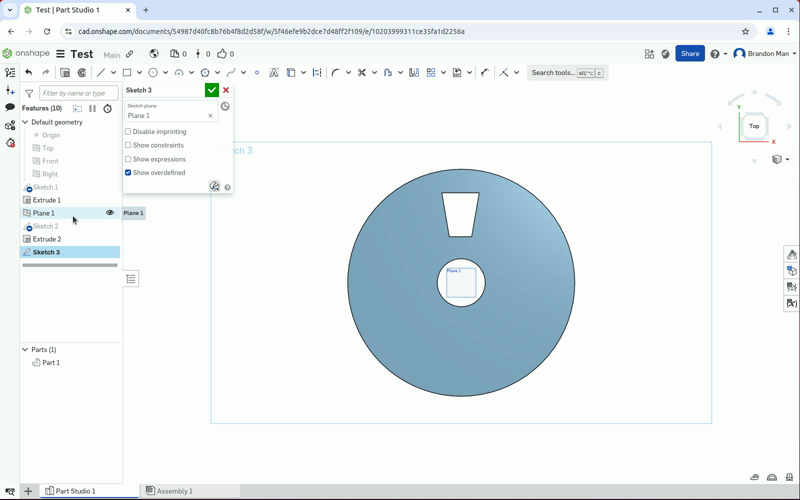
mouse_move(73, 352)
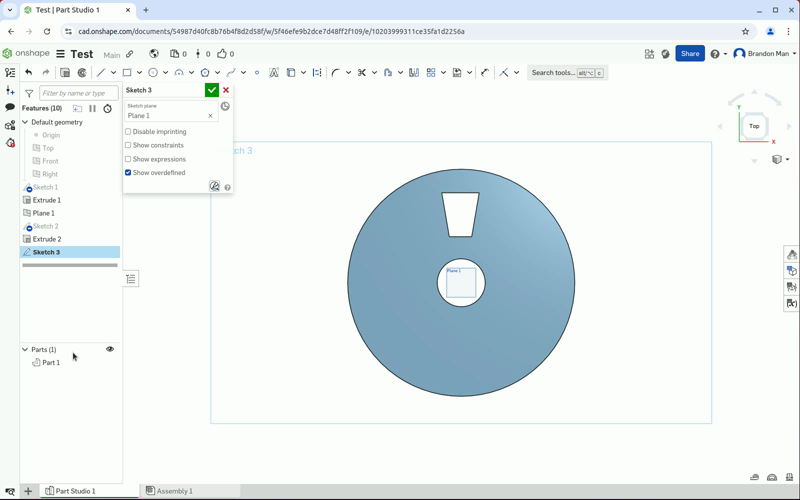
key(y)
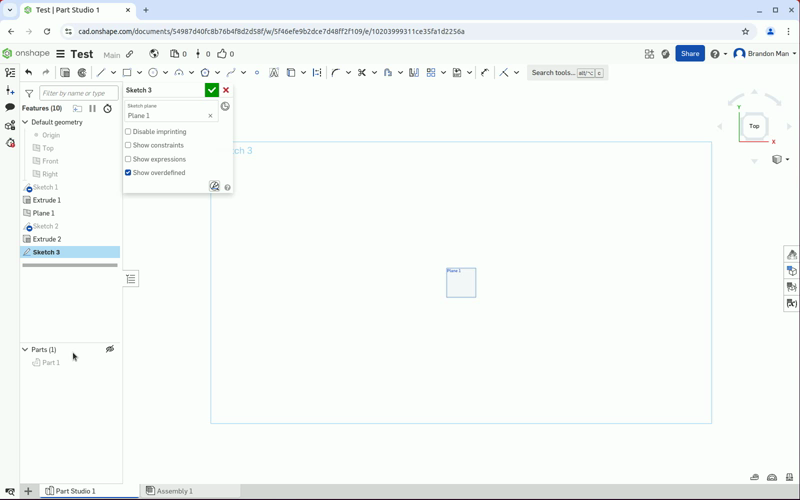
key(l)
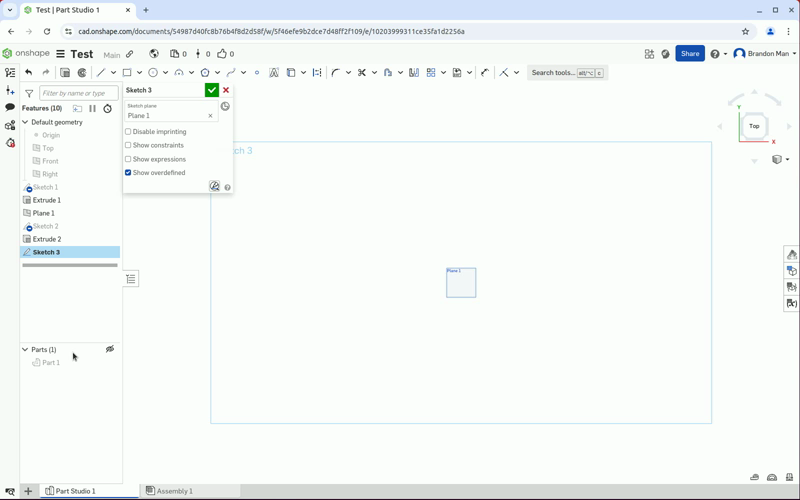
key_down(shift)
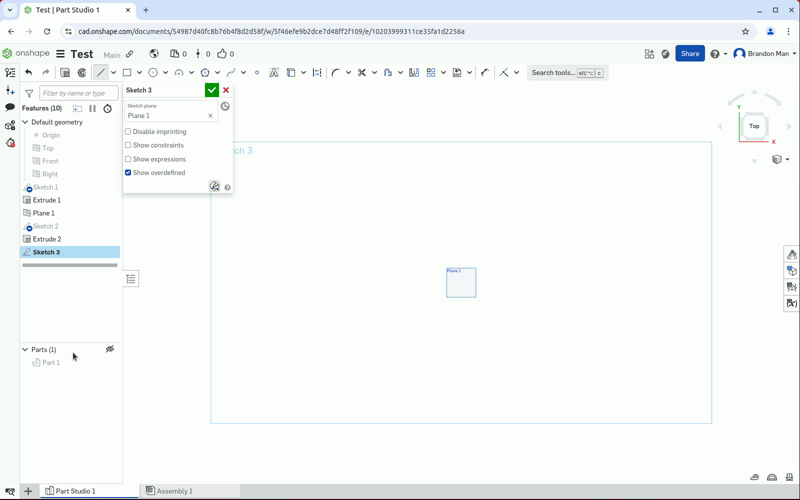
mouse_move(370, 301)
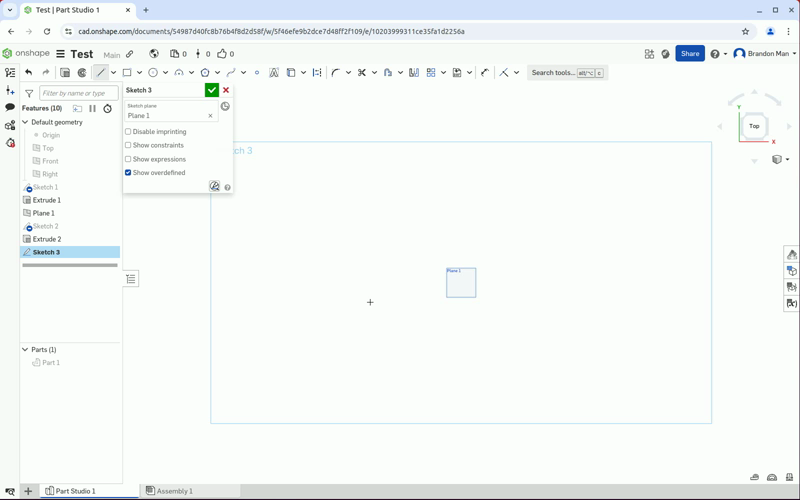
click(370, 301)
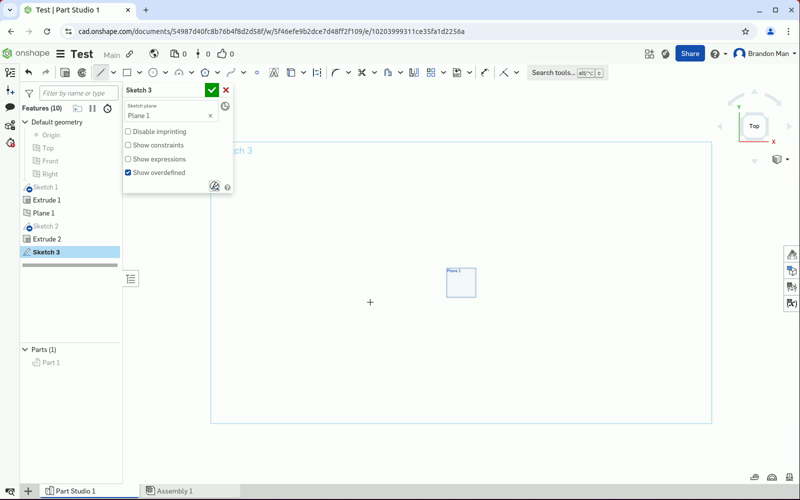
key_up(shift)
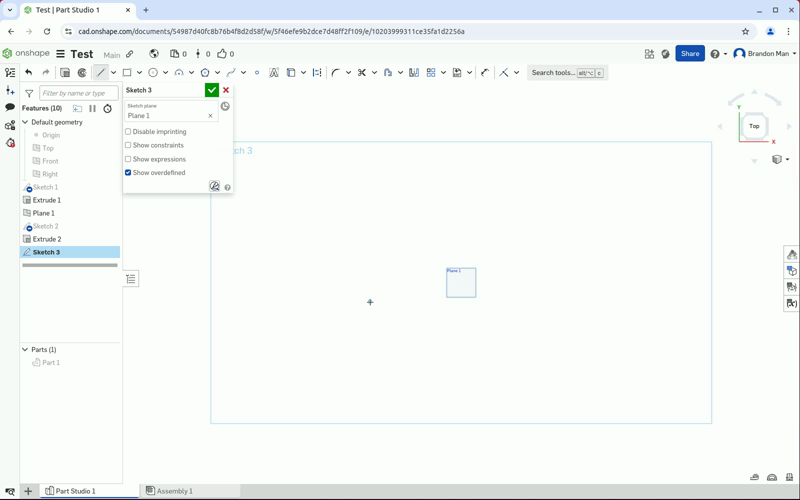
key_down(shift)
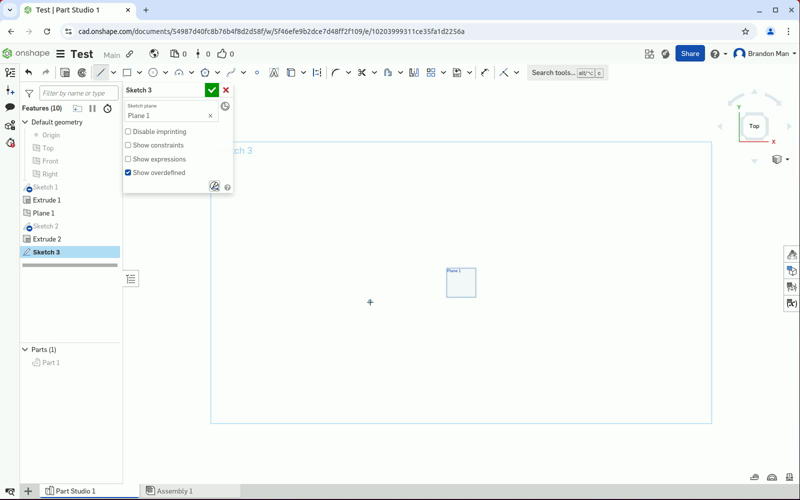
mouse_move(400, 301)
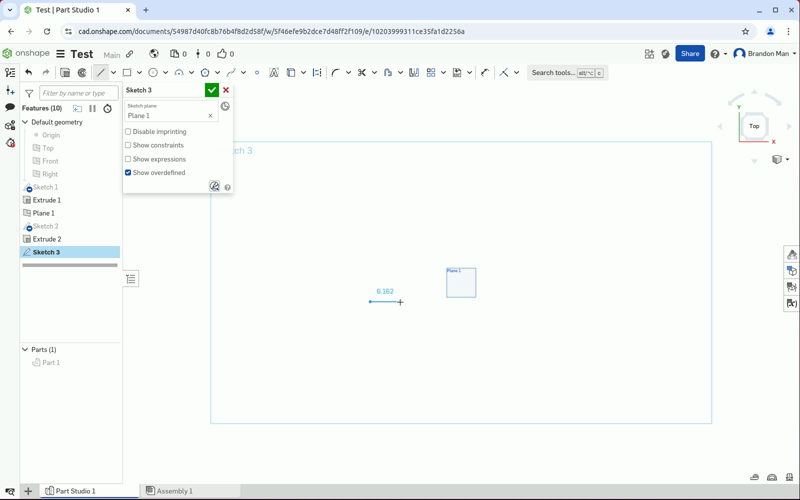
mouse_move(414, 294)
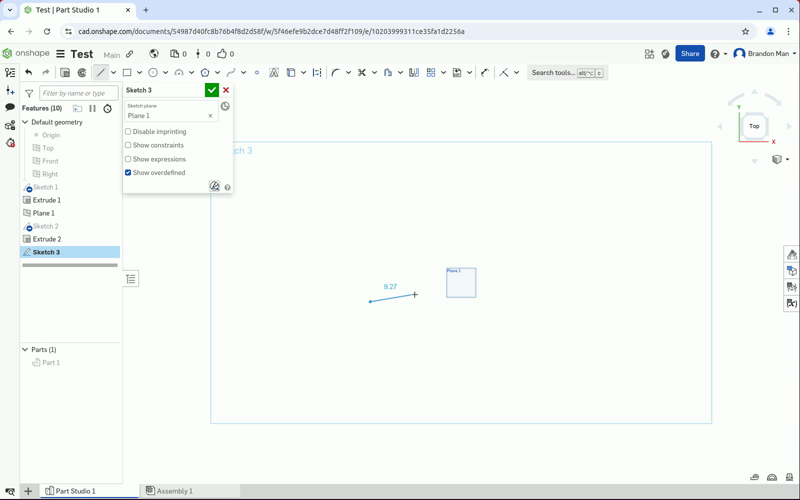
click(414, 294)
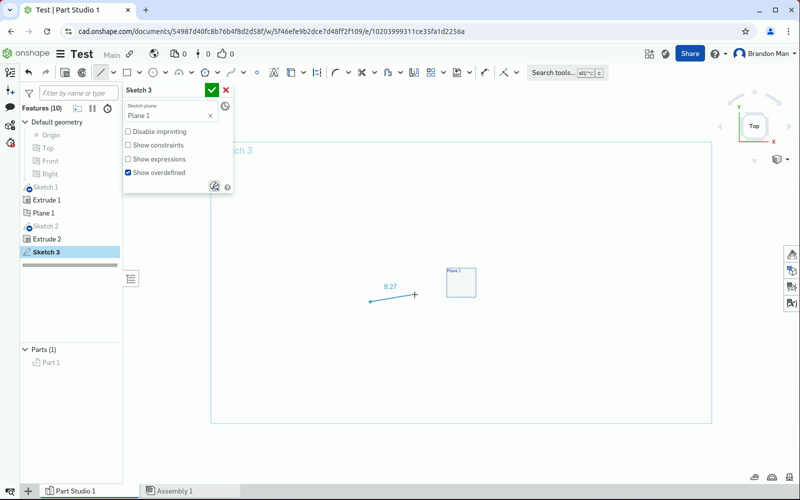
key_up(shift)
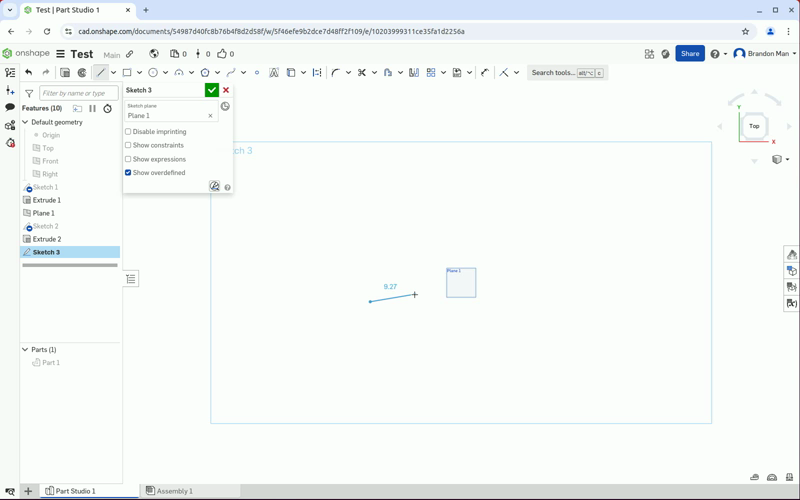
key_down(shift)
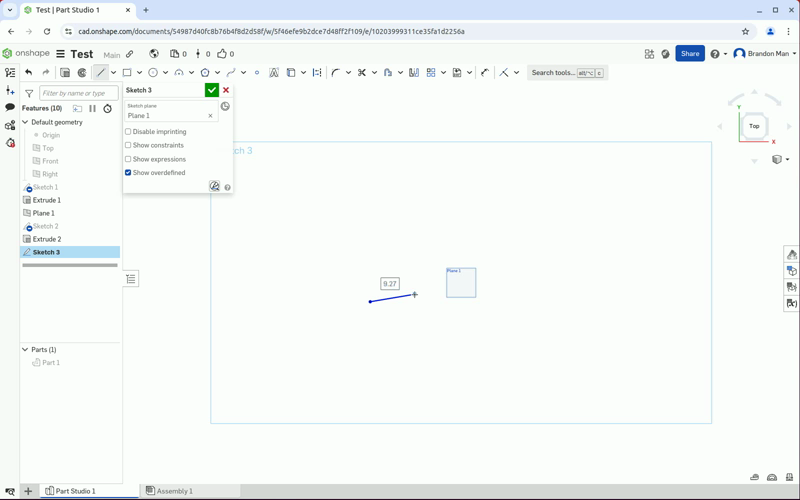
mouse_move(444, 294)
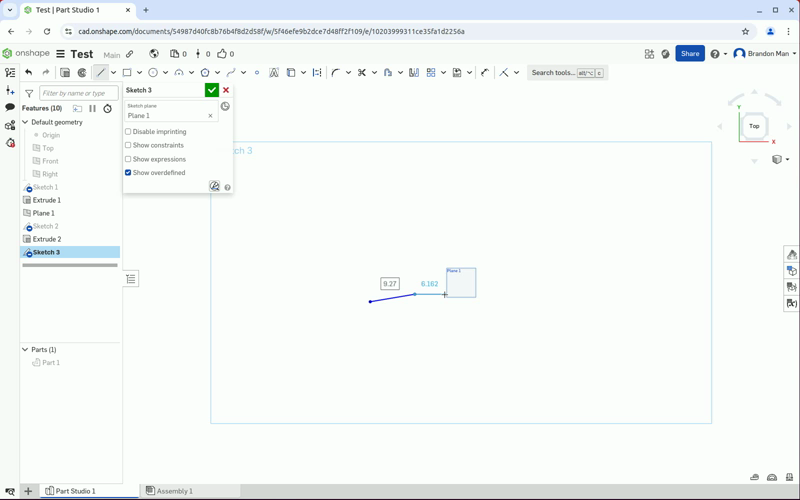
mouse_move(414, 272)
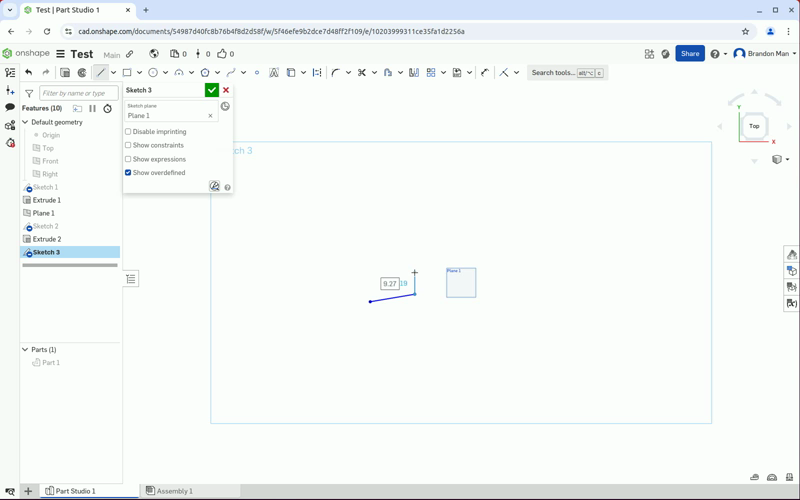
click(414, 272)
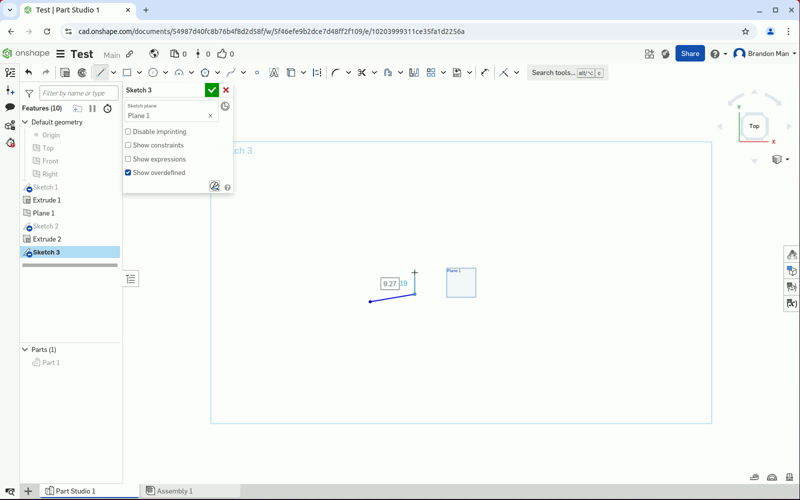
key_up(shift)
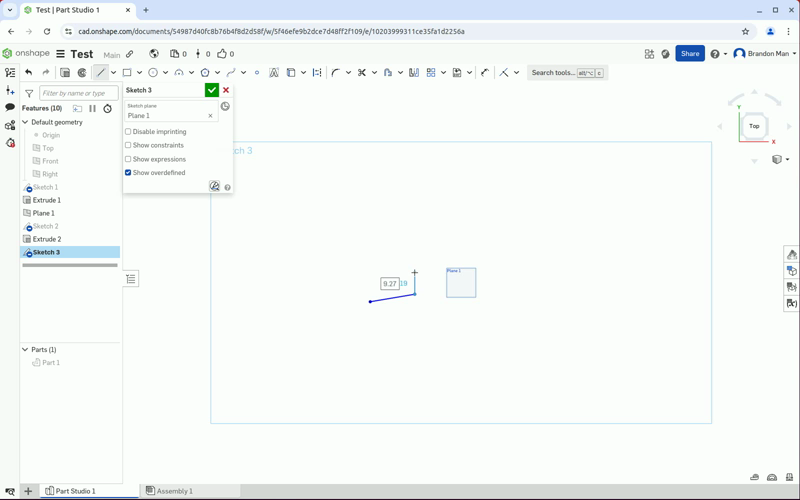
key_down(shift)
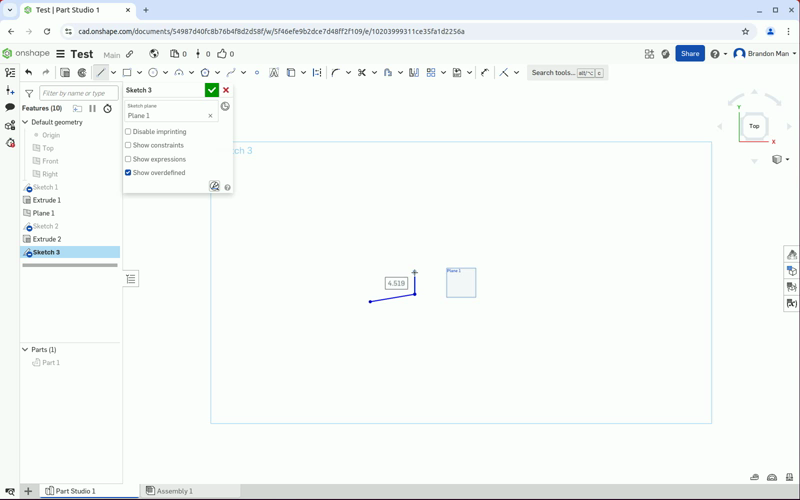
mouse_move(444, 272)
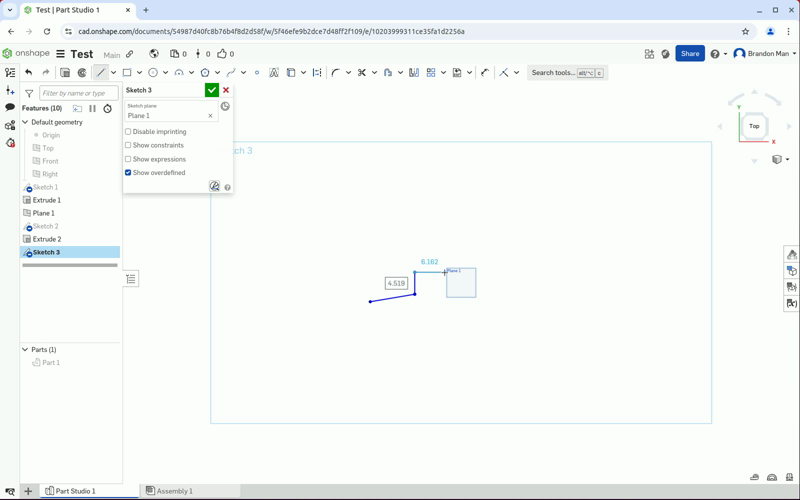
mouse_move(370, 264)
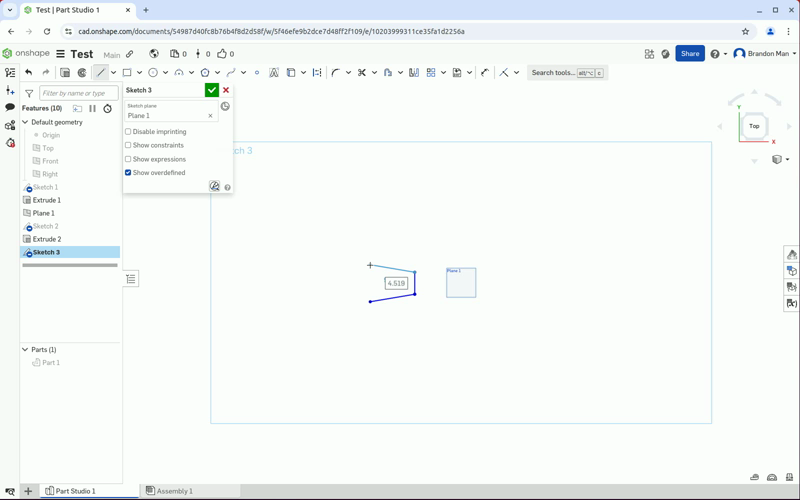
click(370, 264)
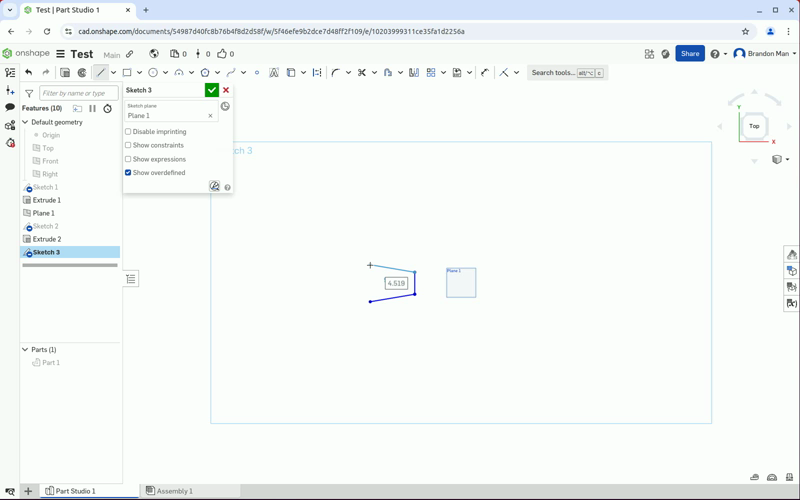
key_up(shift)
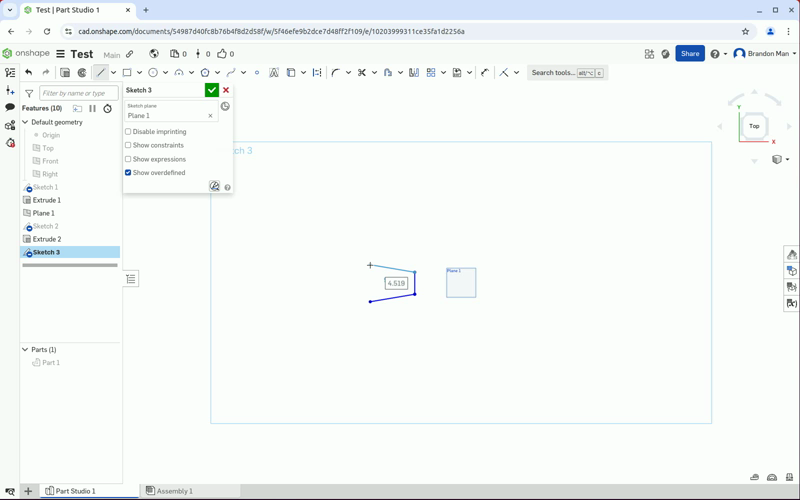
mouse_move(400, 264)
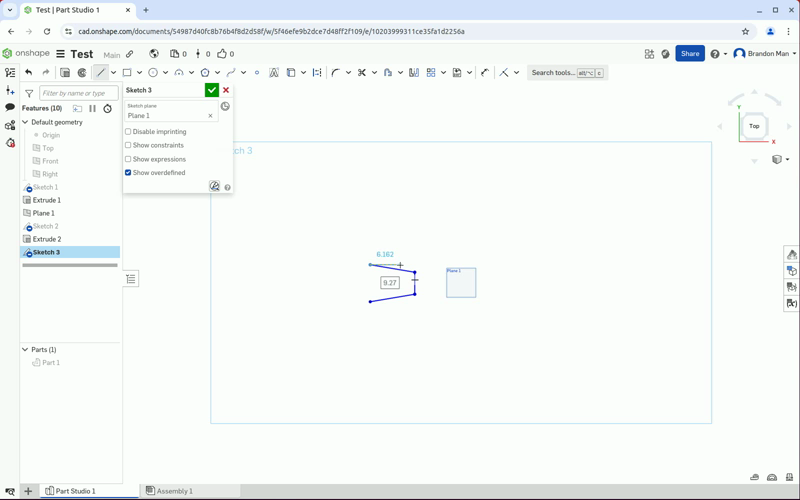
key_down(shift)
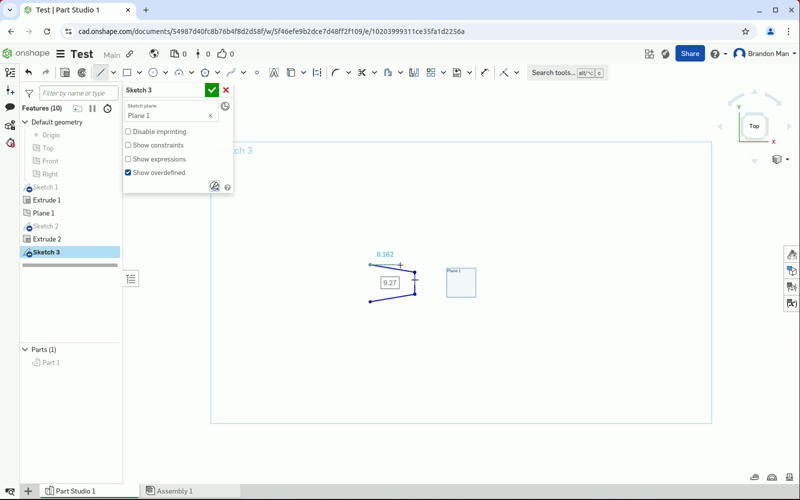
mouse_move(370, 301)
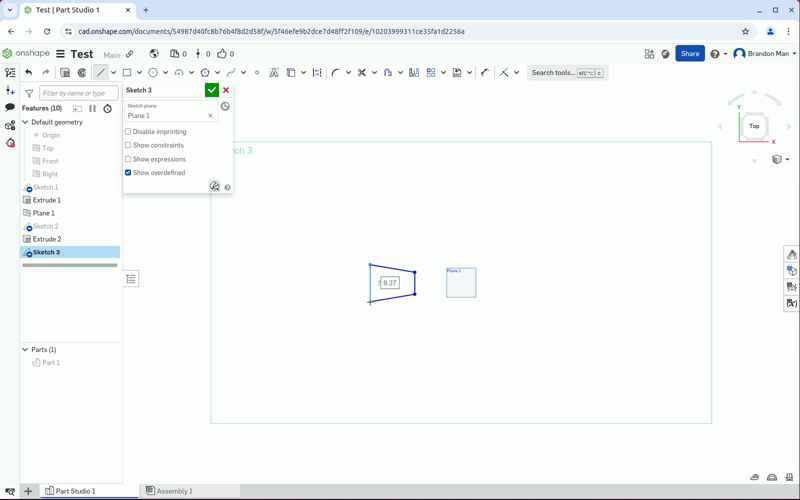
key_up(shift)
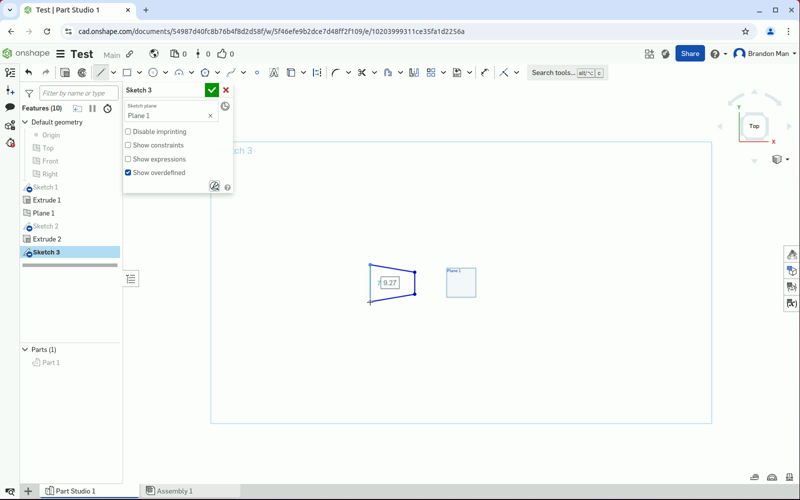
click(370, 301)
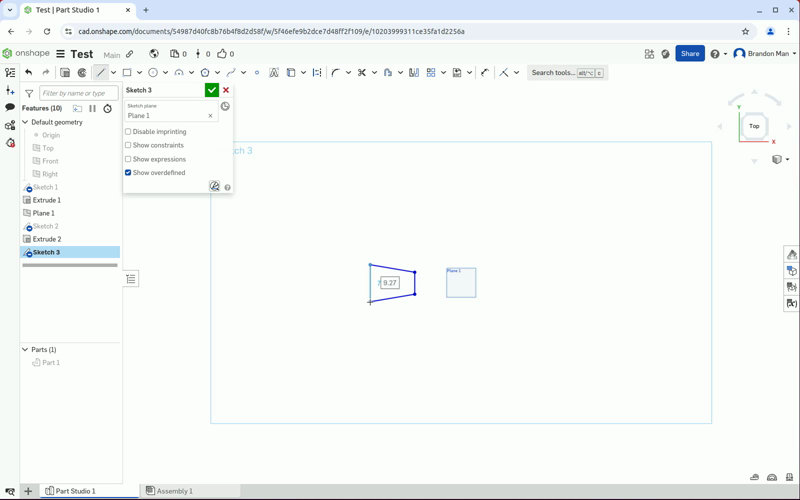
key(esc)
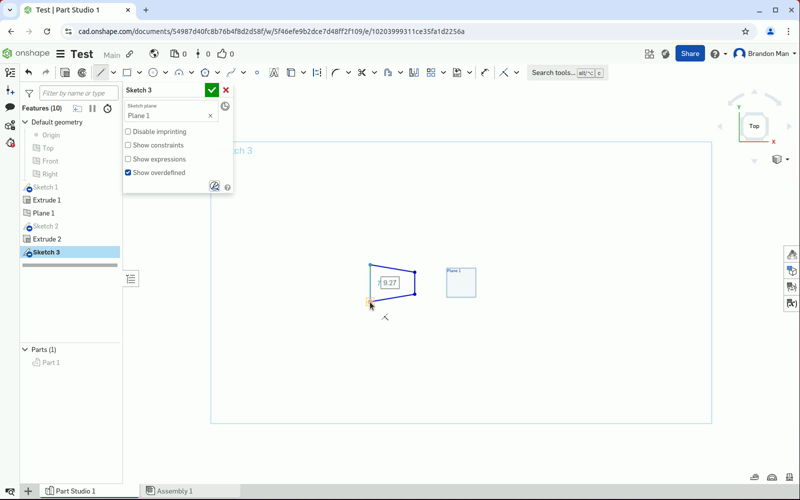
mouse_move(394, 283)
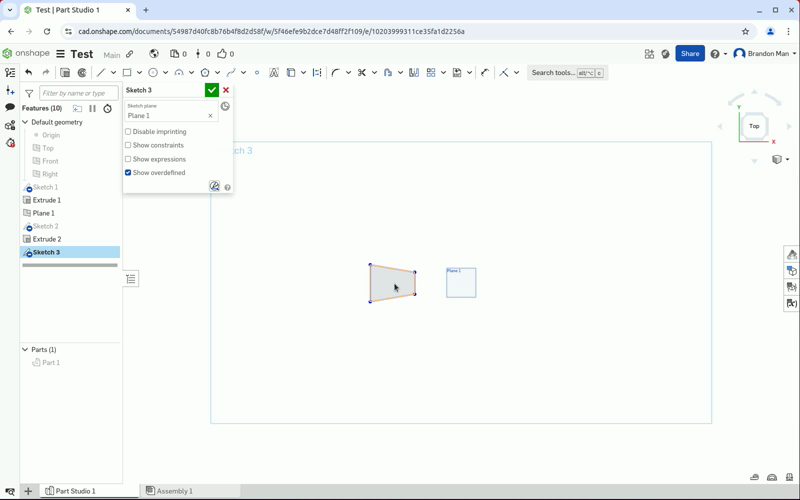
scroll(6)
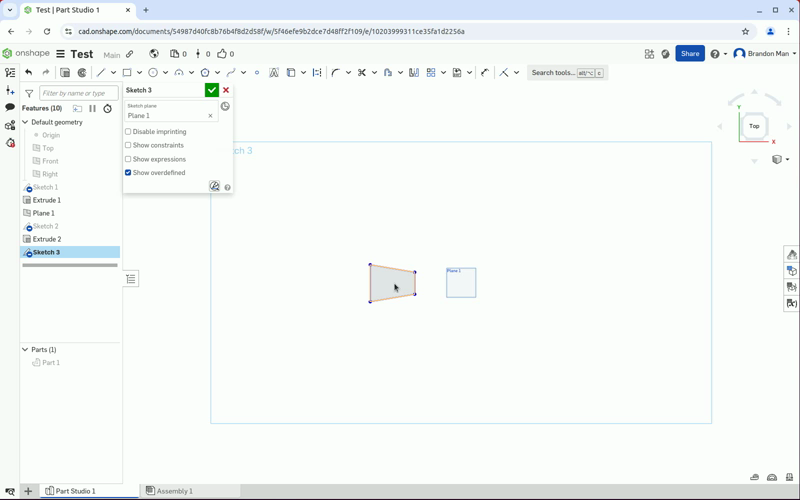
scroll(6)
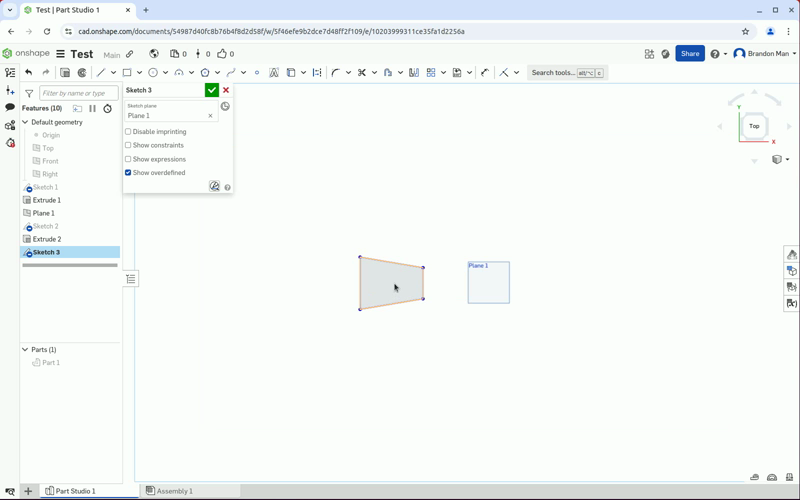
scroll(6)
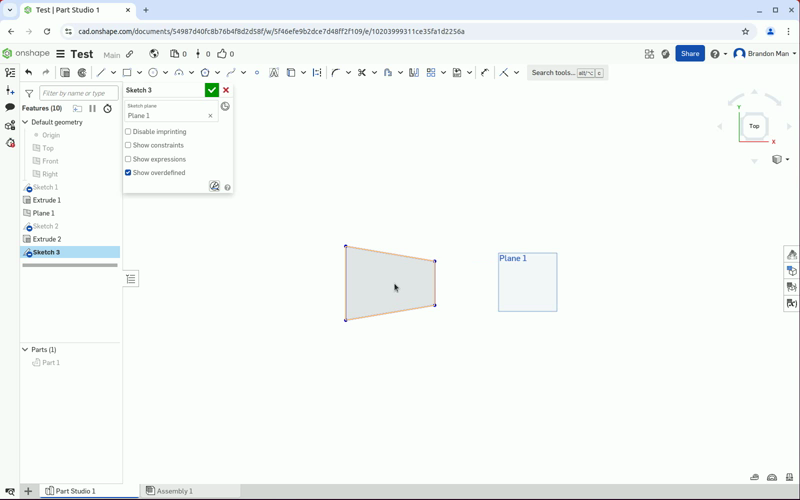
scroll(6)
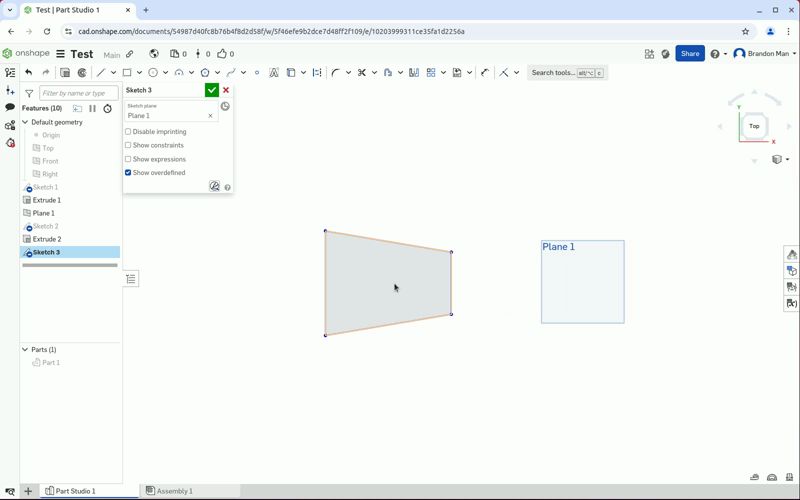
scroll(6)
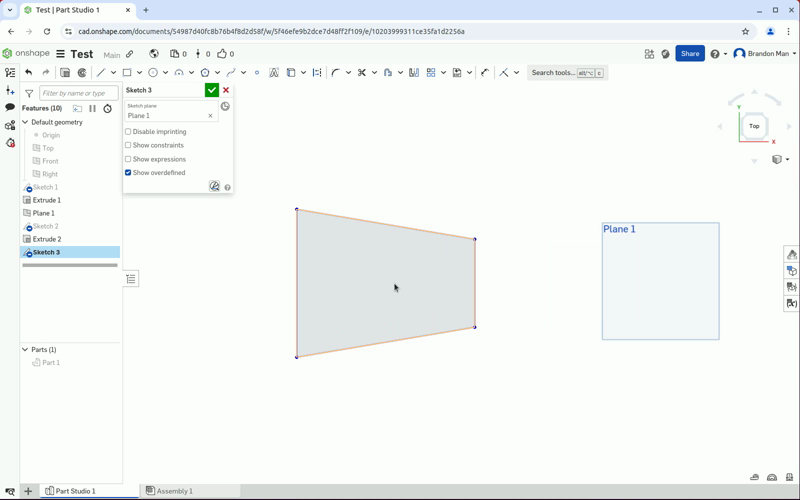
scroll(6)
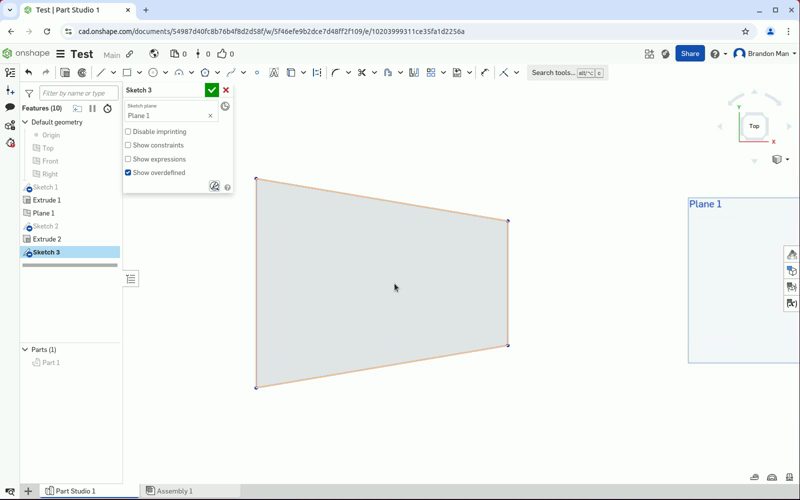
scroll(6)
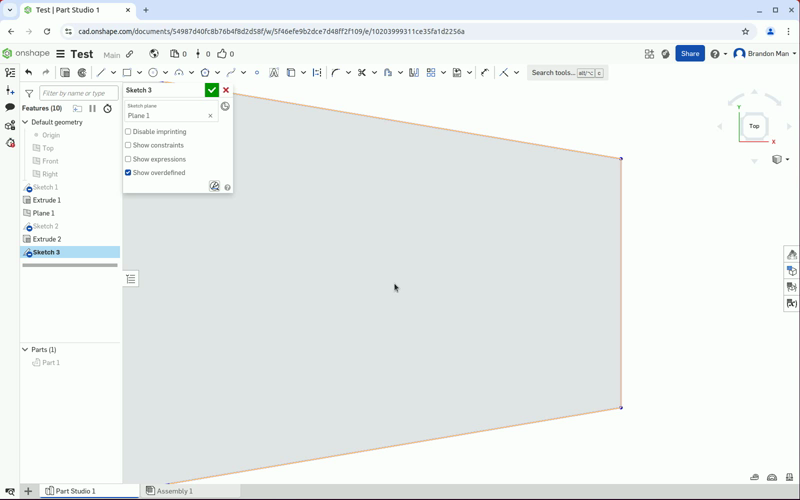
click(394, 283)
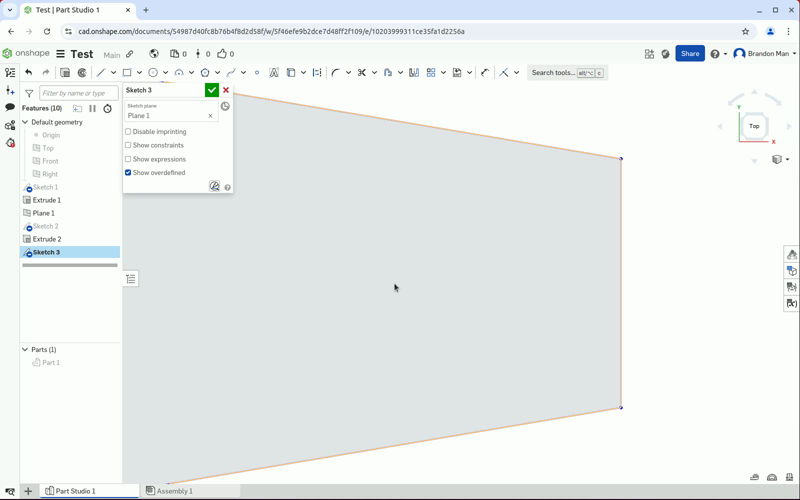
scroll(-6)
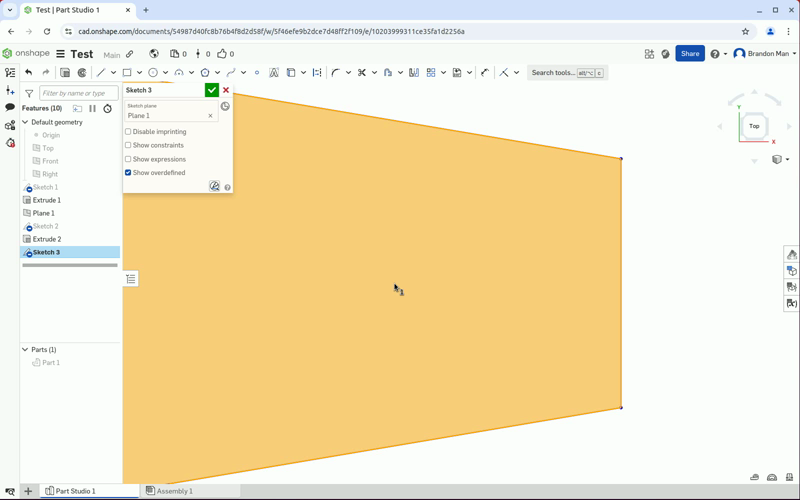
scroll(-6)
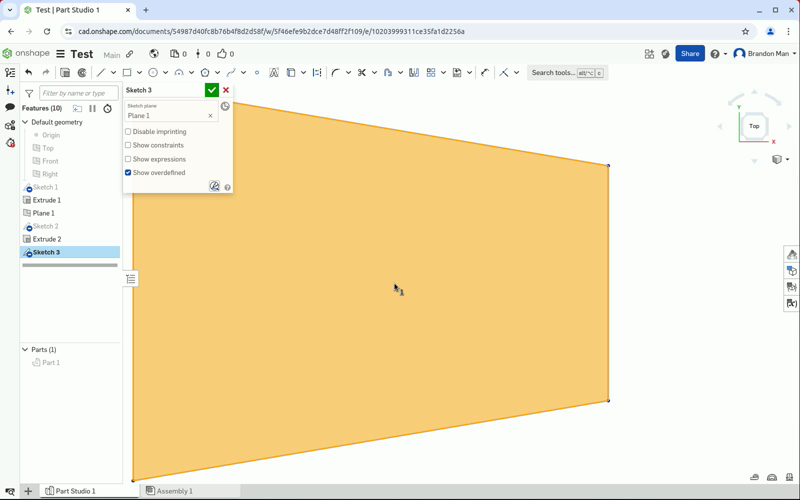
scroll(-6)
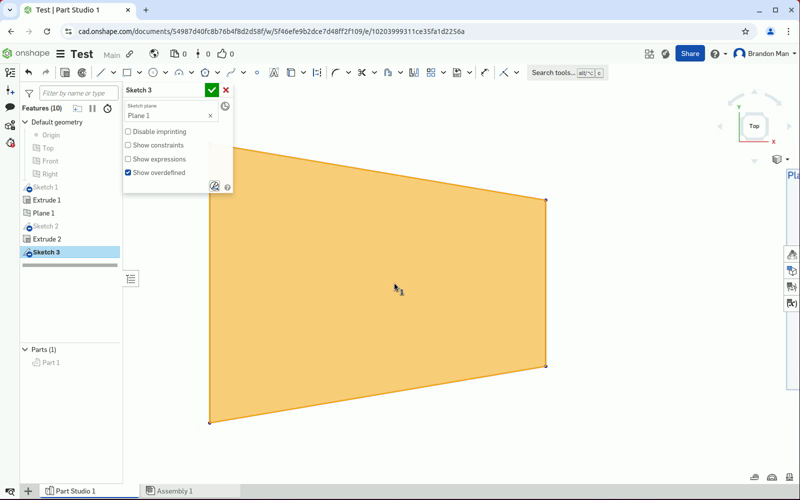
scroll(-6)
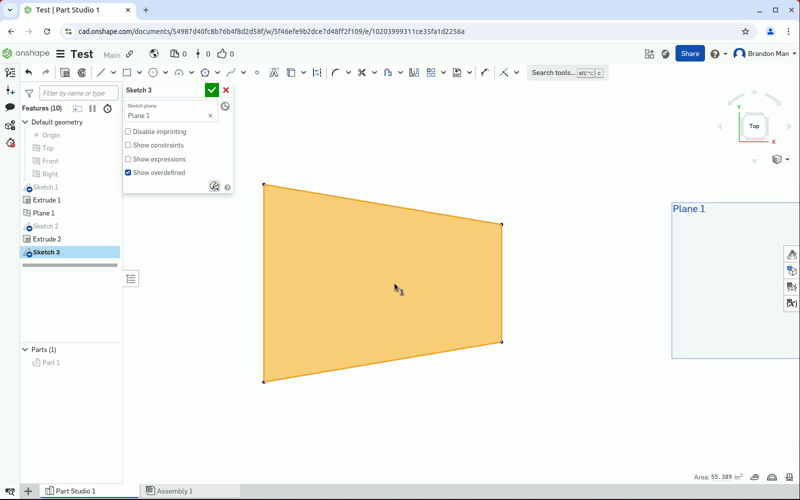
scroll(-6)
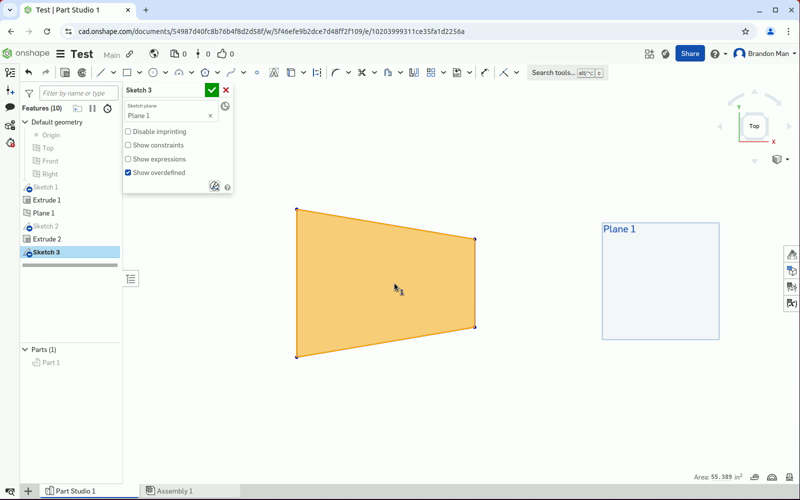
scroll(-6)
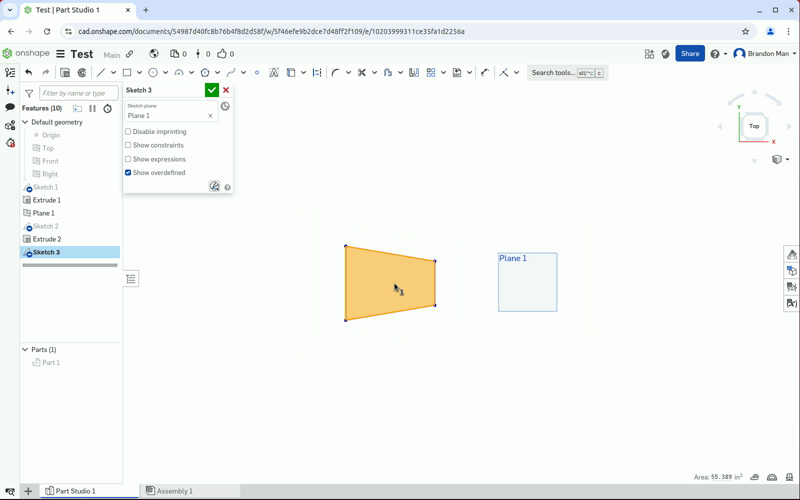
scroll(-6)
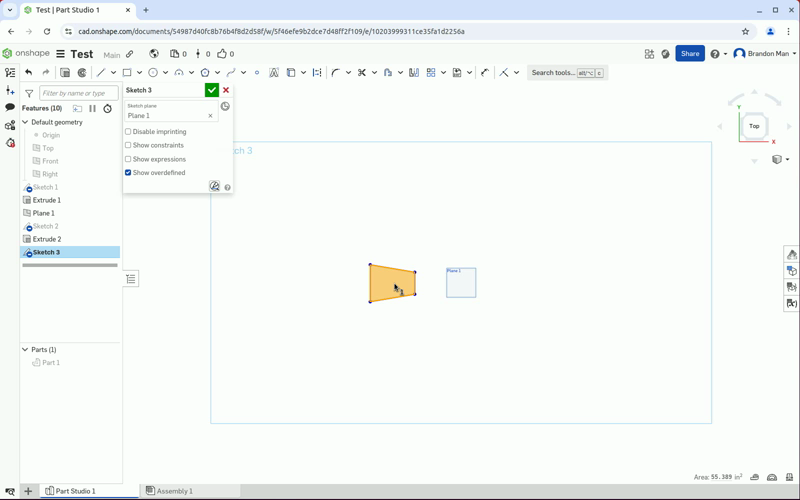
mouse_move(73, 352)
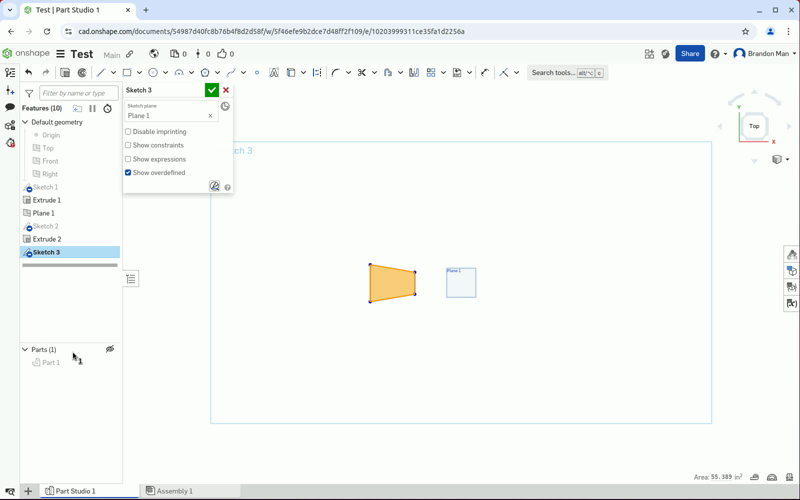
key(shift+y)
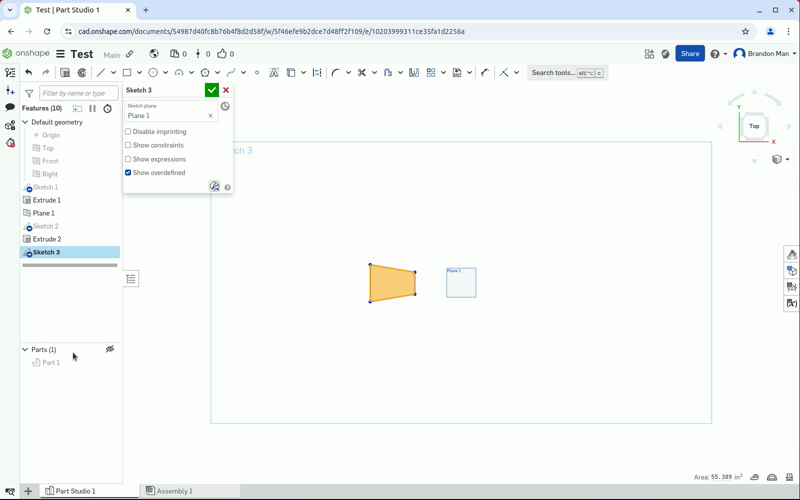
key(shift+e)
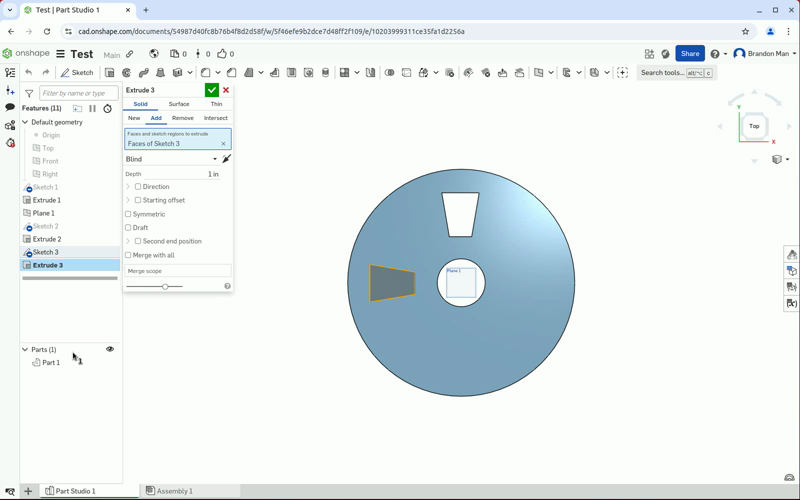
mouse_move(143, 106)
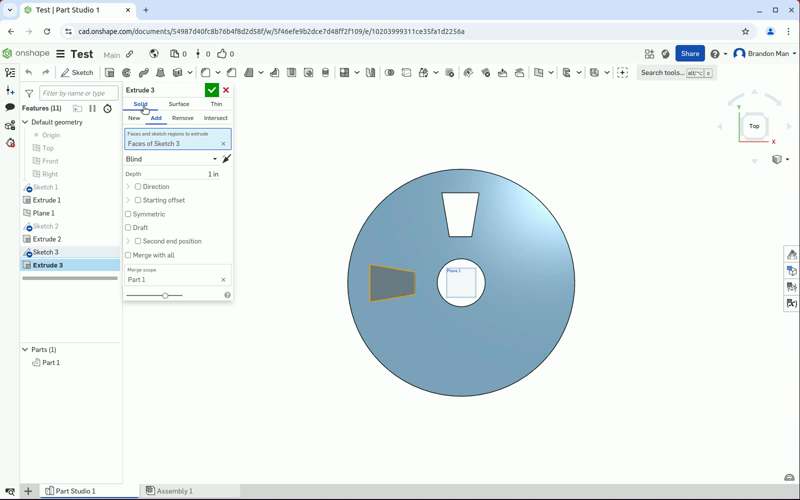
click(143, 106)
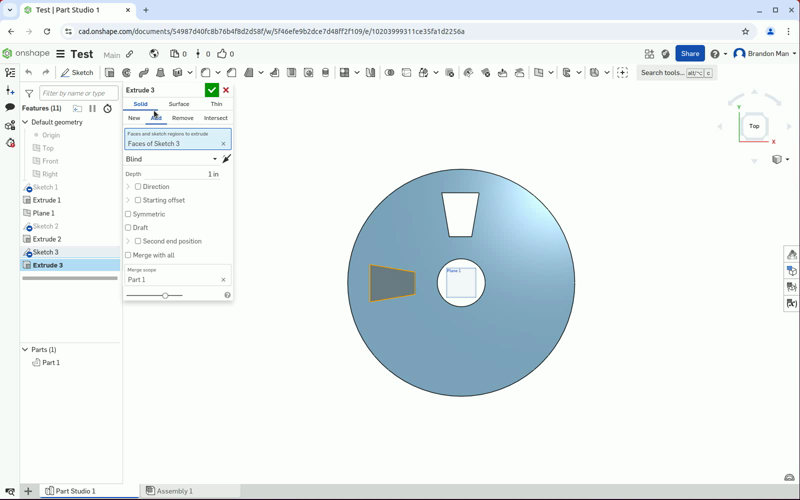
mouse_move(186, 120)
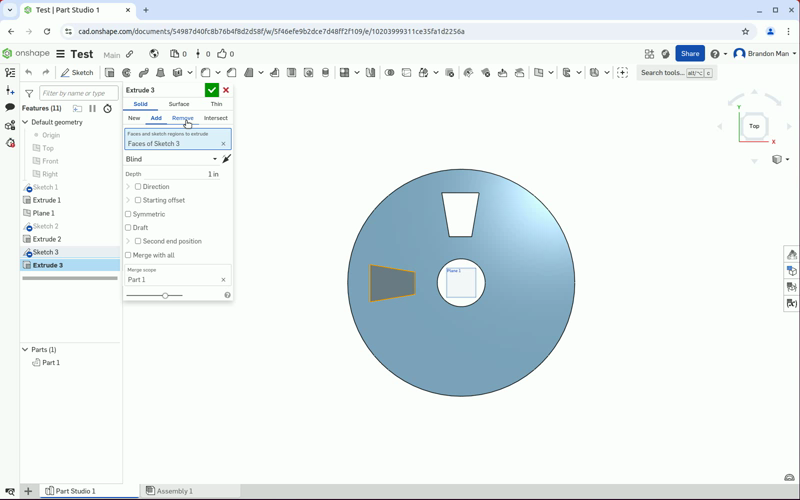
click(186, 120)
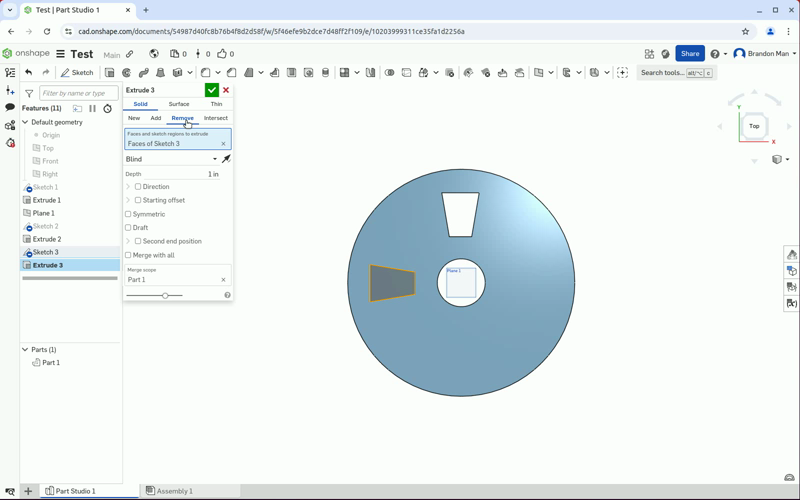
key(tab, 4)
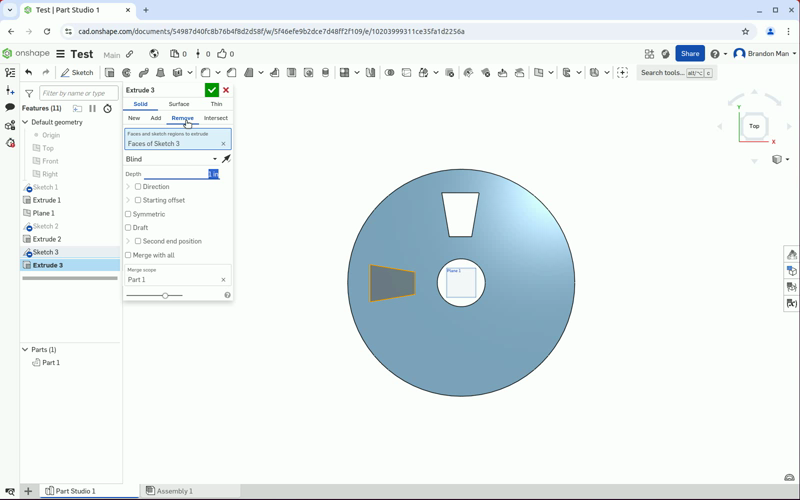
text(23.108)
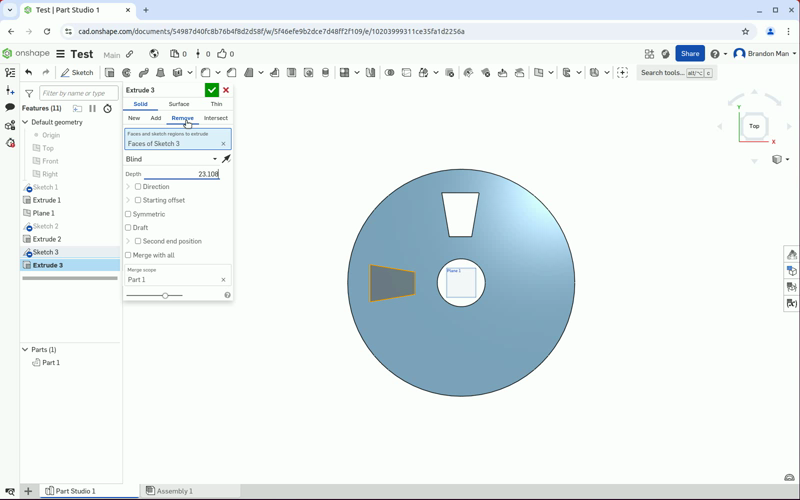
key(tab, 6)
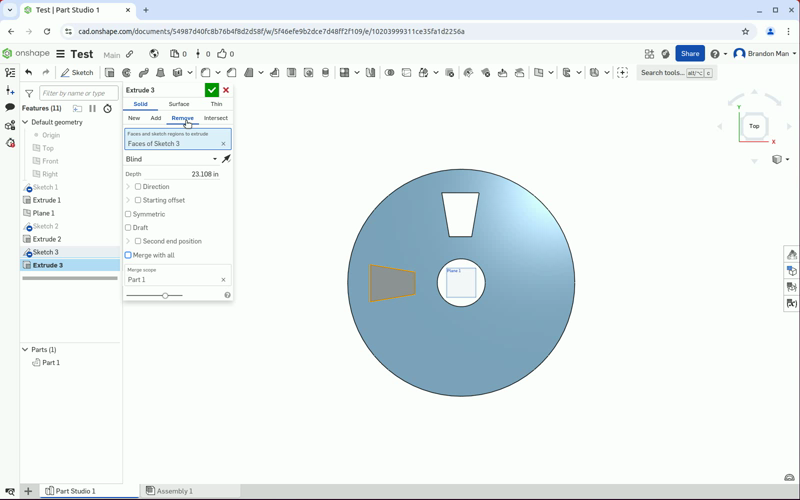
key(space)
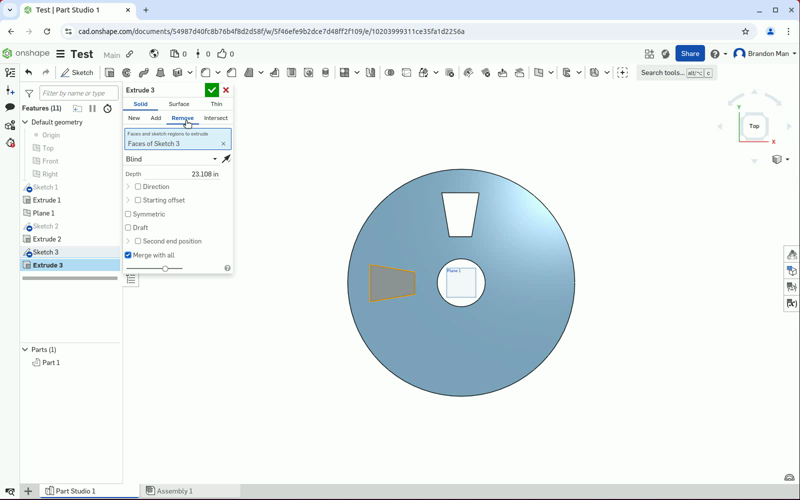
key(enter)
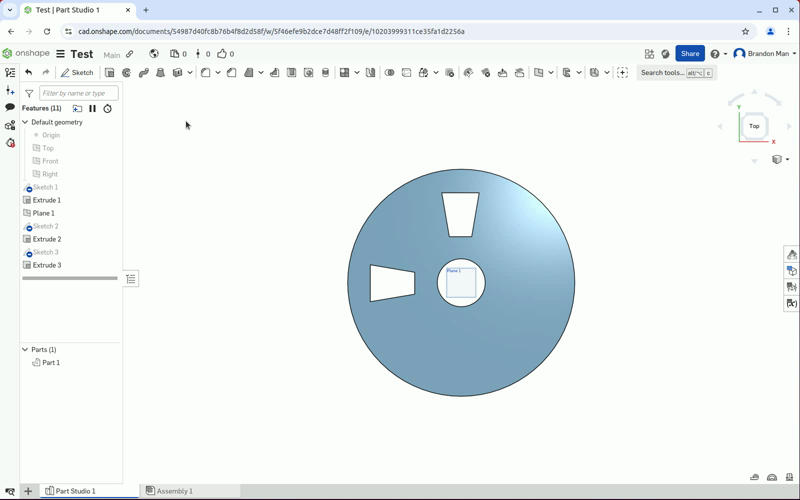
key(shift+h)
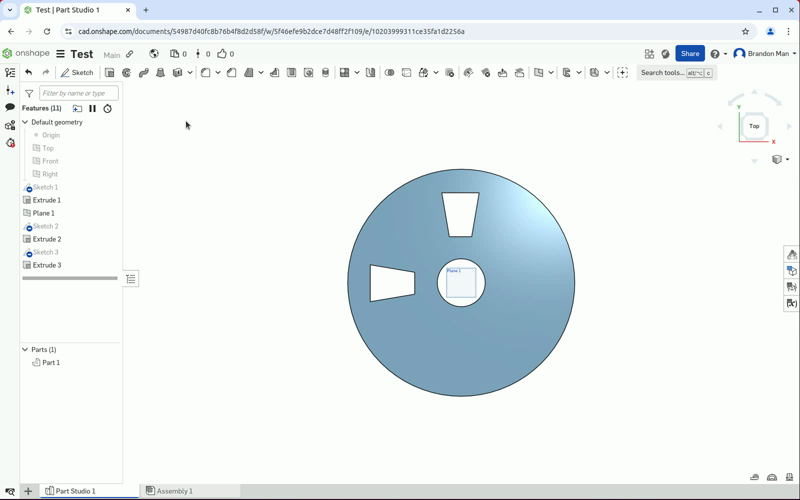
key(shift+h)
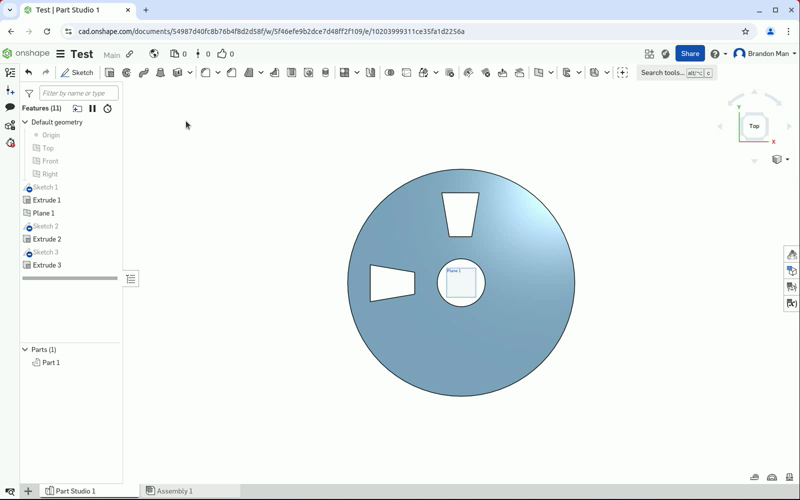
mouse_move(73, 189)
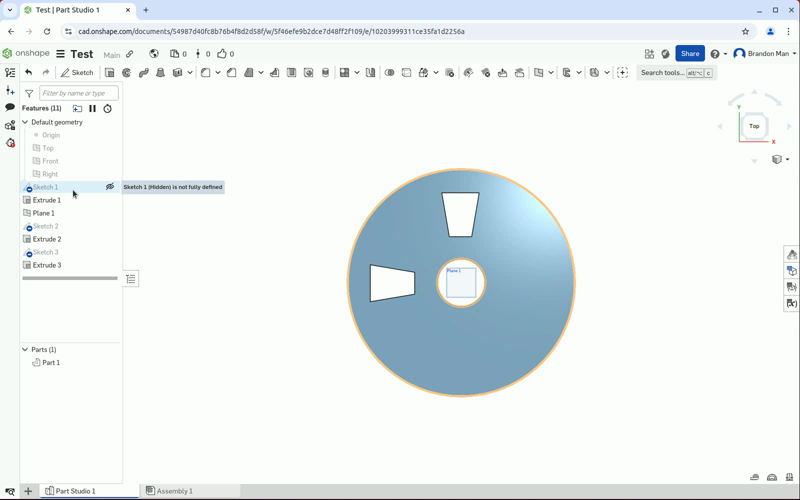
click(73, 189)
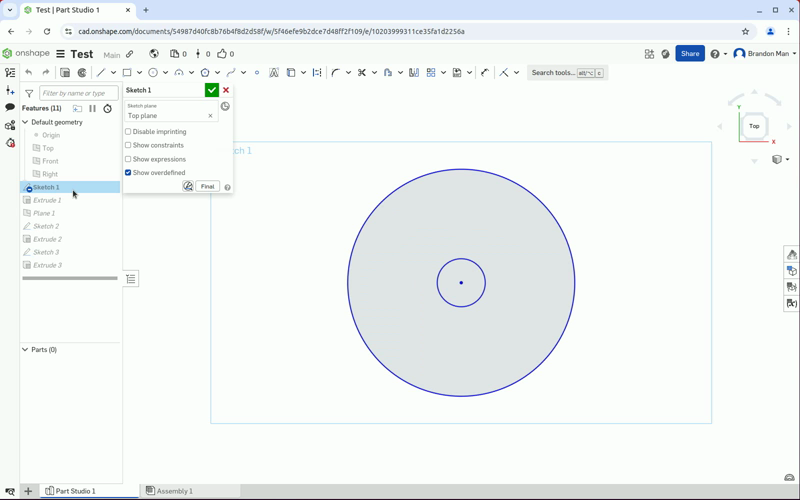
mouse_move(229, 92)
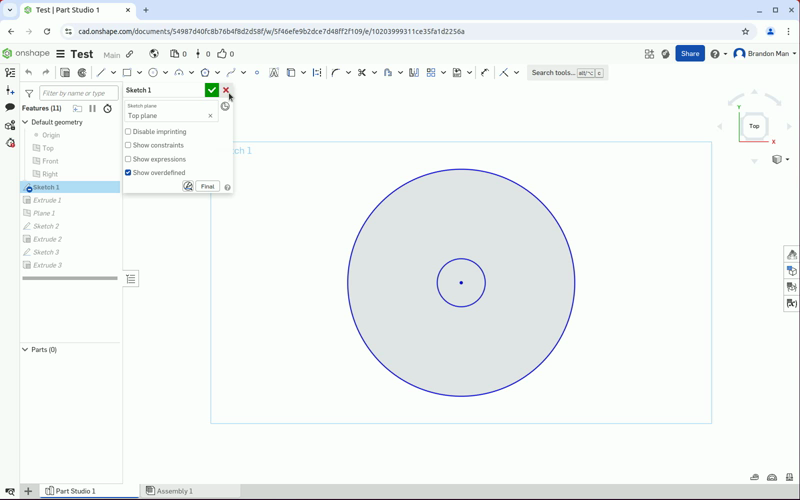
click(229, 92)
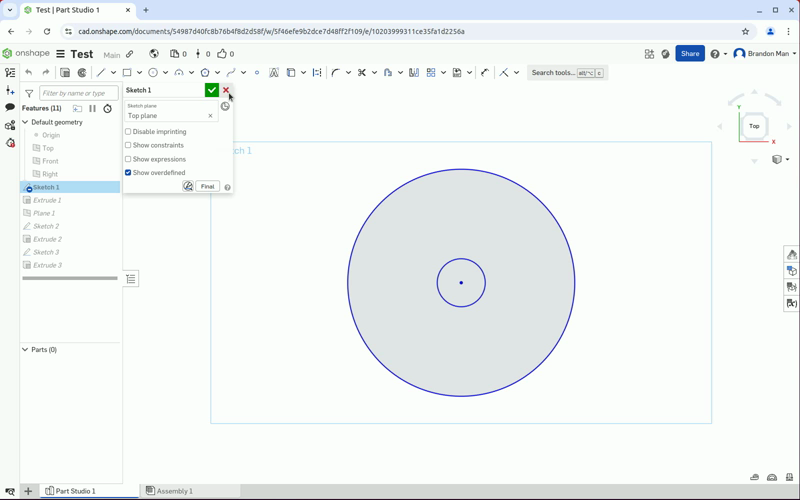
key(shift+s)
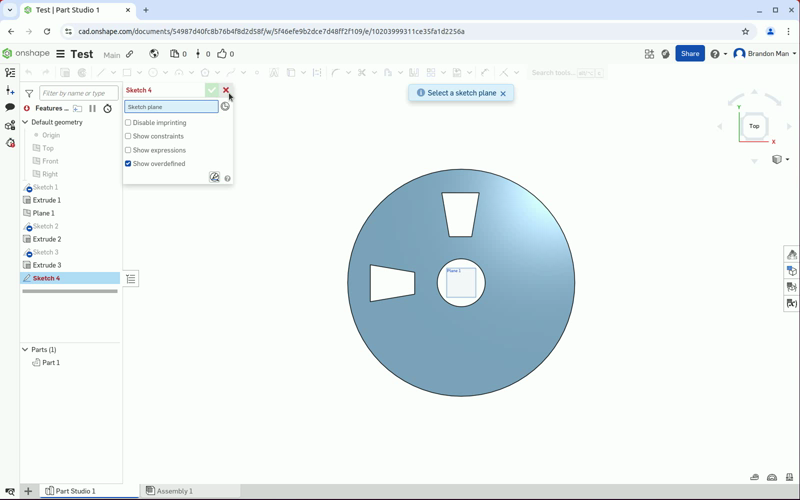
mouse_move(73, 215)
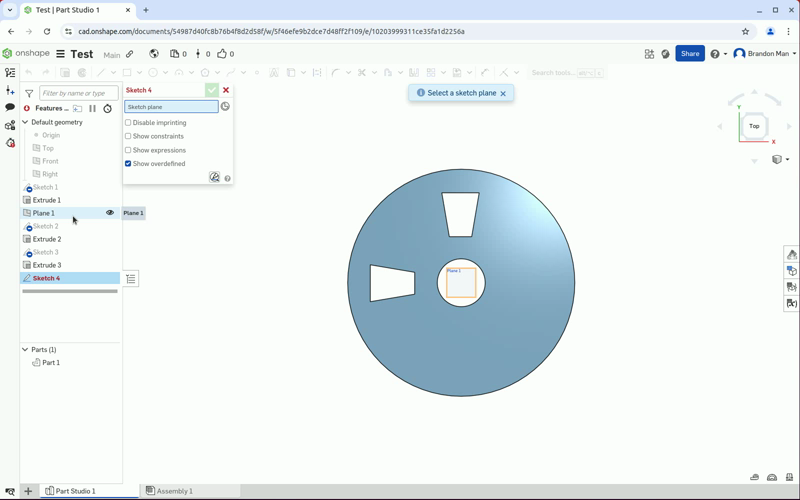
click(73, 215)
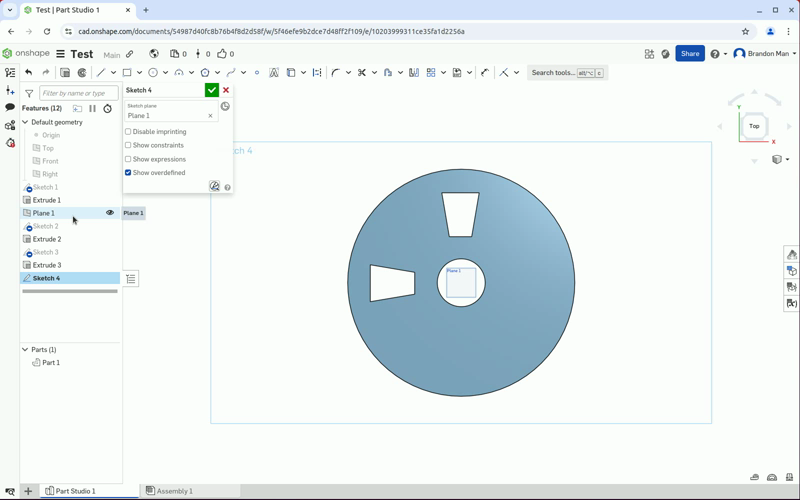
mouse_move(73, 352)
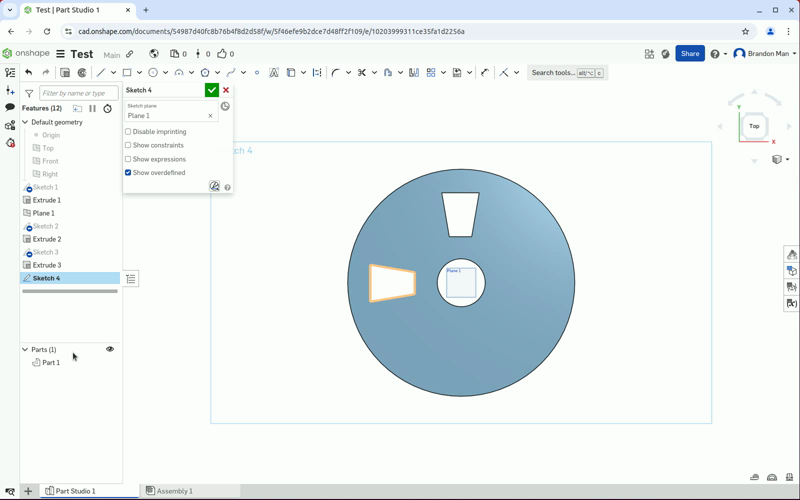
key(y)
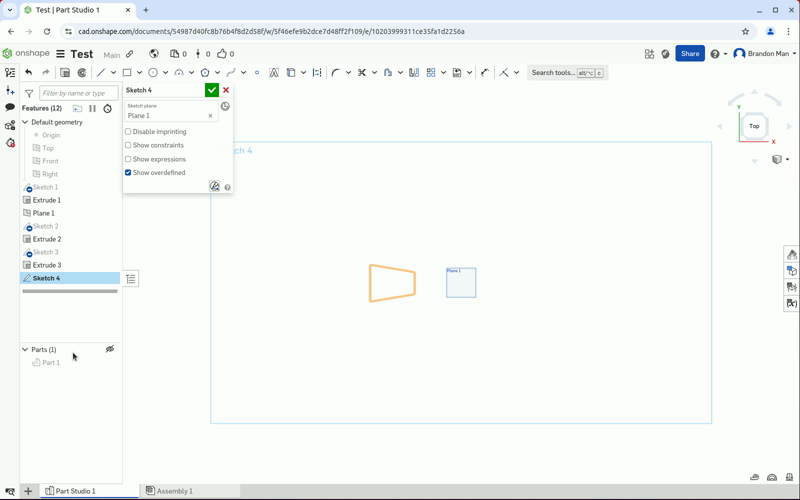
key(l)
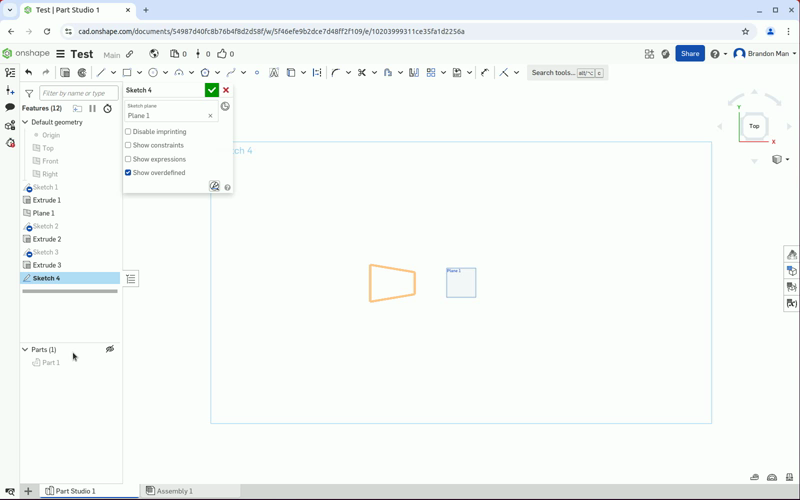
key_down(shift)
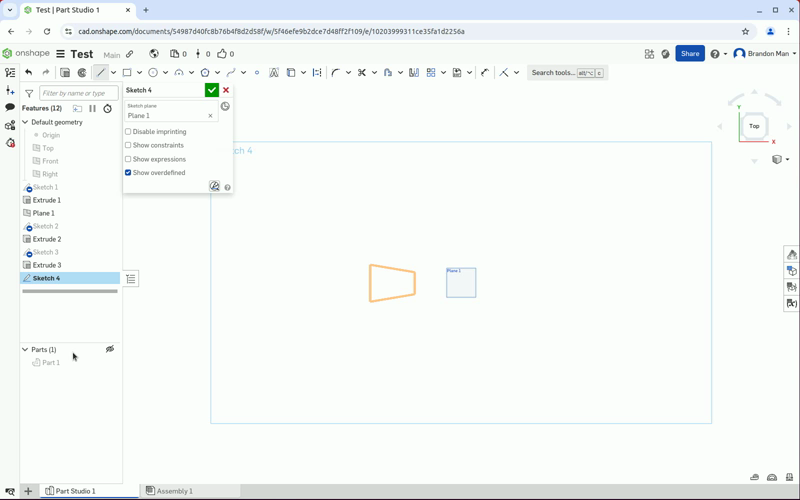
mouse_move(507, 294)
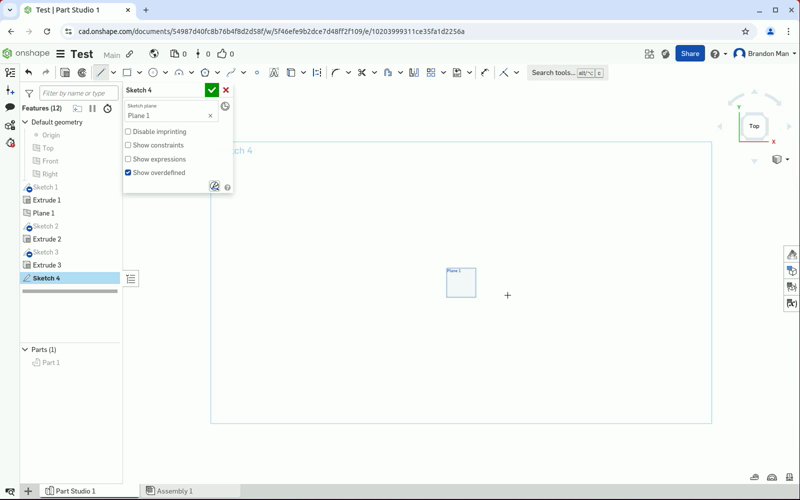
click(507, 294)
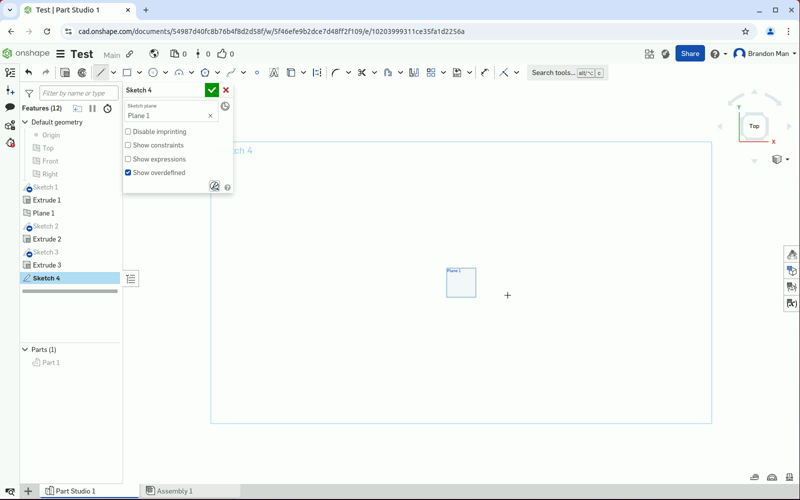
key_up(shift)
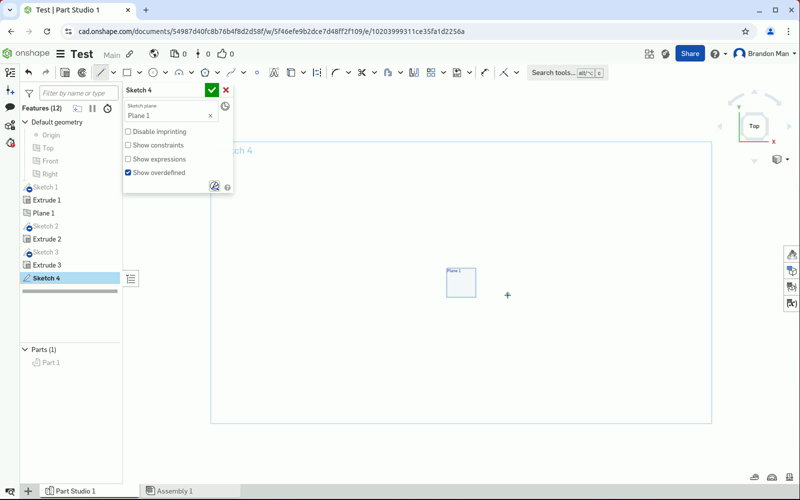
key_down(shift)
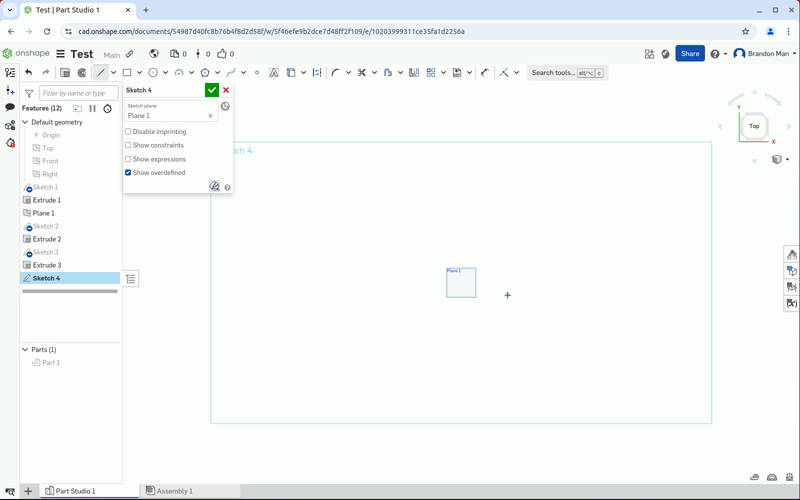
mouse_move(537, 294)
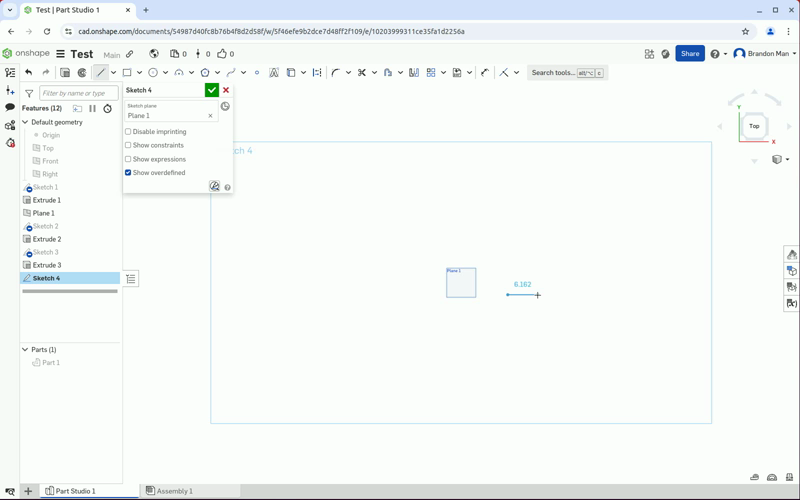
mouse_move(551, 302)
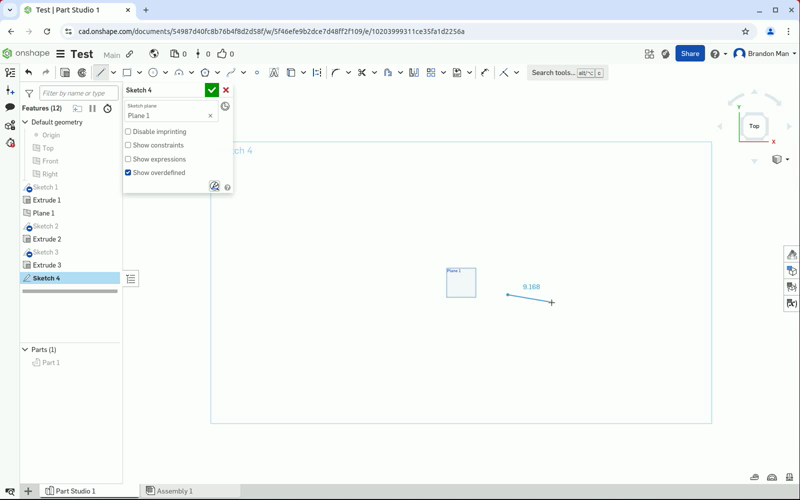
click(551, 302)
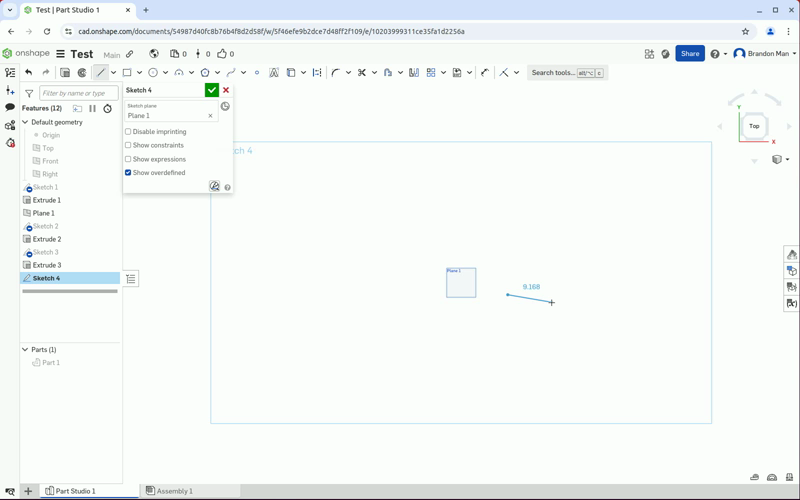
key_up(shift)
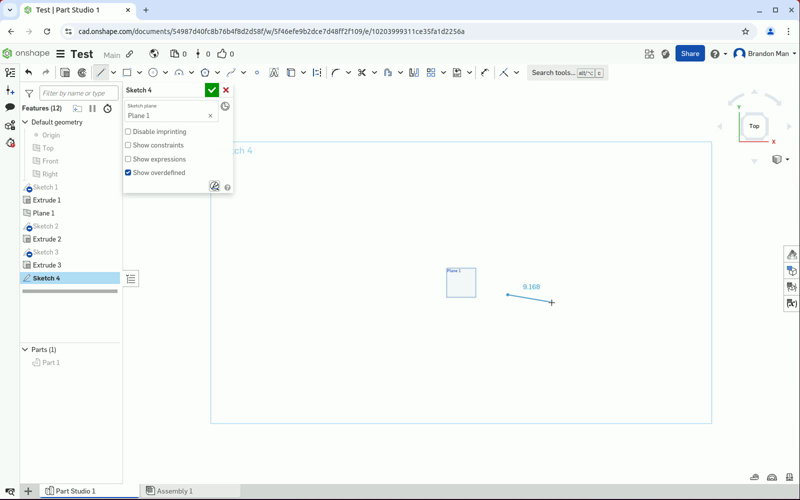
key_down(shift)
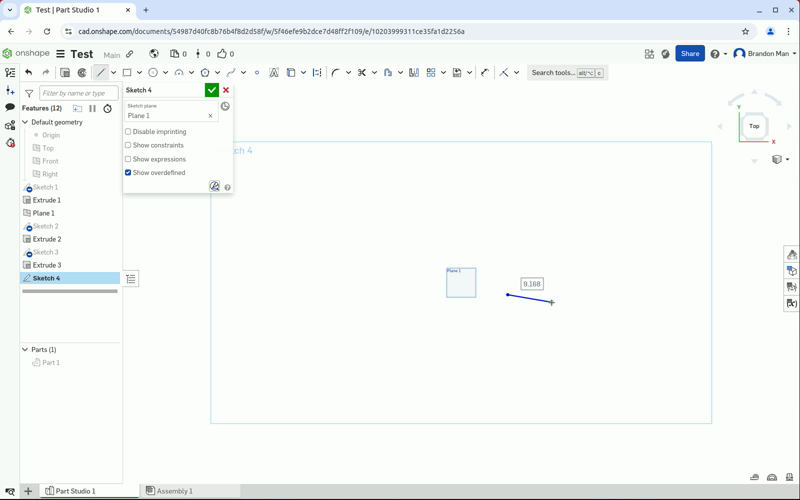
mouse_move(581, 302)
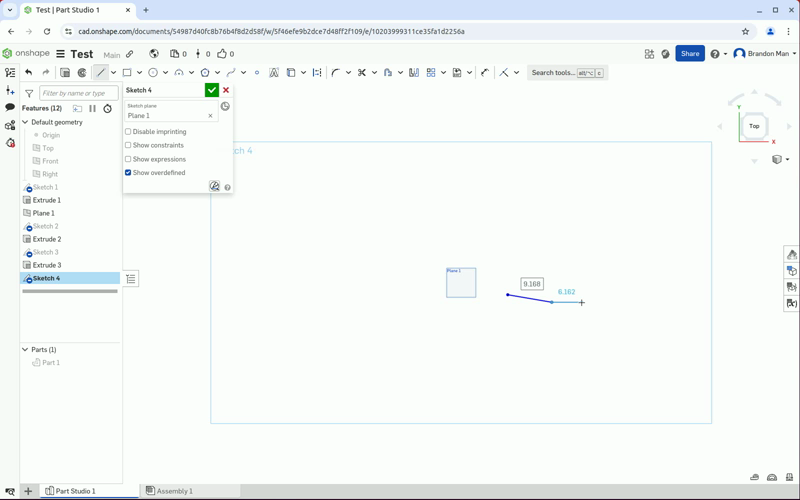
mouse_move(551, 264)
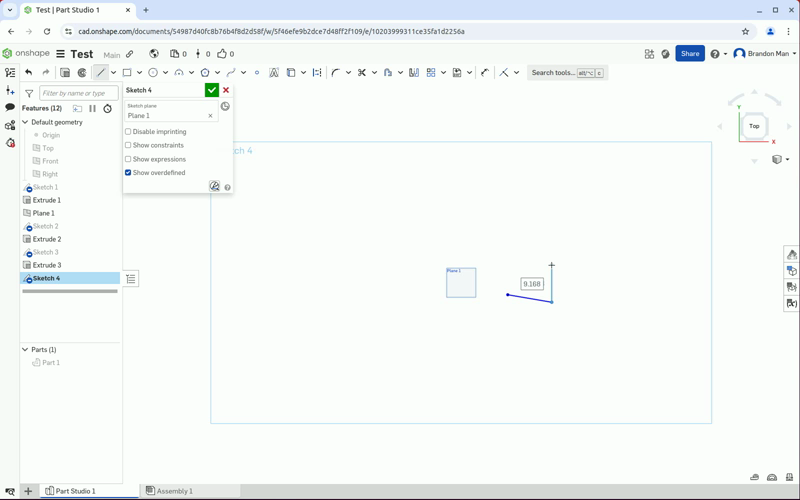
click(551, 264)
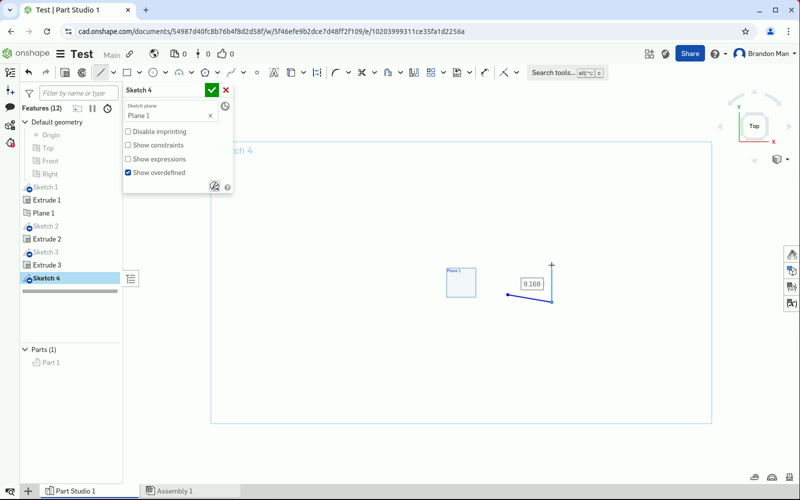
key_up(shift)
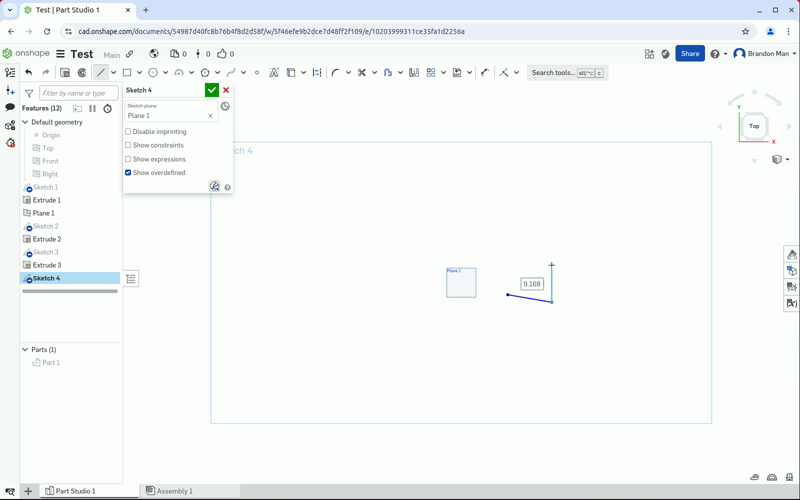
key_down(shift)
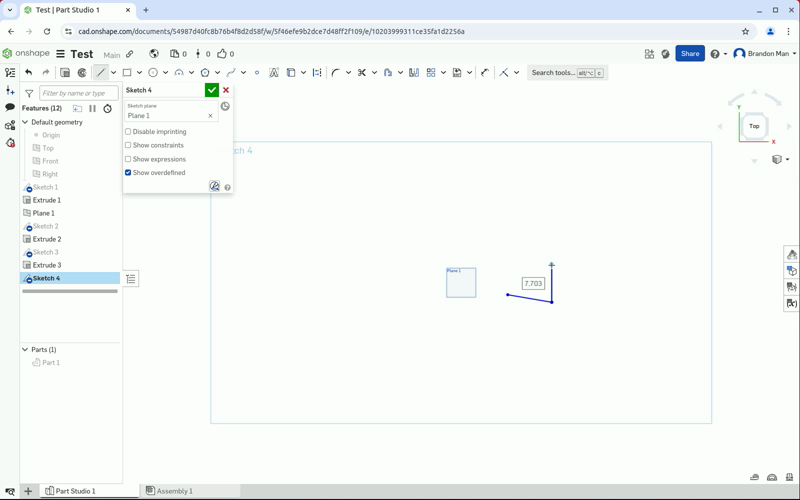
mouse_move(581, 264)
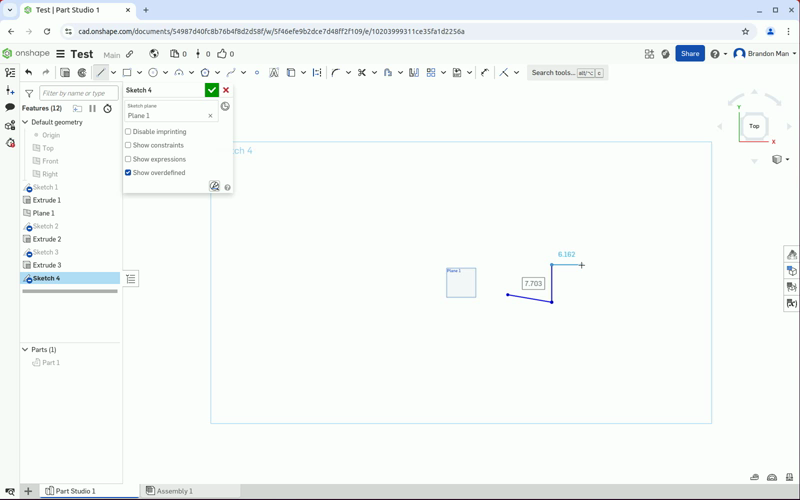
mouse_move(507, 271)
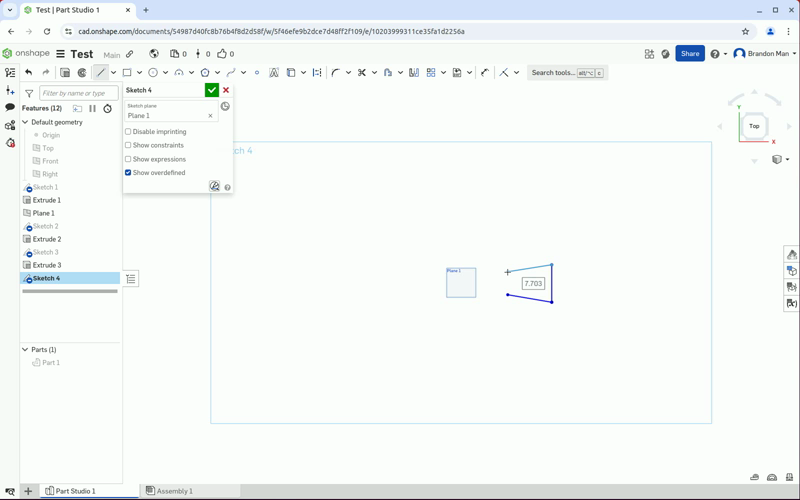
click(507, 271)
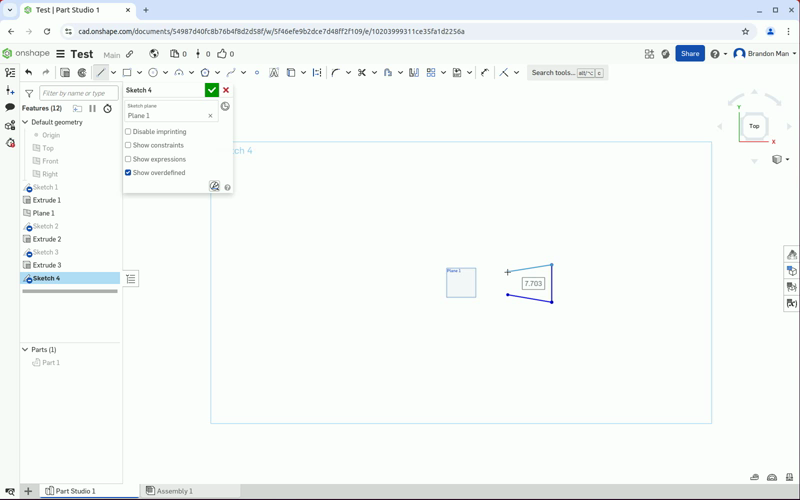
key_up(shift)
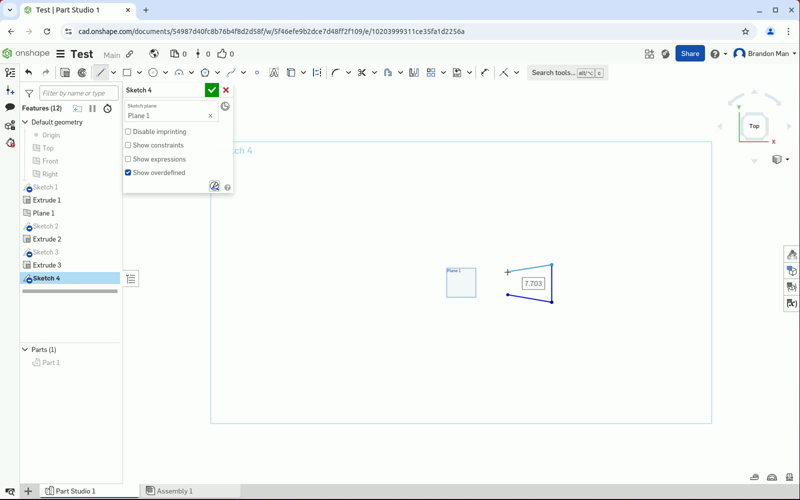
mouse_move(537, 271)
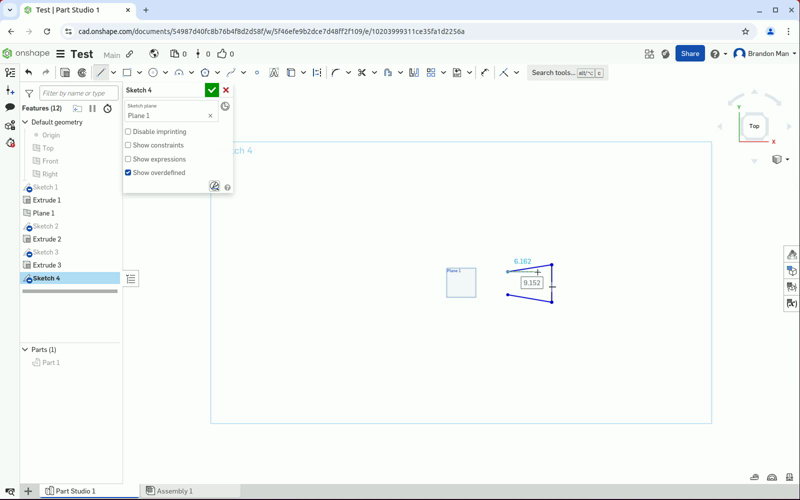
key_down(shift)
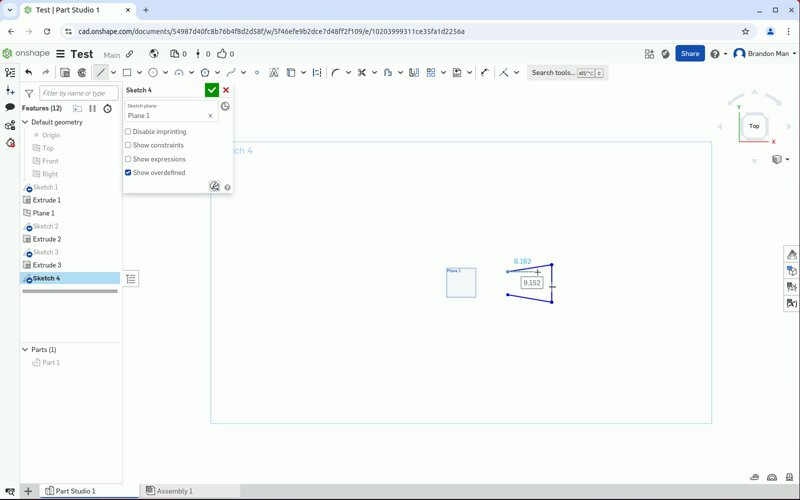
mouse_move(507, 294)
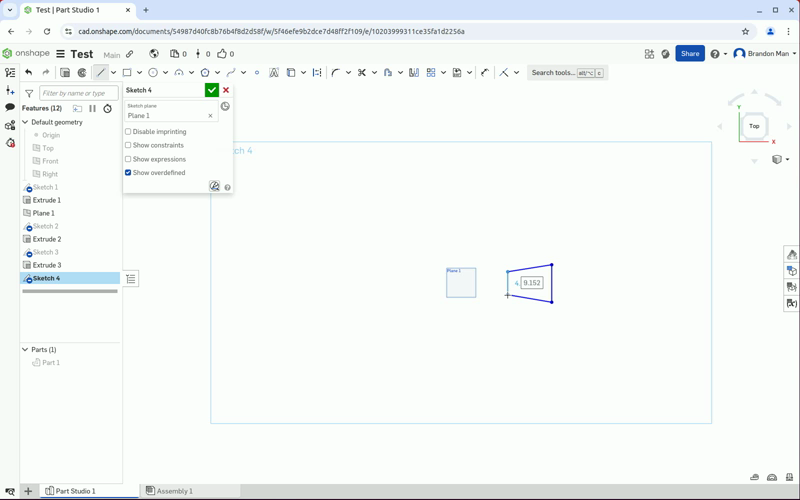
key_up(shift)
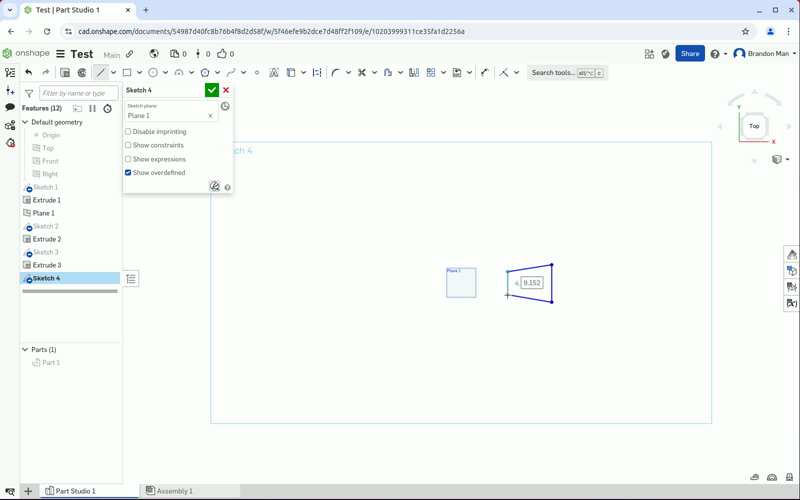
click(507, 294)
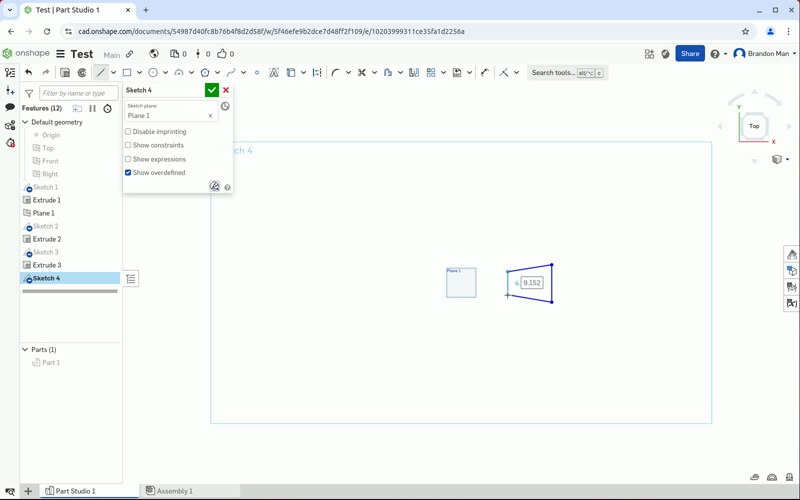
key(esc)
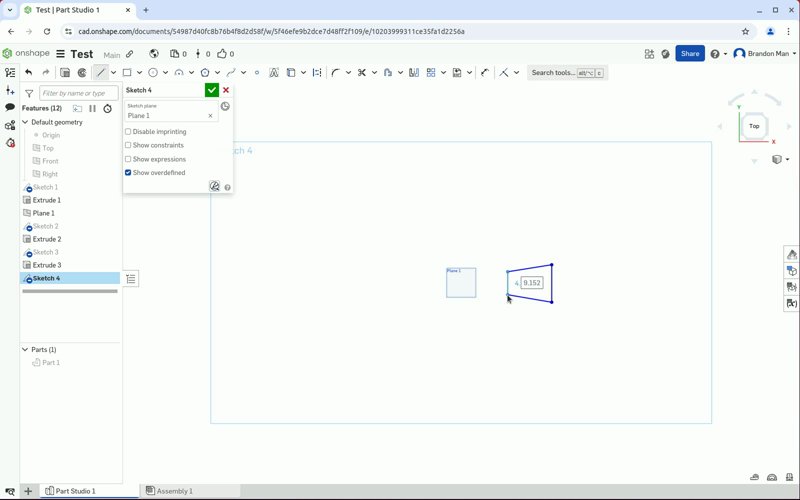
mouse_move(513, 291)
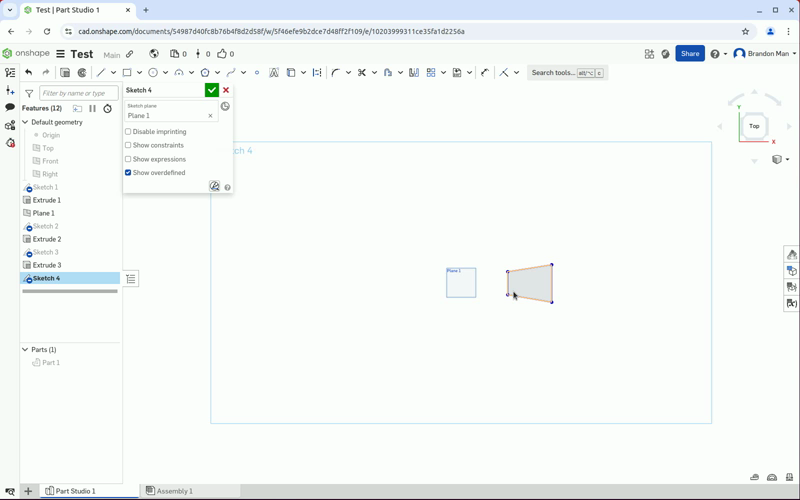
scroll(6)
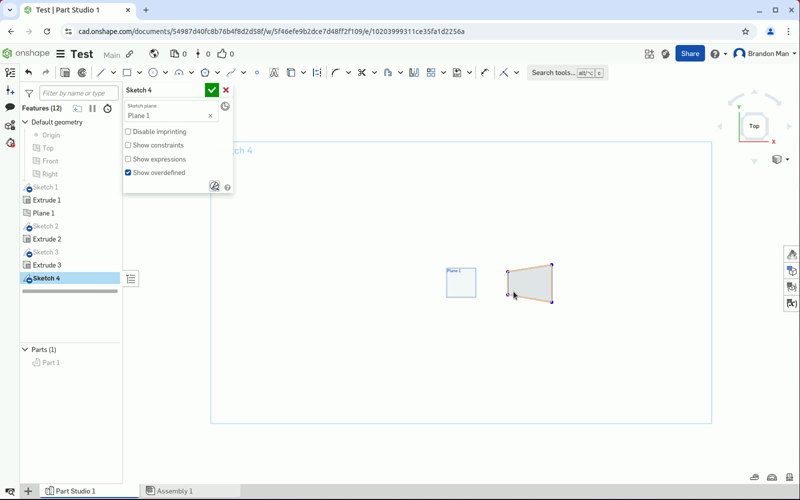
scroll(6)
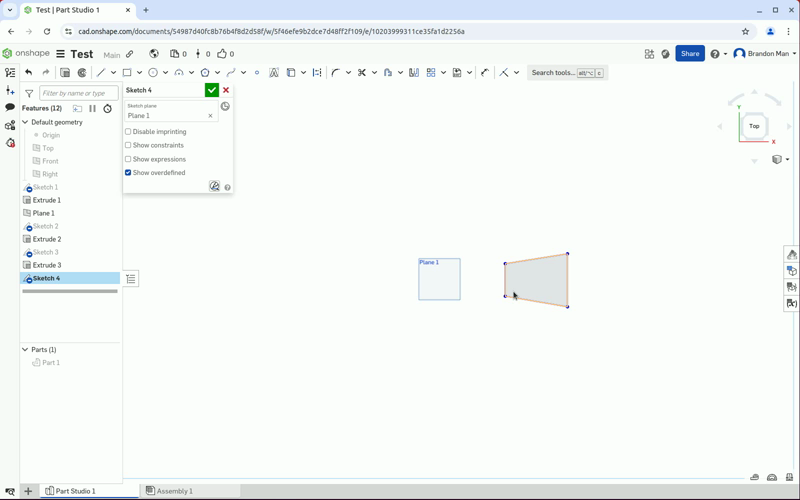
scroll(6)
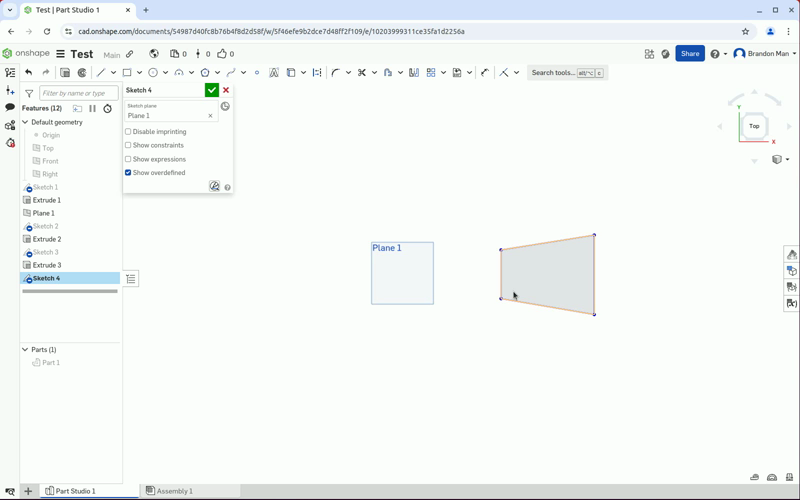
scroll(6)
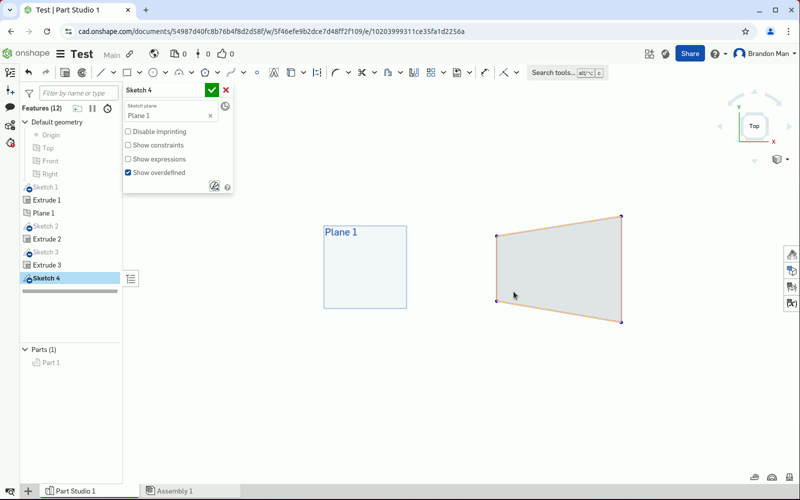
scroll(6)
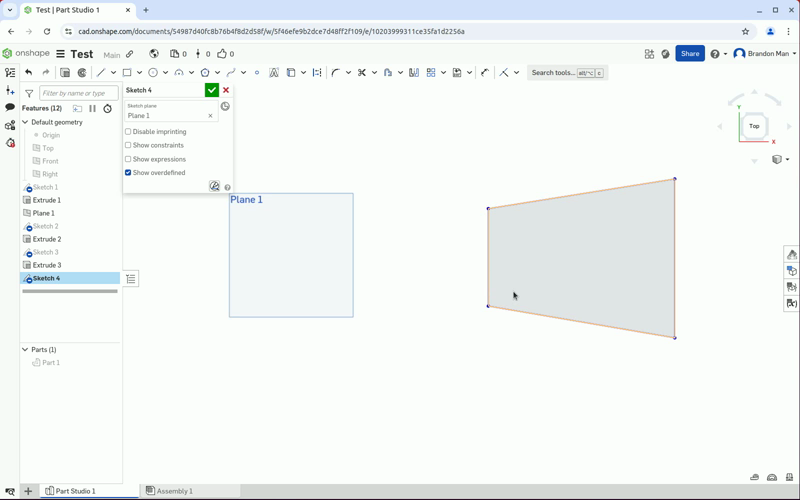
scroll(6)
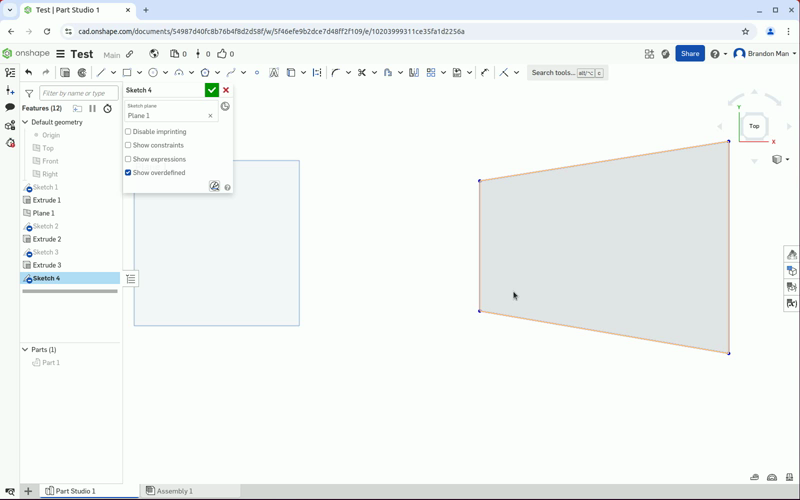
scroll(6)
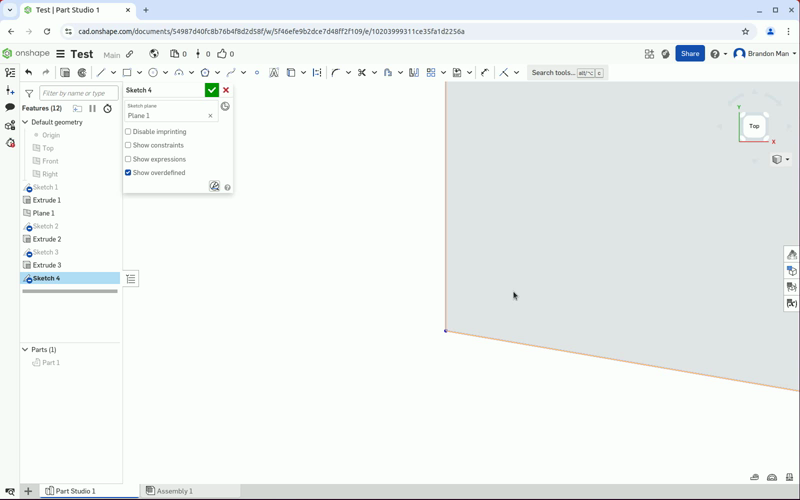
click(513, 291)
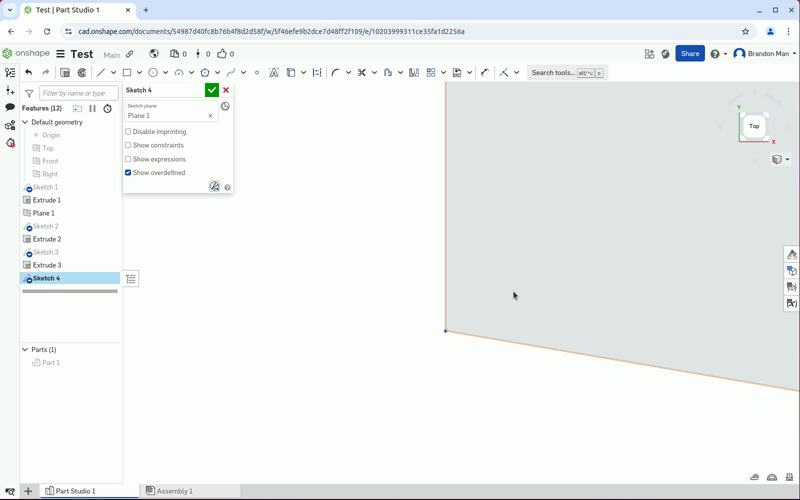
scroll(-6)
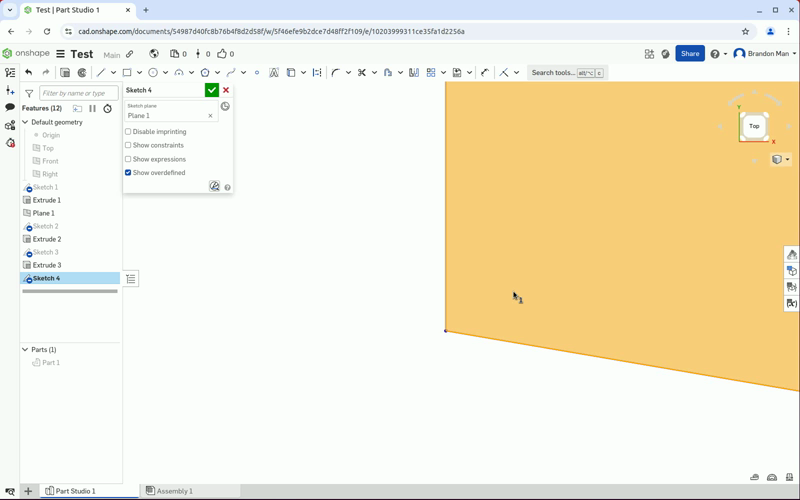
scroll(-6)
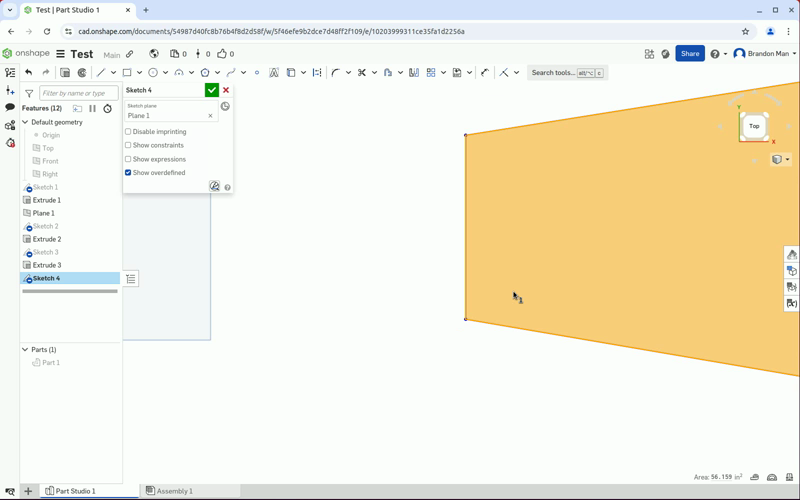
scroll(-6)
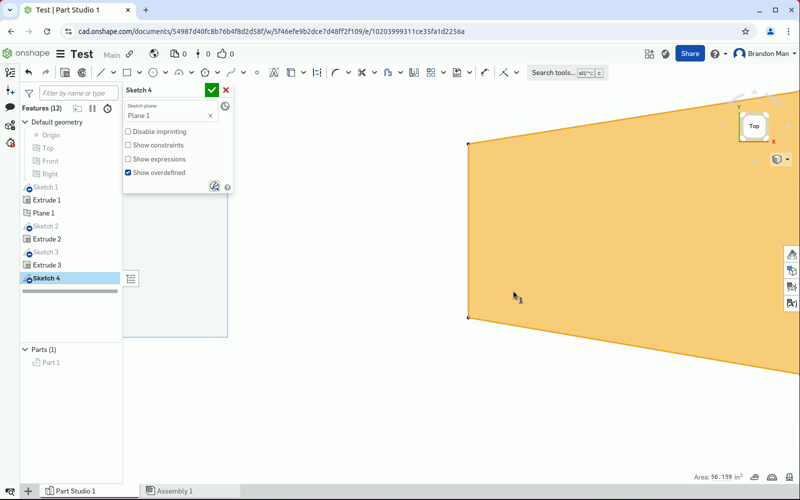
scroll(-6)
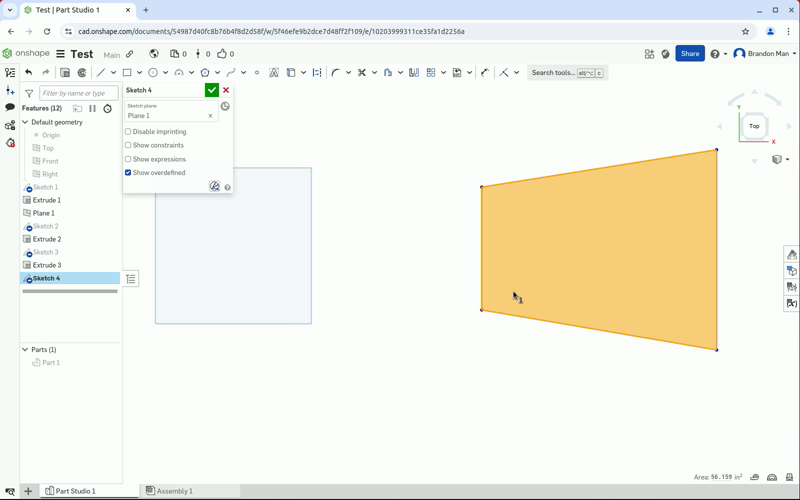
scroll(-6)
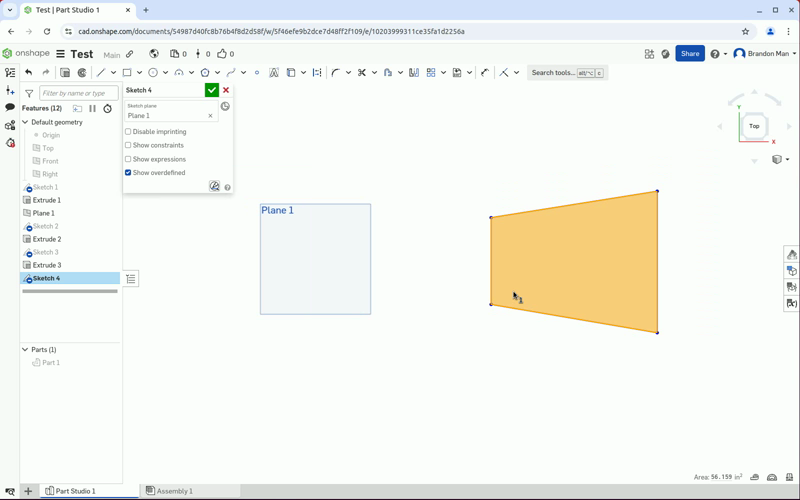
scroll(-6)
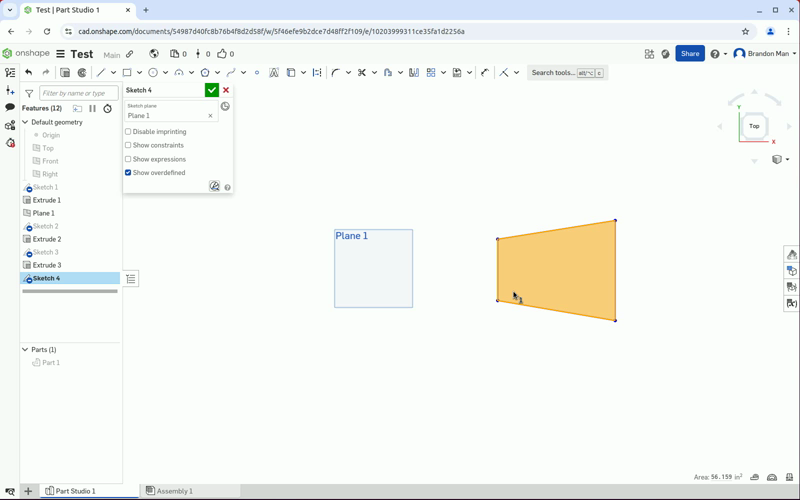
scroll(-6)
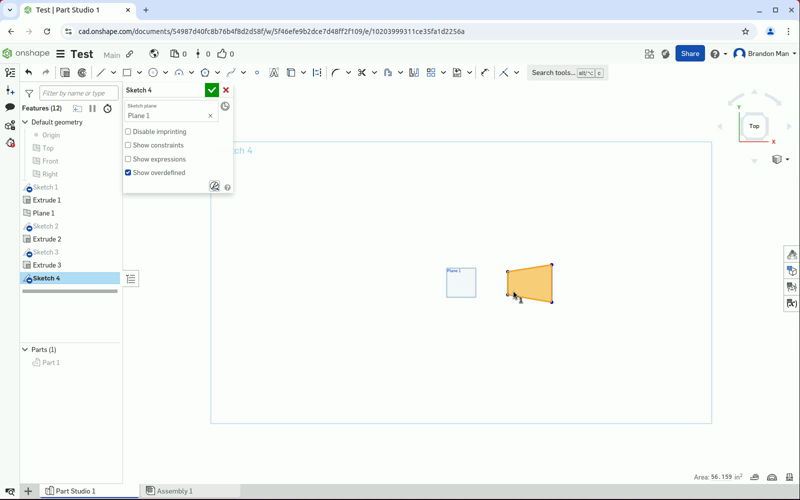
mouse_move(73, 352)
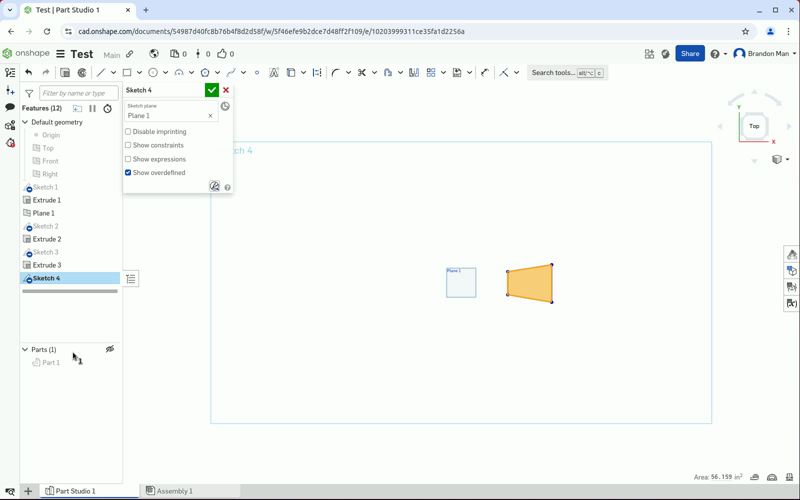
key(shift+y)
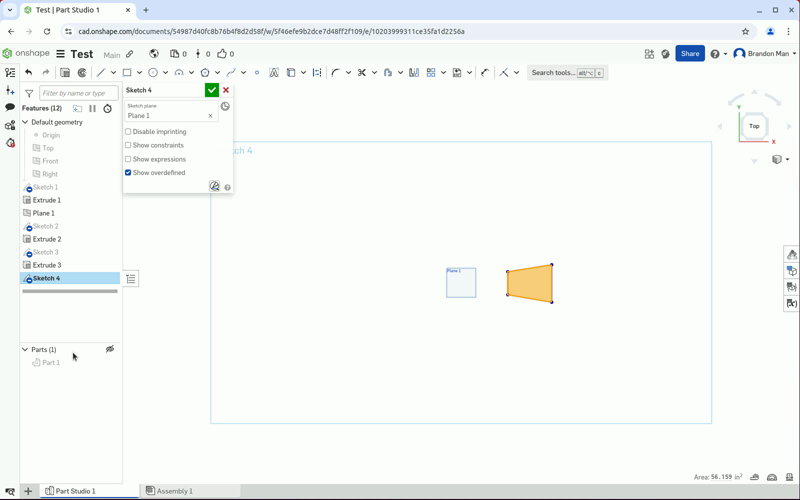
key(shift+e)
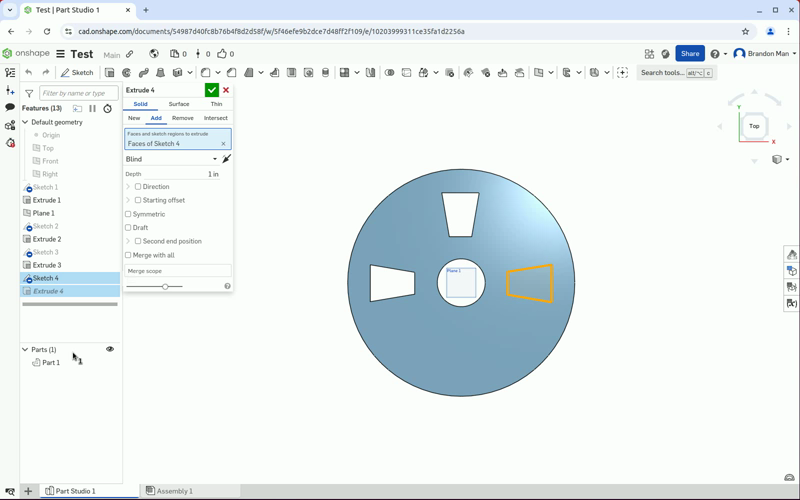
mouse_move(143, 106)
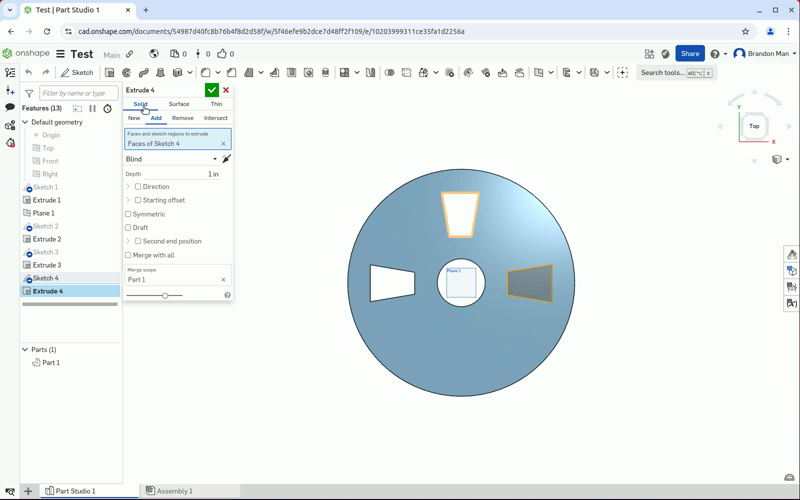
click(143, 106)
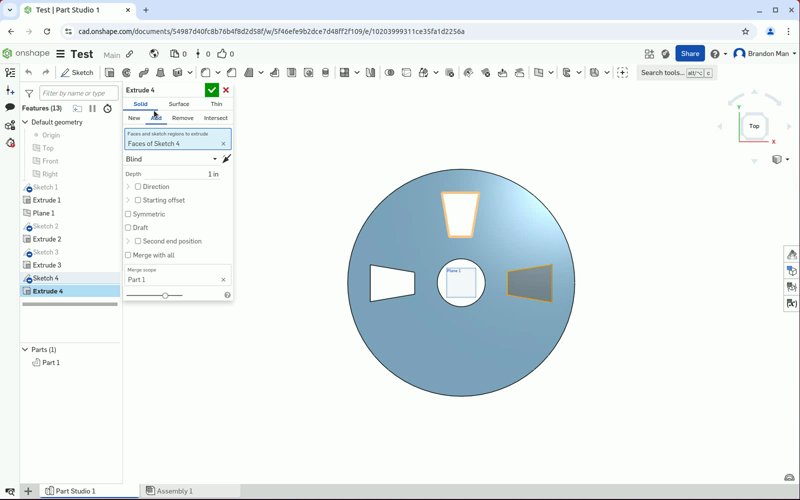
mouse_move(186, 120)
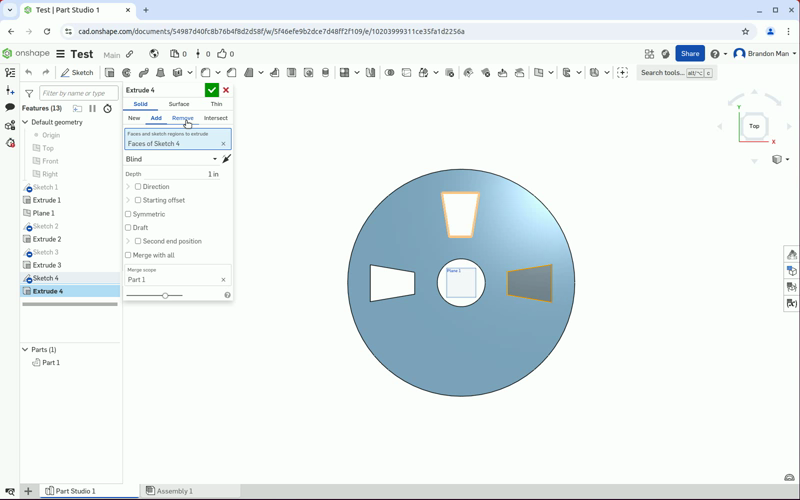
click(186, 120)
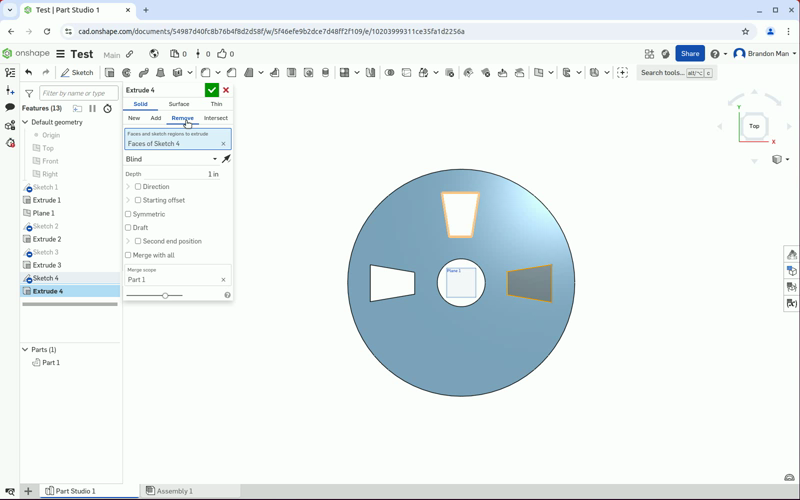
key(tab, 4)
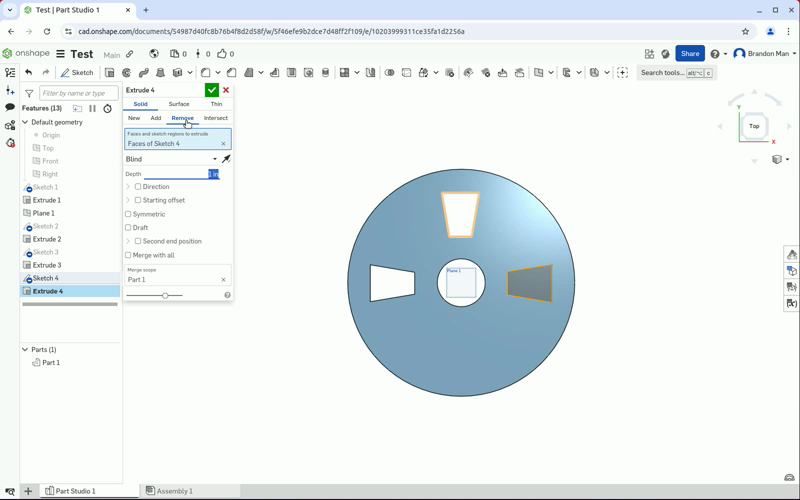
text(23.108)
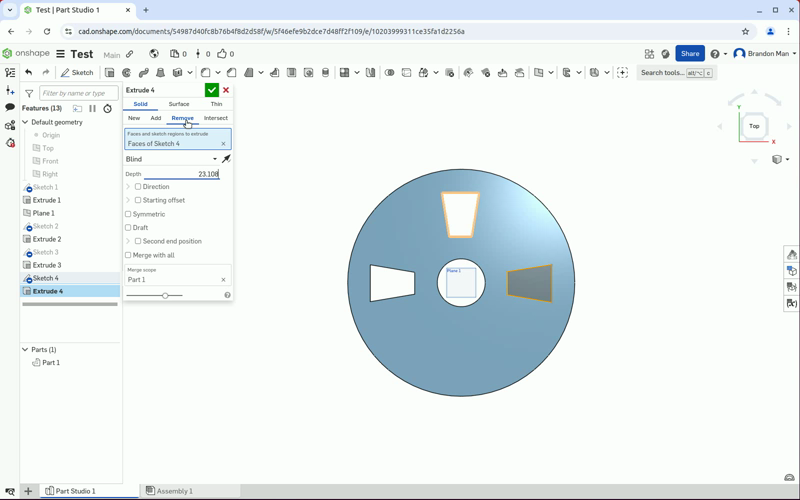
key(tab, 6)
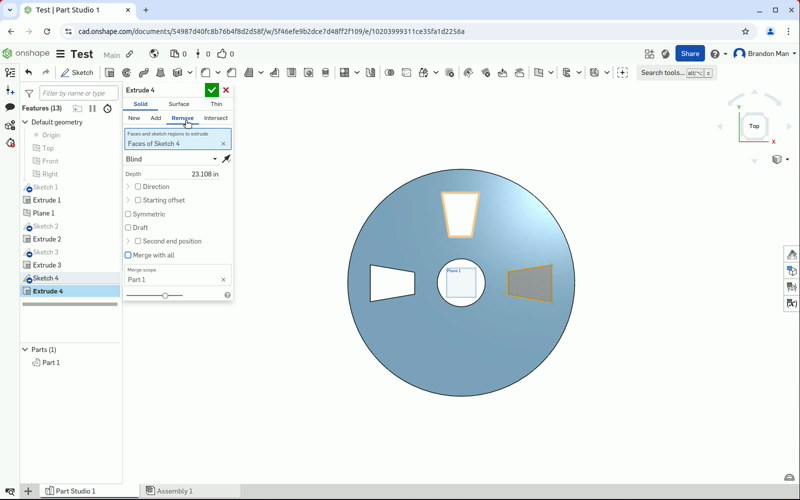
key(space)
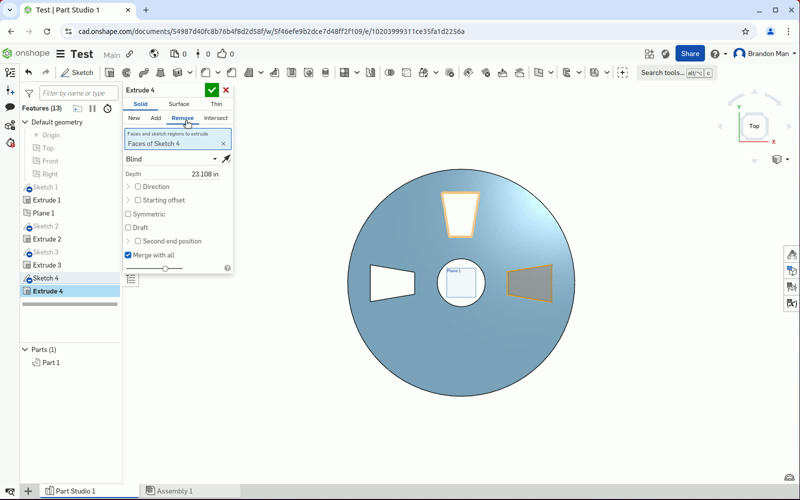
key(enter)
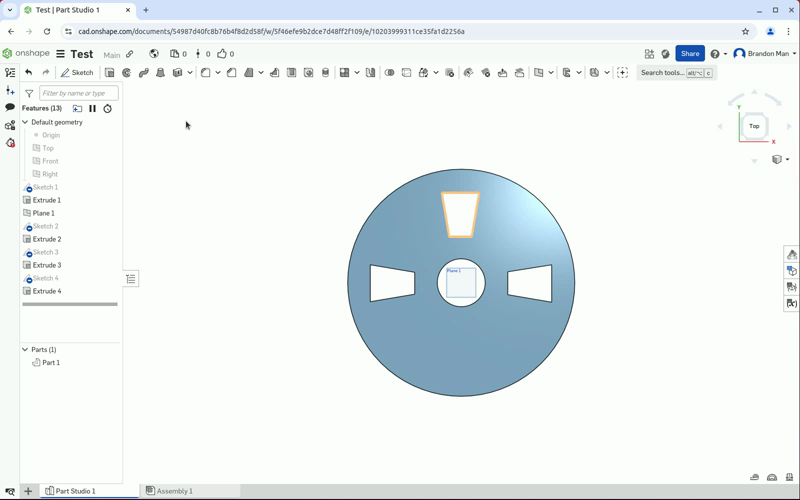
key(shift+h)
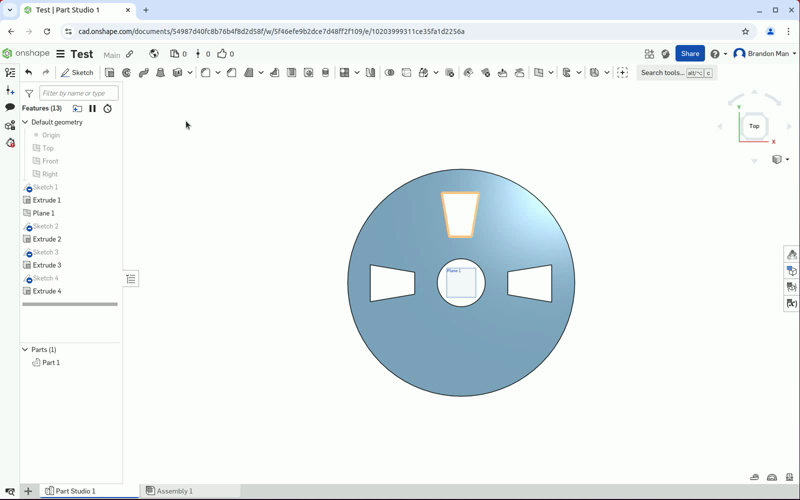
key(shift+h)
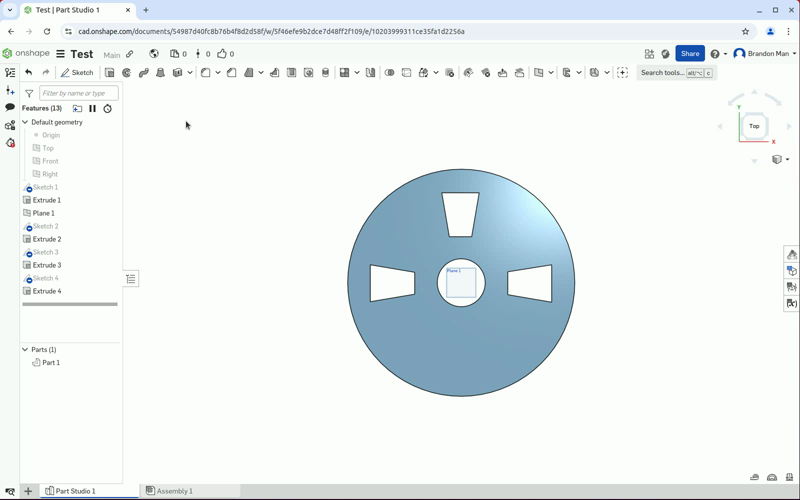
mouse_move(73, 189)
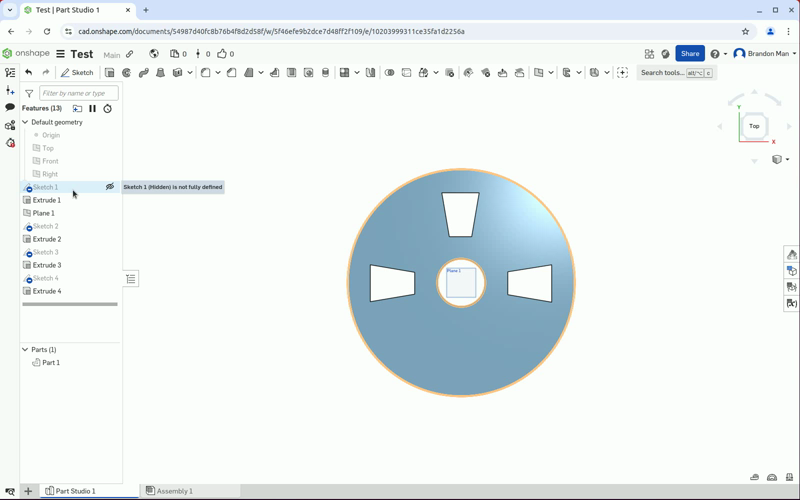
click(73, 189)
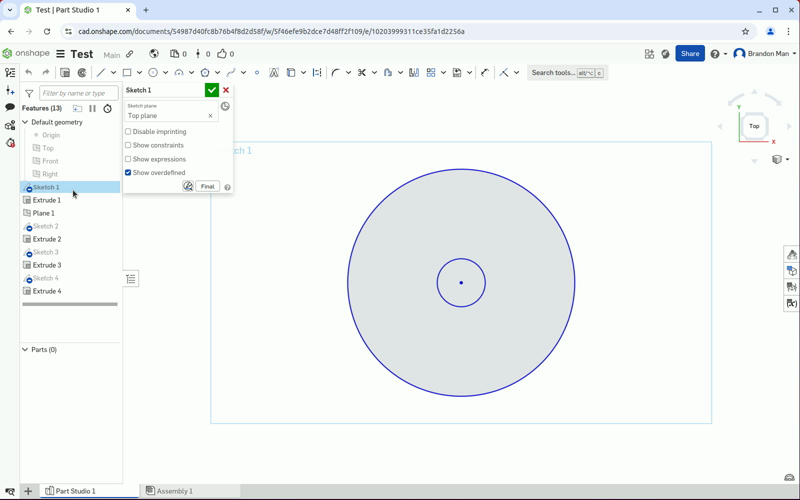
mouse_move(229, 92)
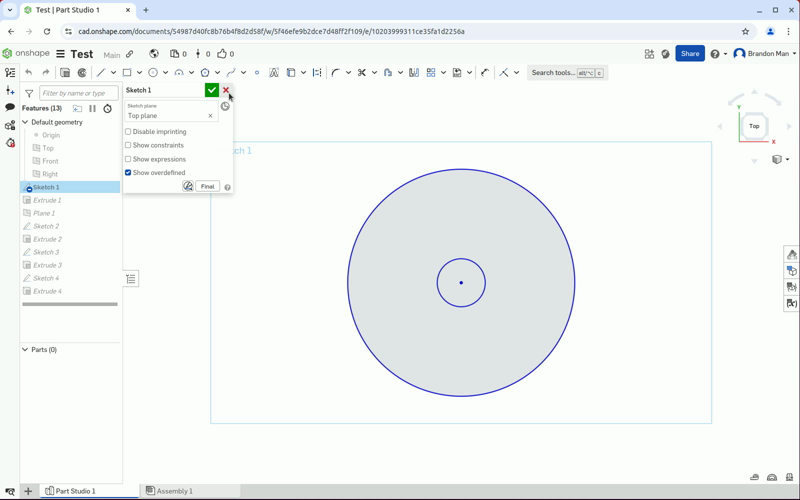
click(229, 92)
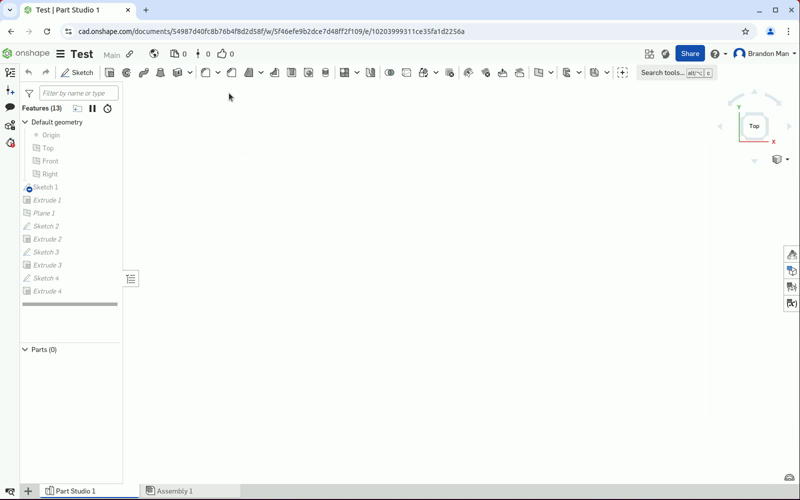
key(shift+s)
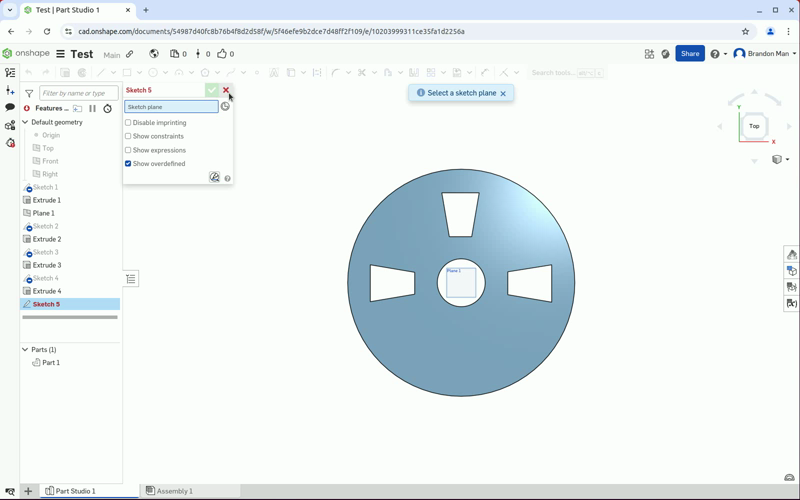
mouse_move(73, 215)
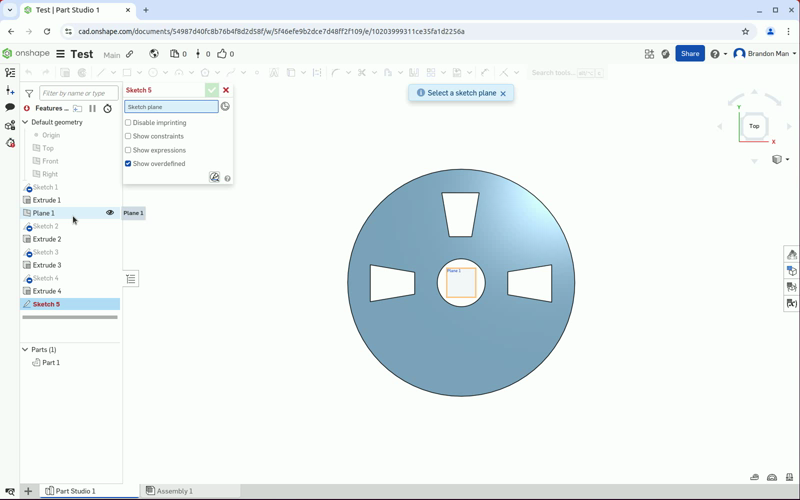
click(73, 215)
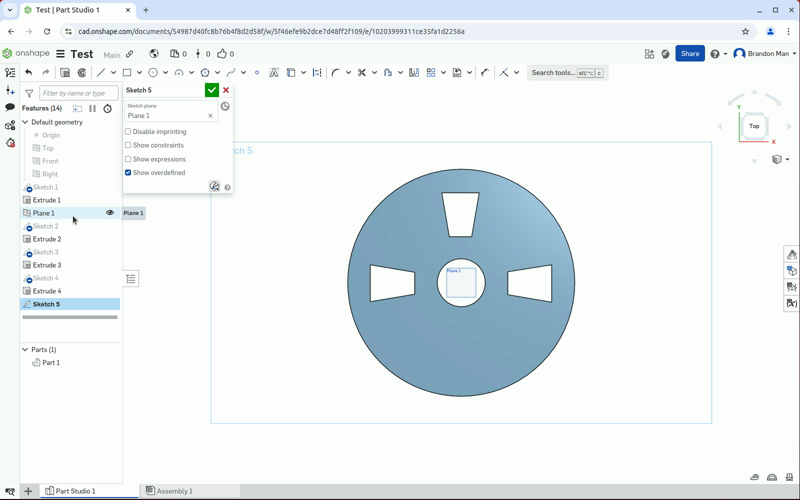
mouse_move(73, 352)
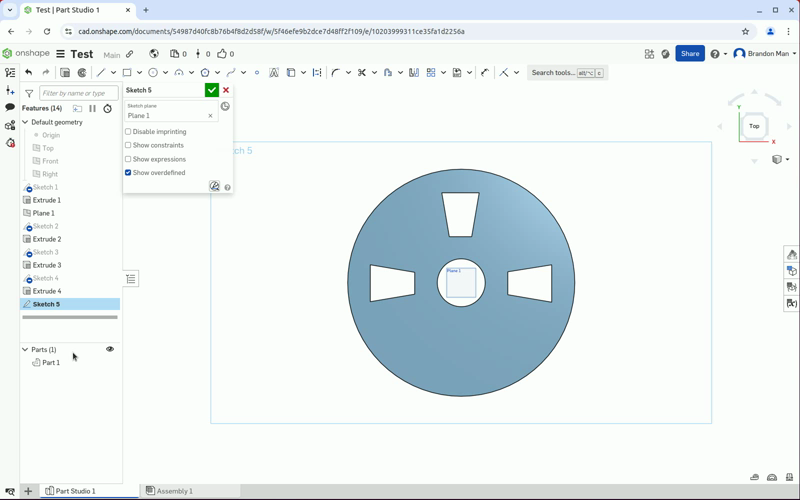
key(y)
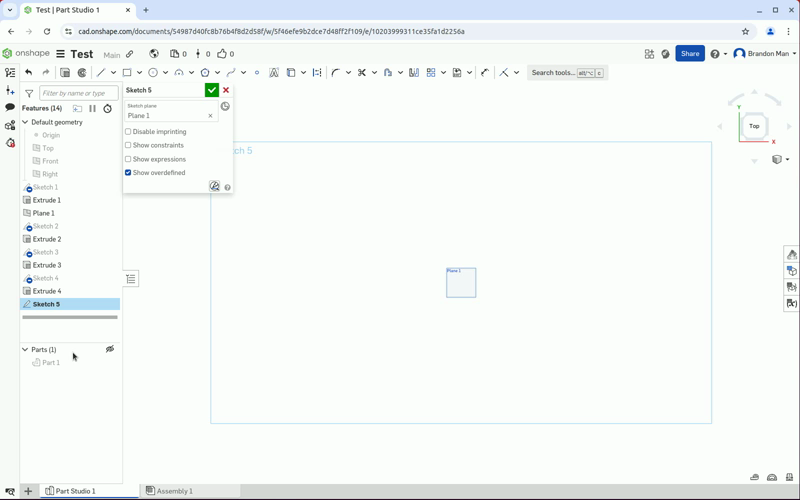
key(l)
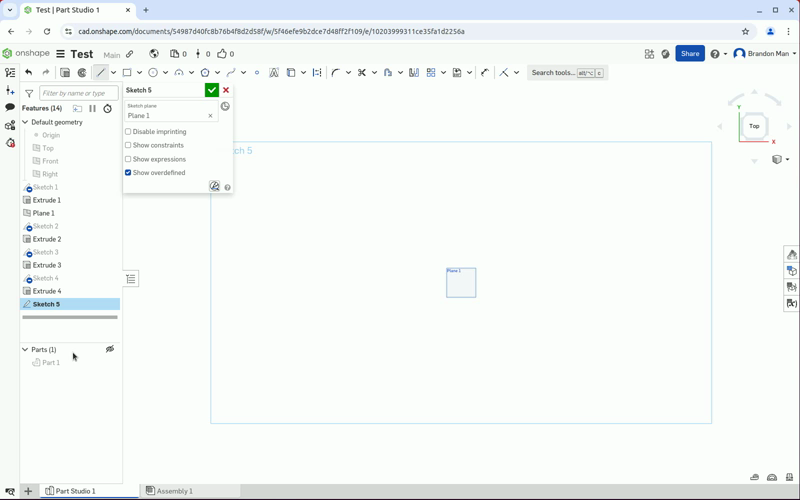
key_down(shift)
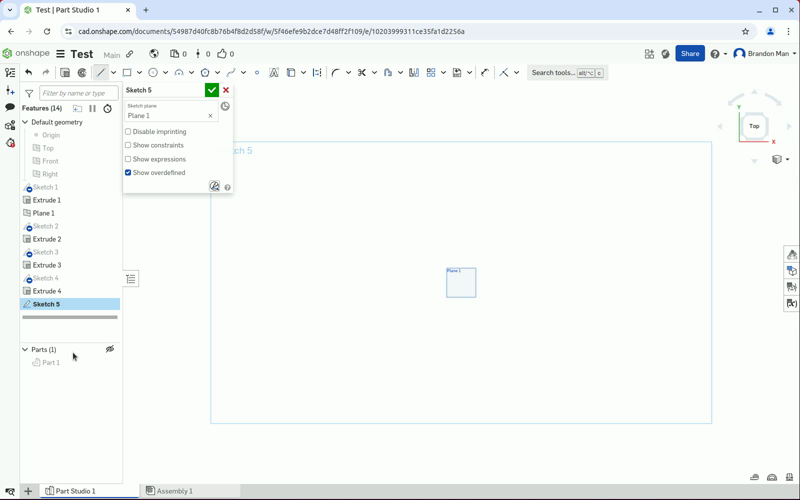
mouse_move(441, 373)
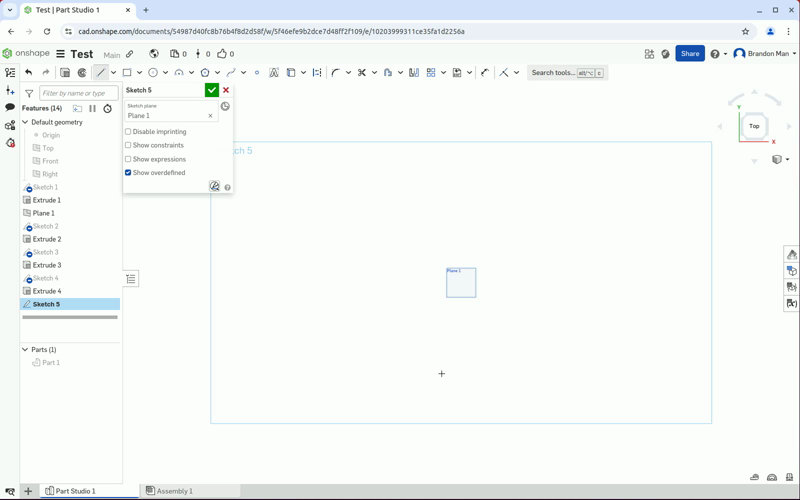
click(441, 373)
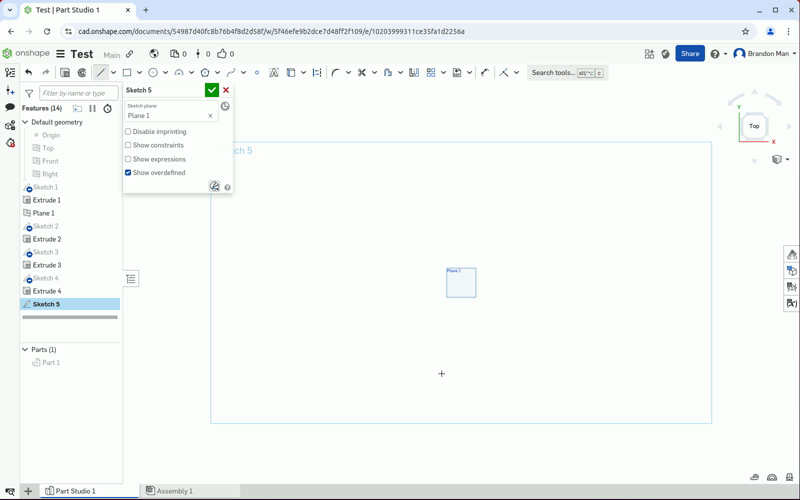
key_up(shift)
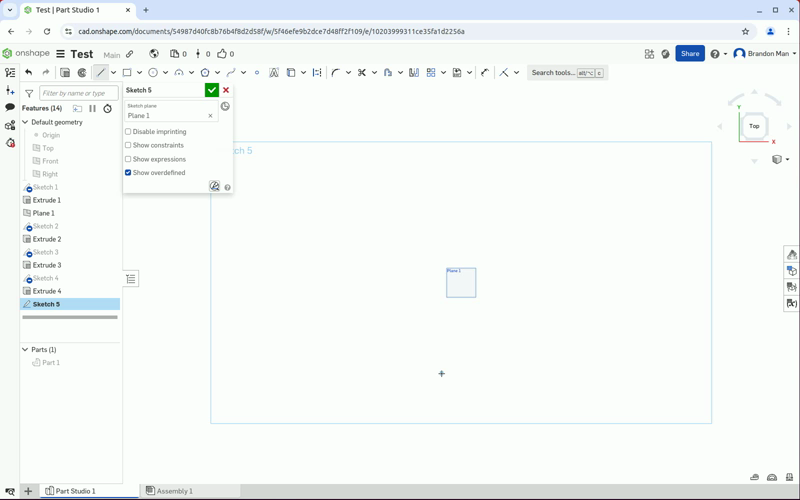
key_down(shift)
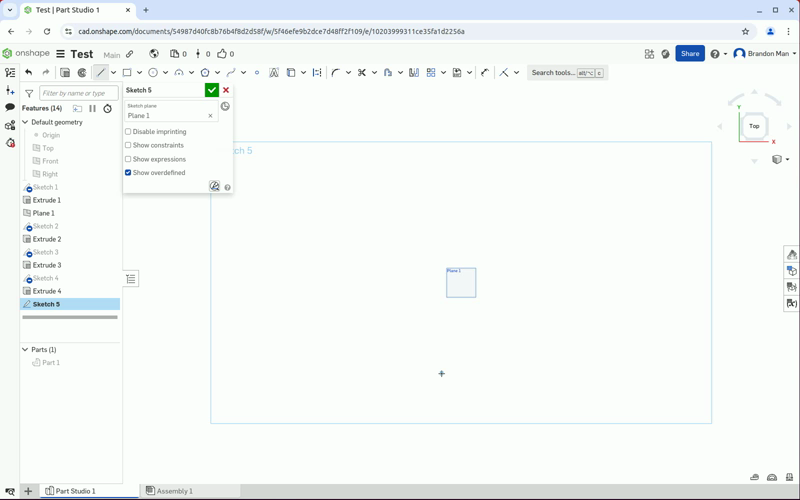
mouse_move(471, 373)
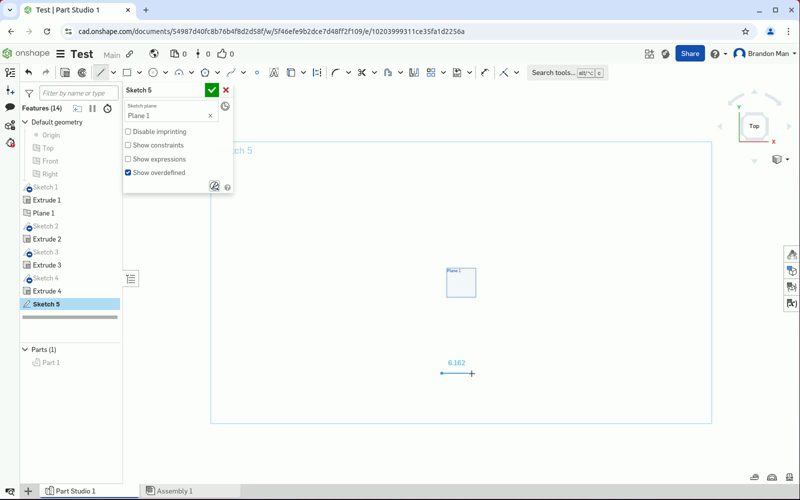
mouse_move(479, 373)
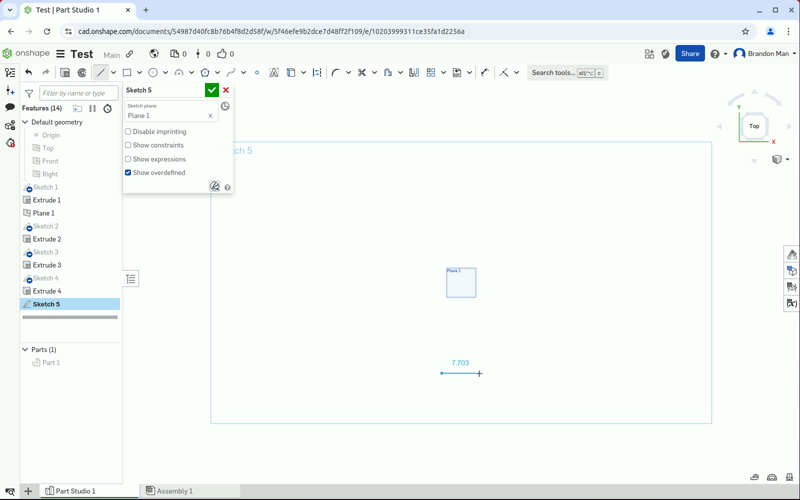
click(479, 373)
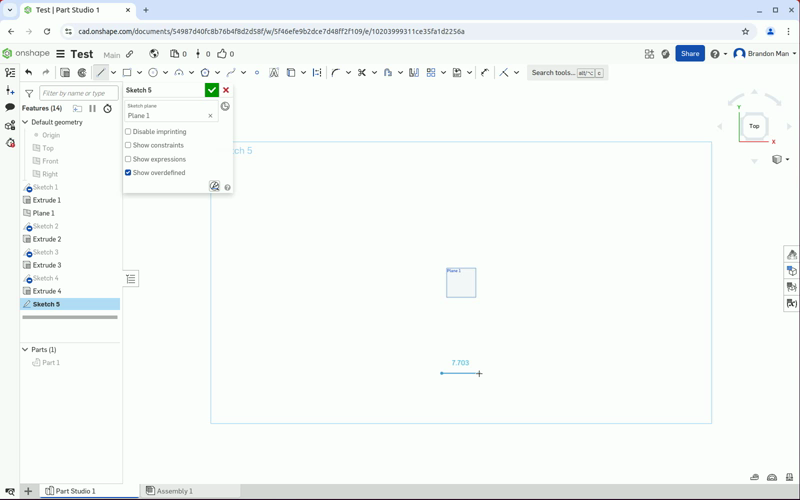
key_up(shift)
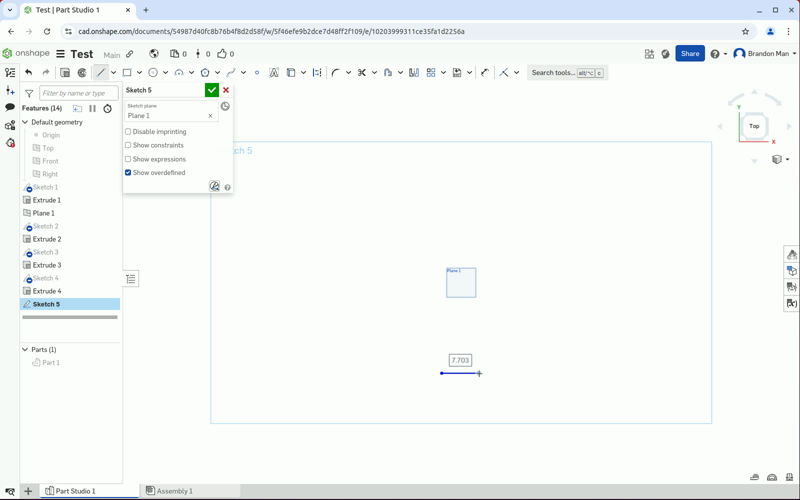
key_down(shift)
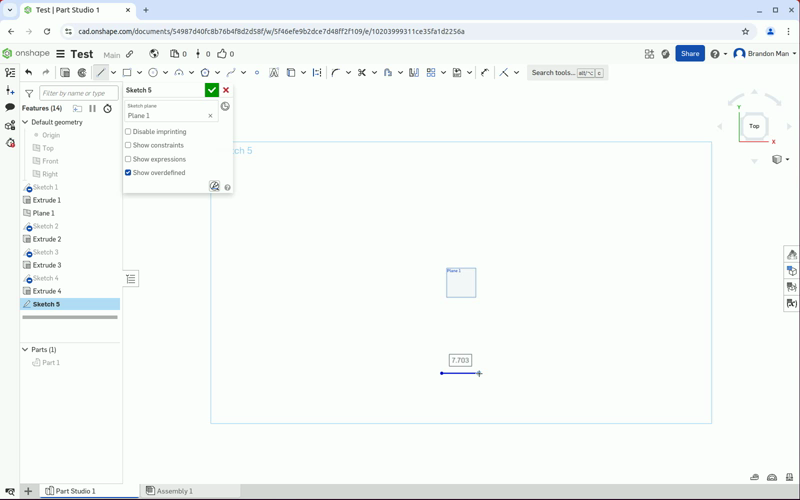
mouse_move(509, 373)
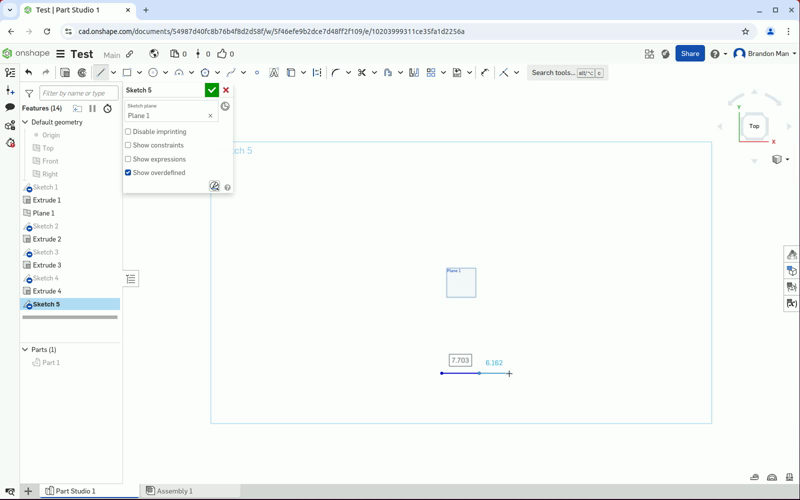
mouse_move(471, 329)
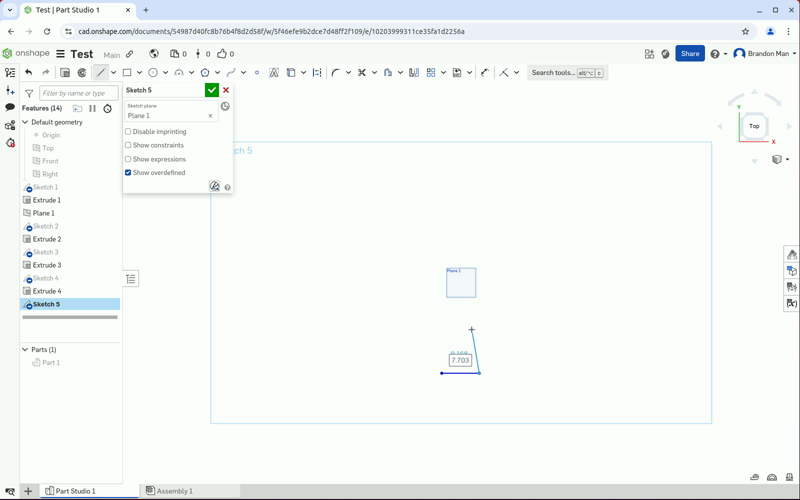
click(471, 329)
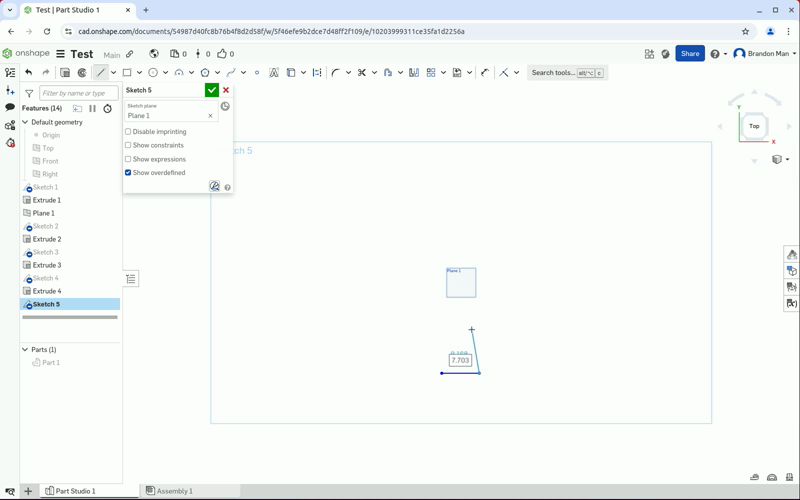
key_up(shift)
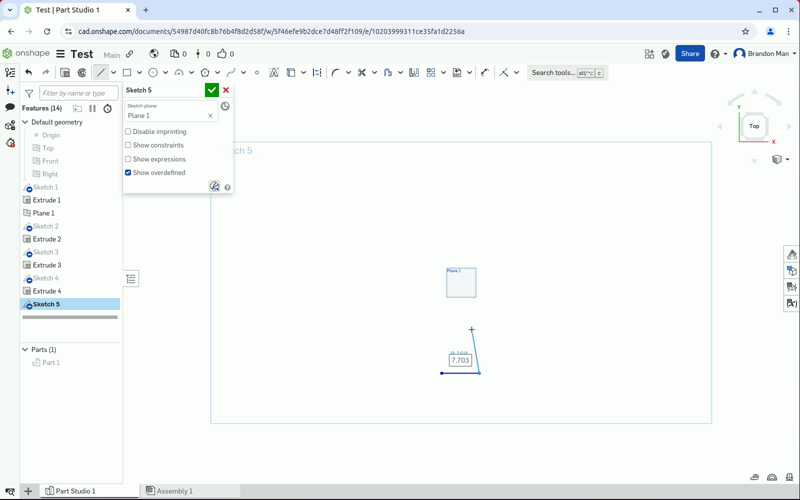
key_down(shift)
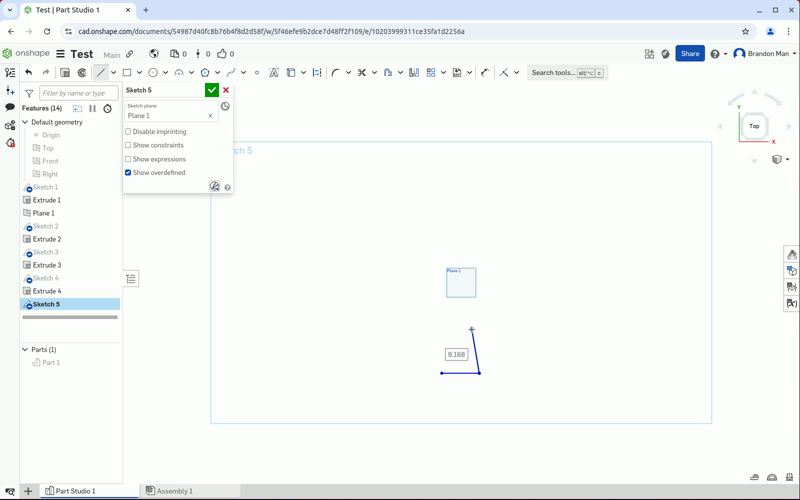
mouse_move(501, 329)
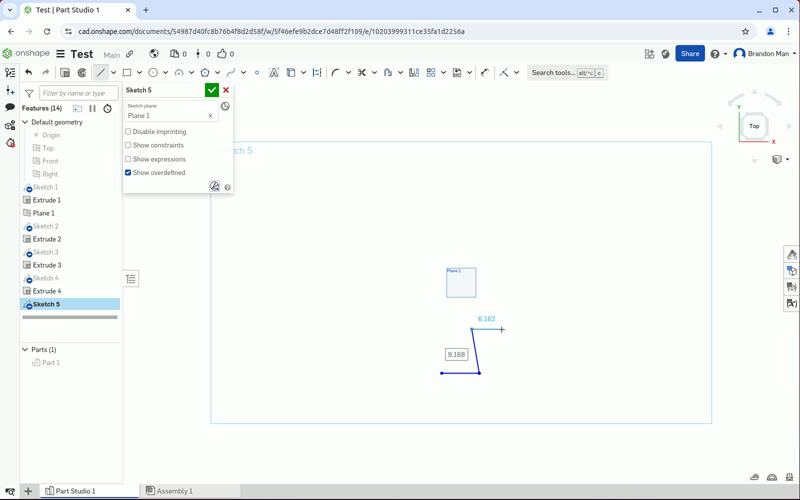
mouse_move(449, 329)
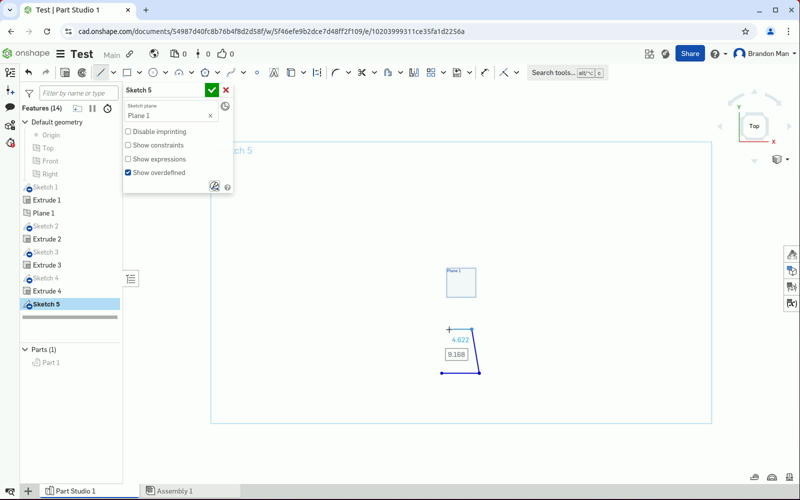
click(449, 329)
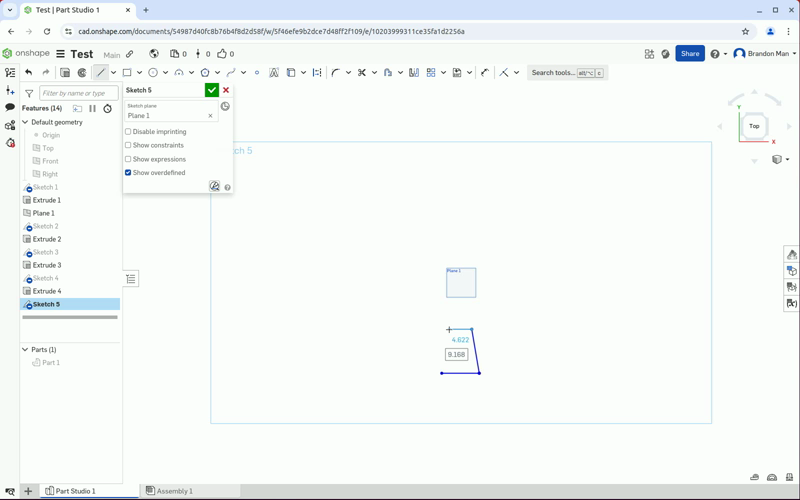
key_up(shift)
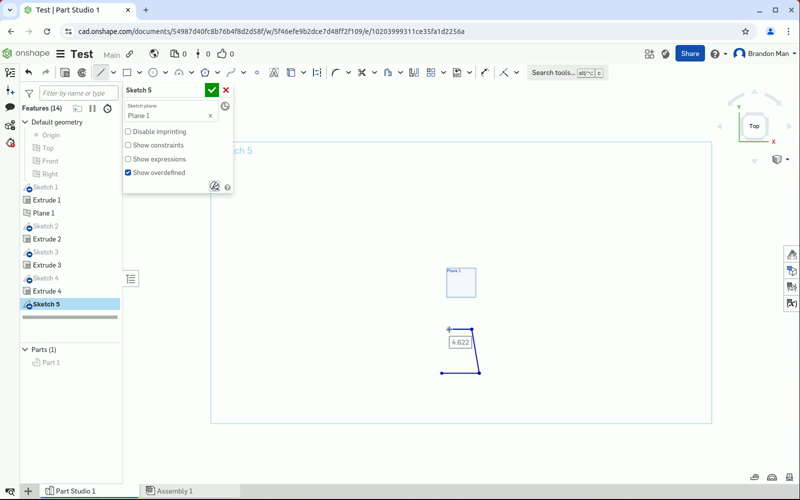
mouse_move(479, 329)
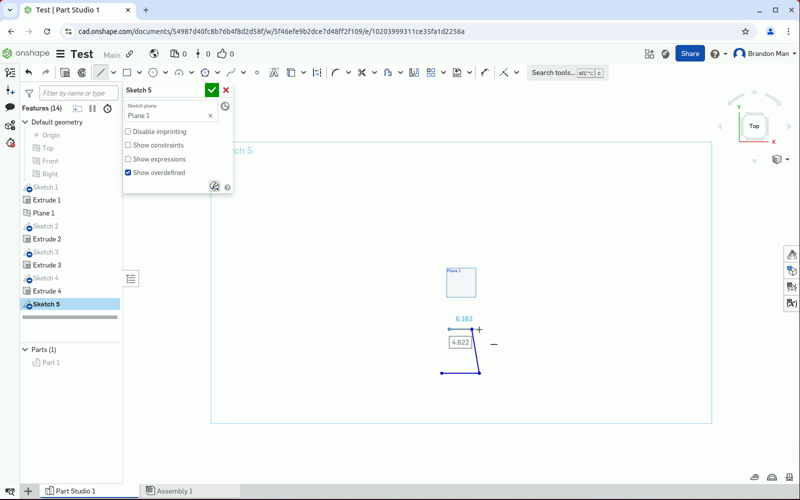
key_down(shift)
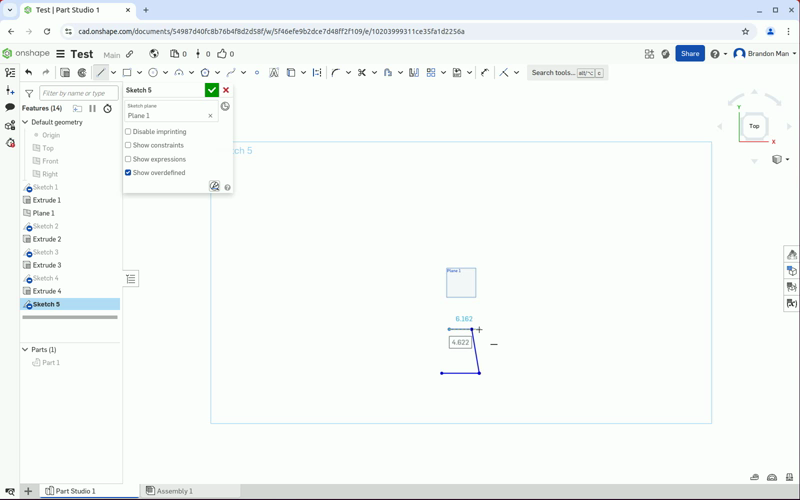
mouse_move(441, 373)
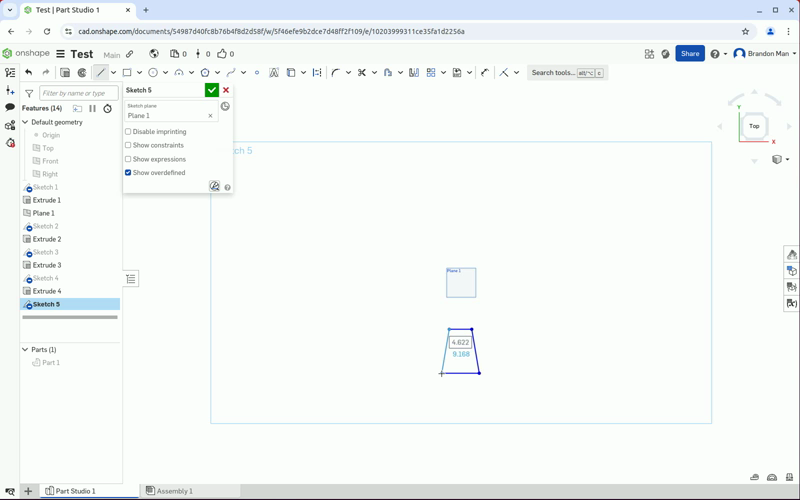
key_up(shift)
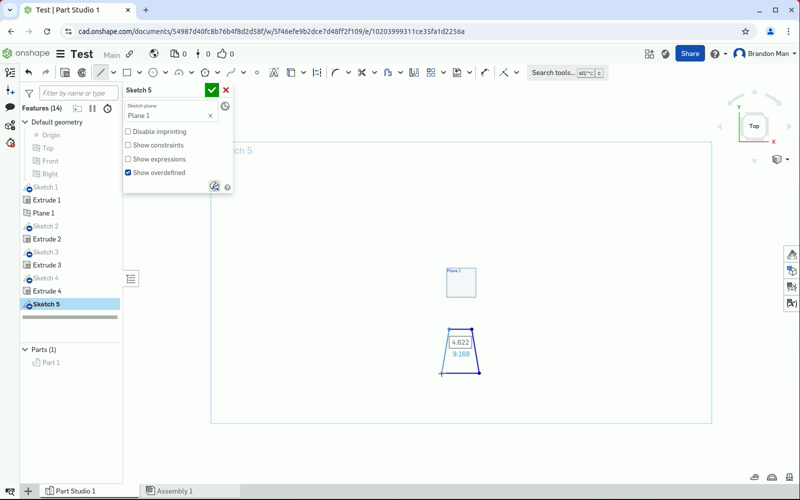
click(441, 373)
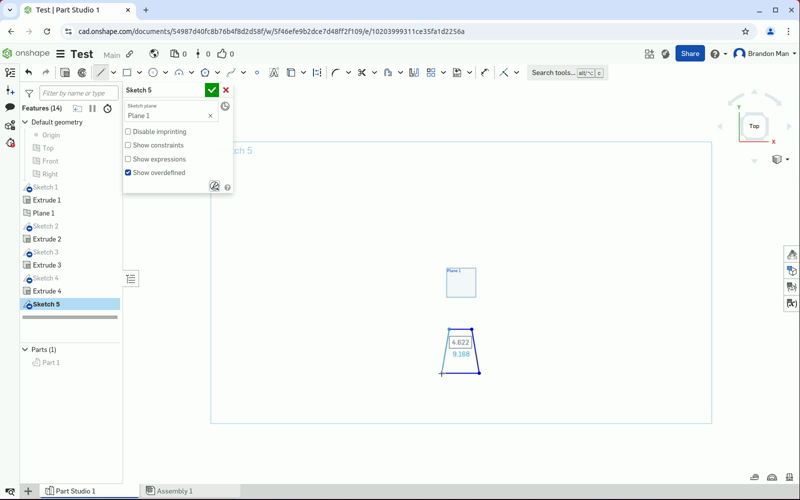
key(esc)
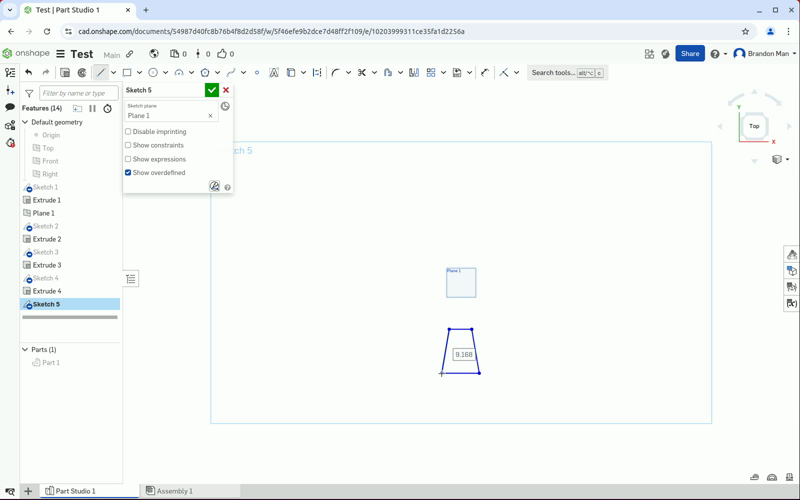
mouse_move(452, 353)
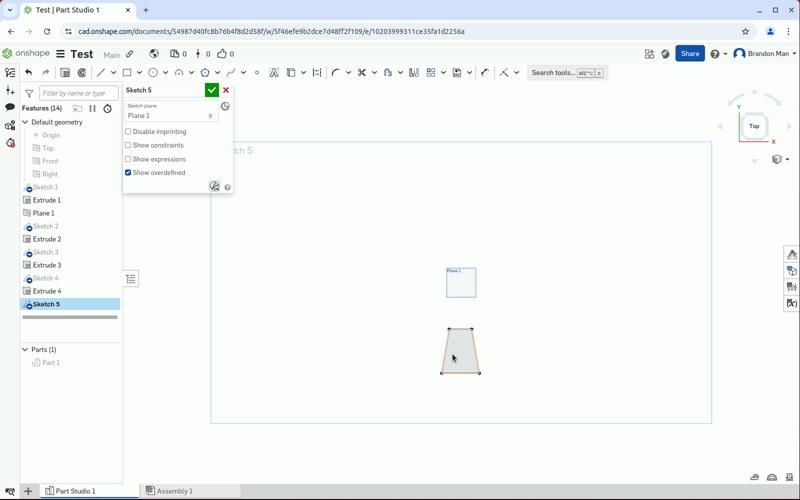
scroll(6)
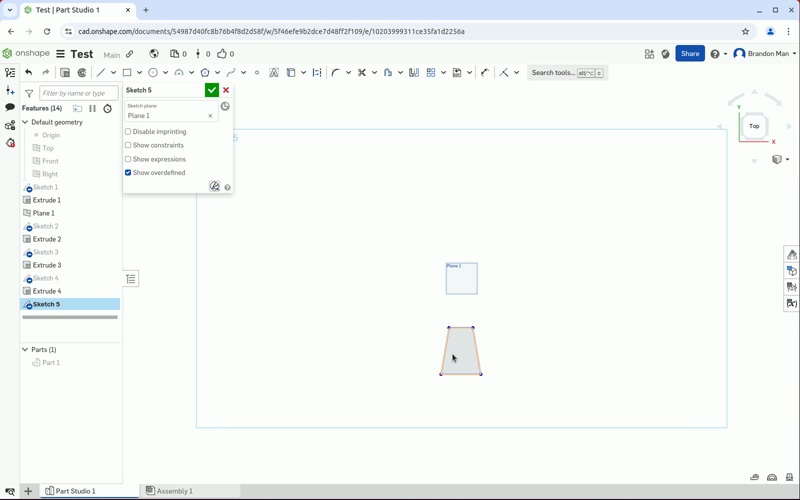
scroll(6)
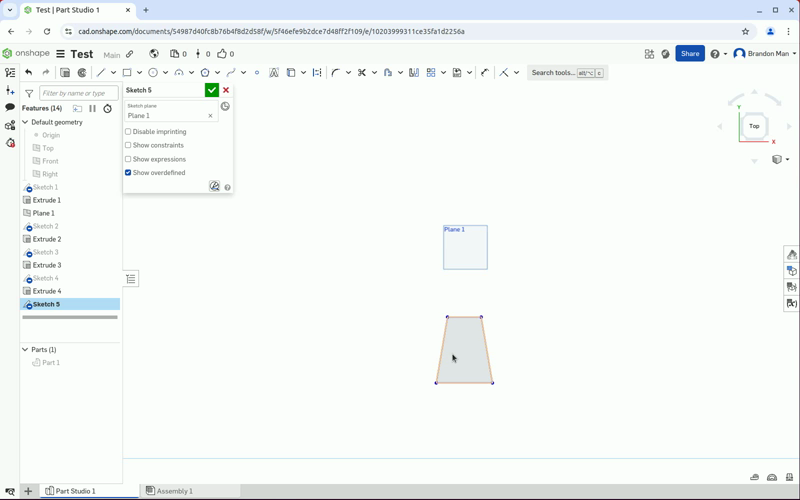
scroll(6)
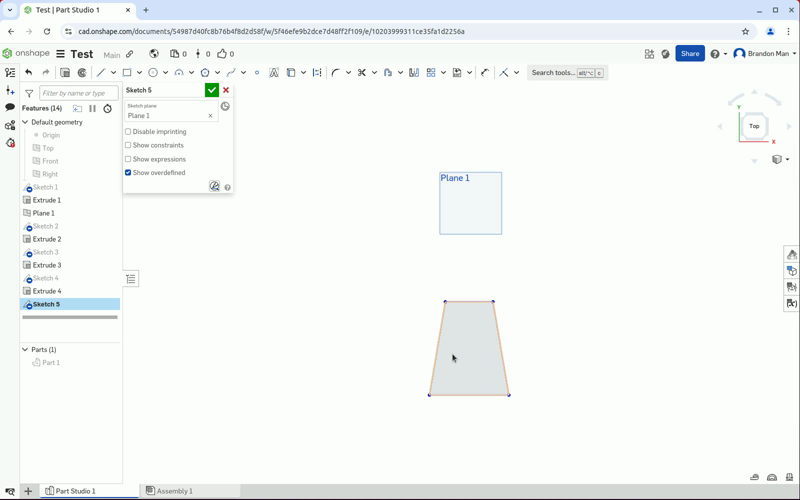
scroll(6)
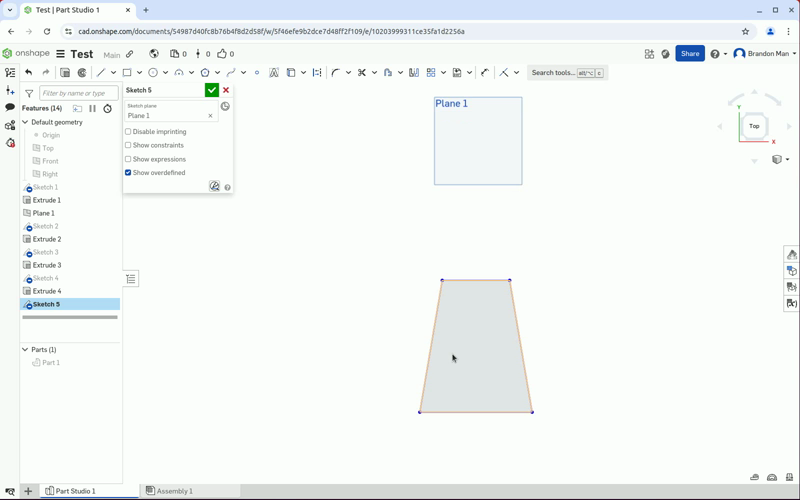
scroll(6)
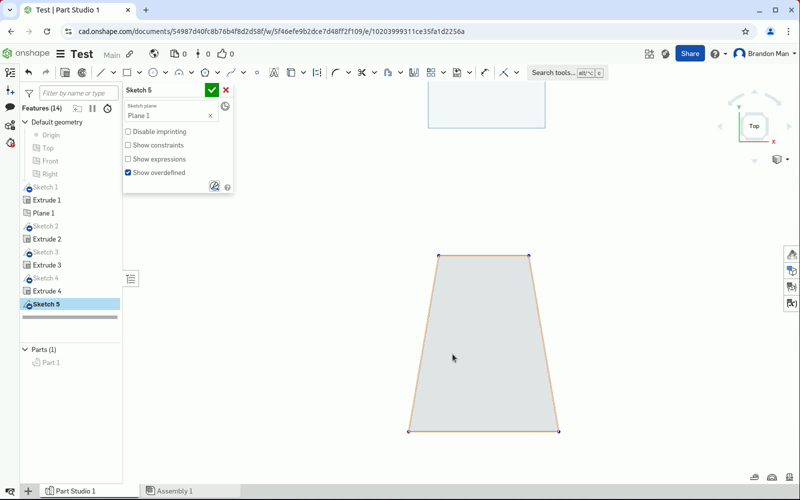
scroll(6)
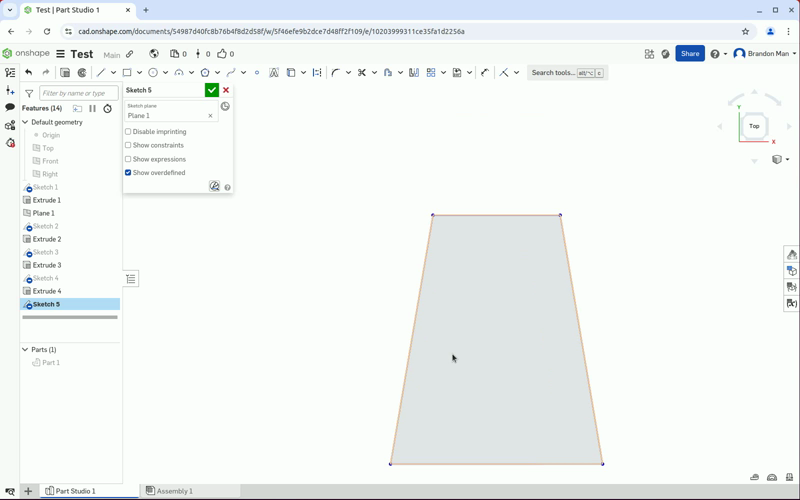
scroll(6)
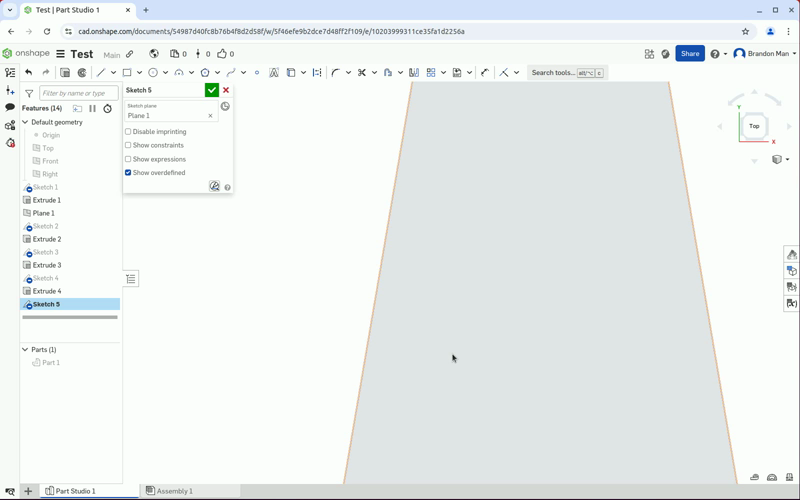
click(452, 353)
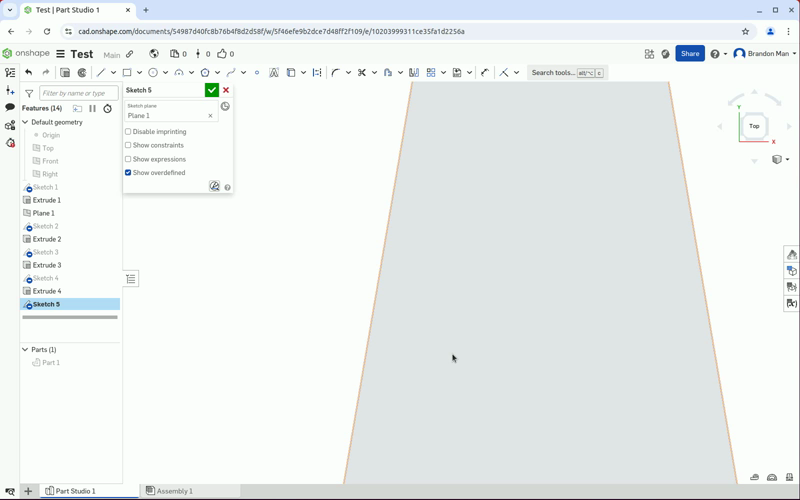
scroll(-6)
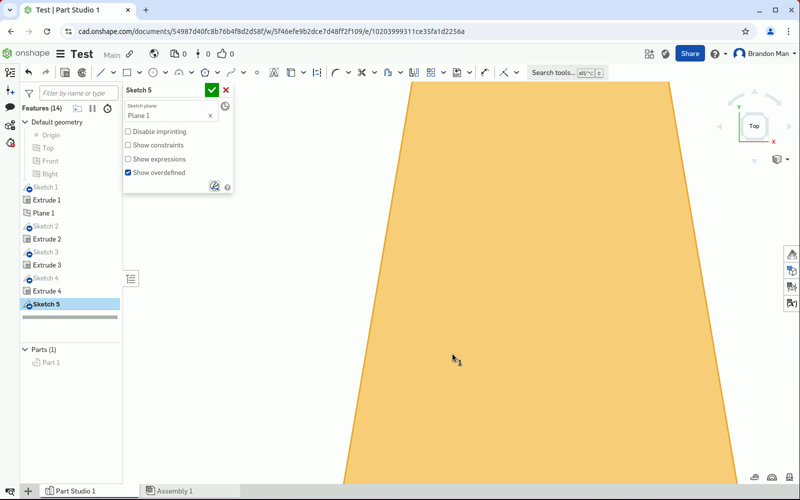
scroll(-6)
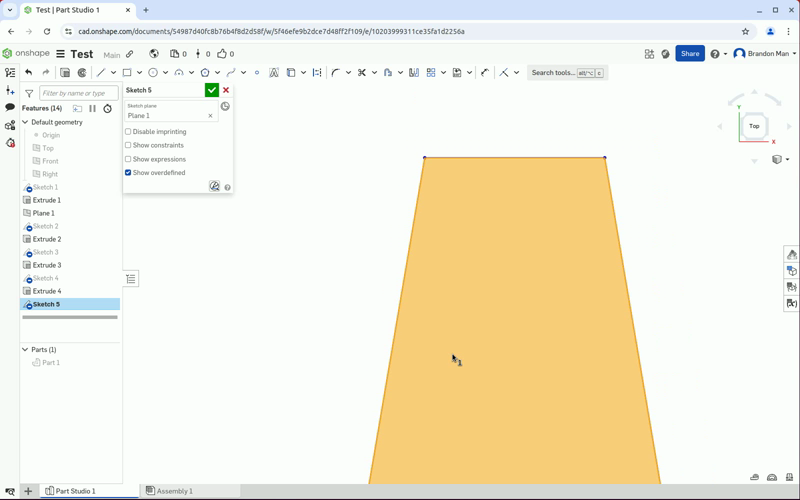
scroll(-6)
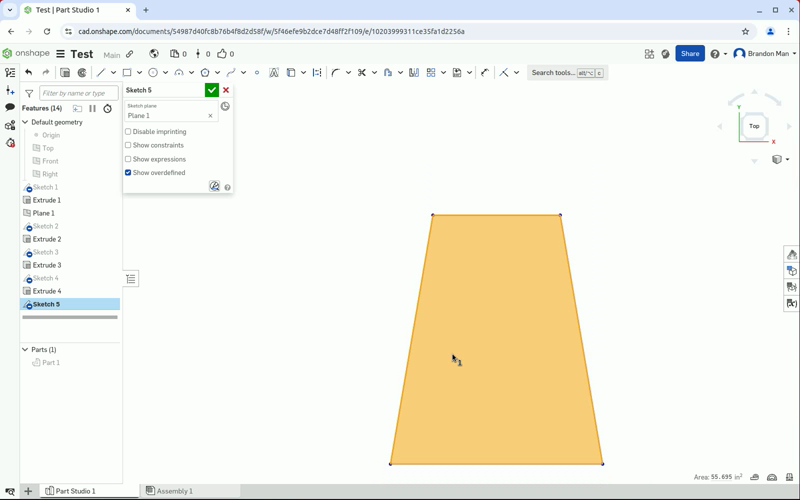
scroll(-6)
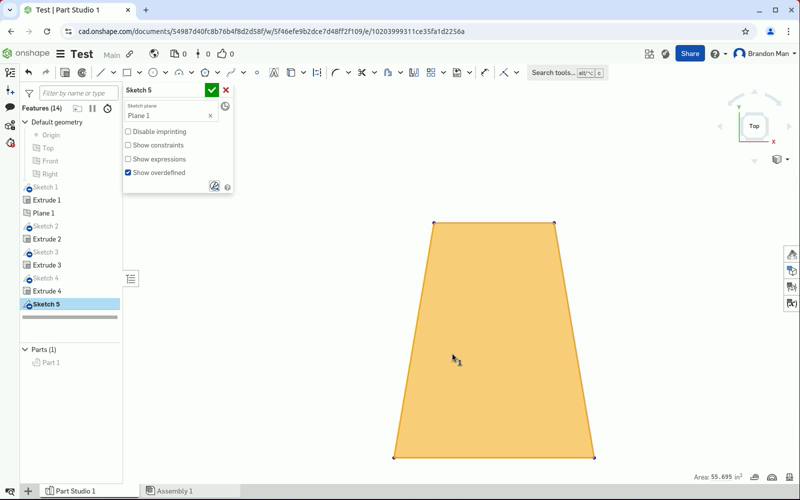
scroll(-6)
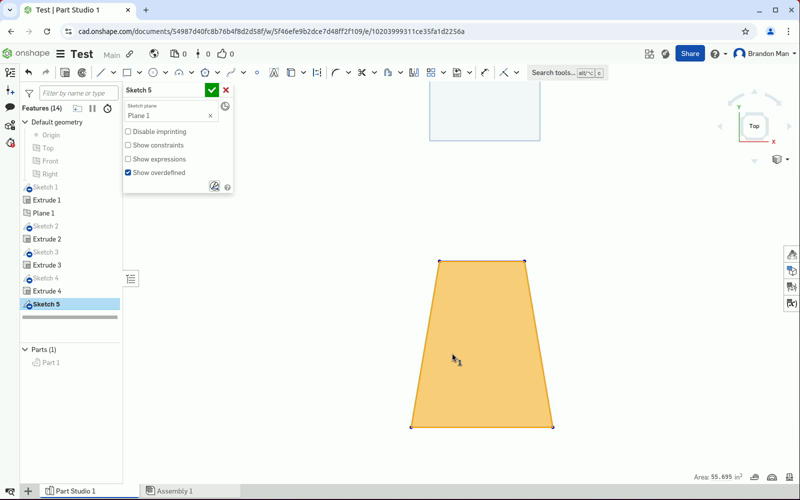
scroll(-6)
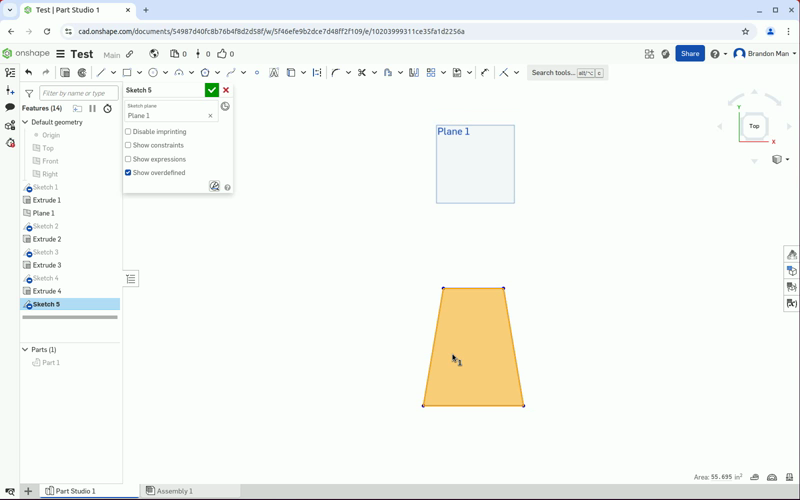
scroll(-6)
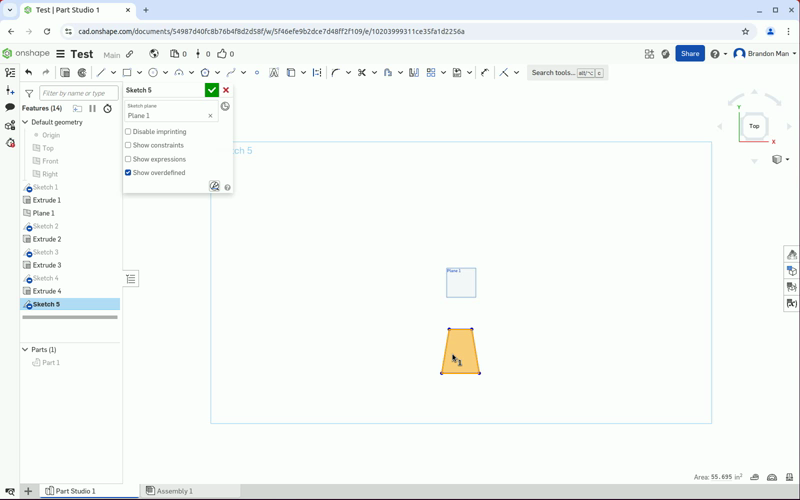
mouse_move(73, 352)
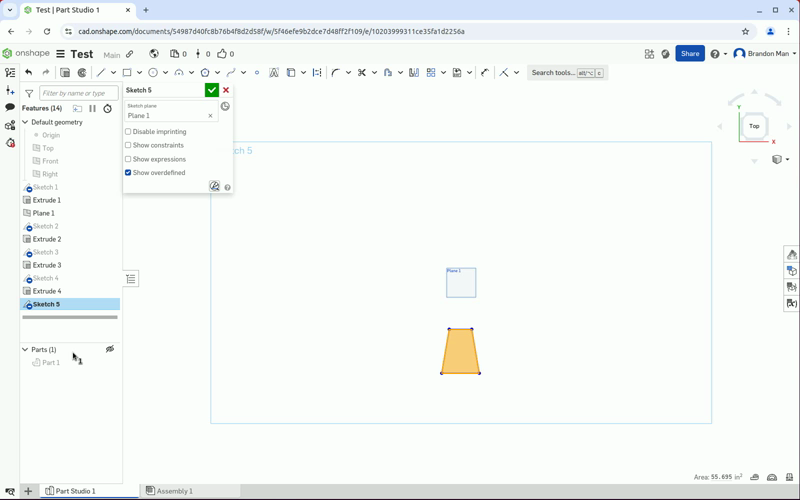
key(shift+y)
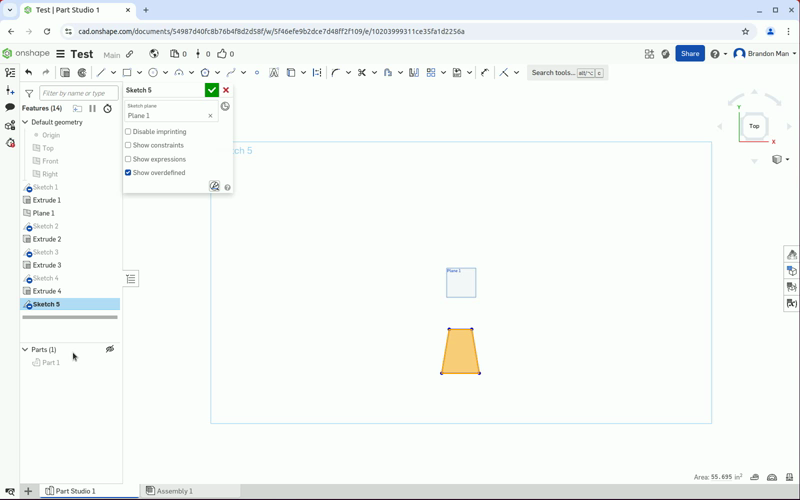
key(shift+e)
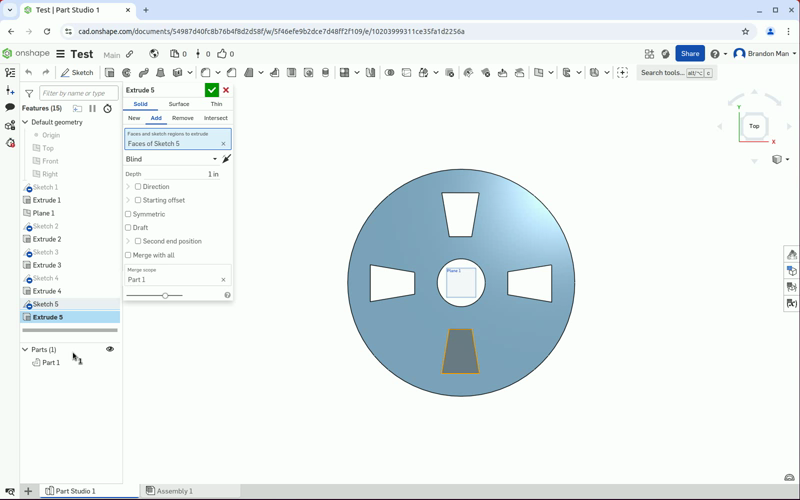
mouse_move(143, 106)
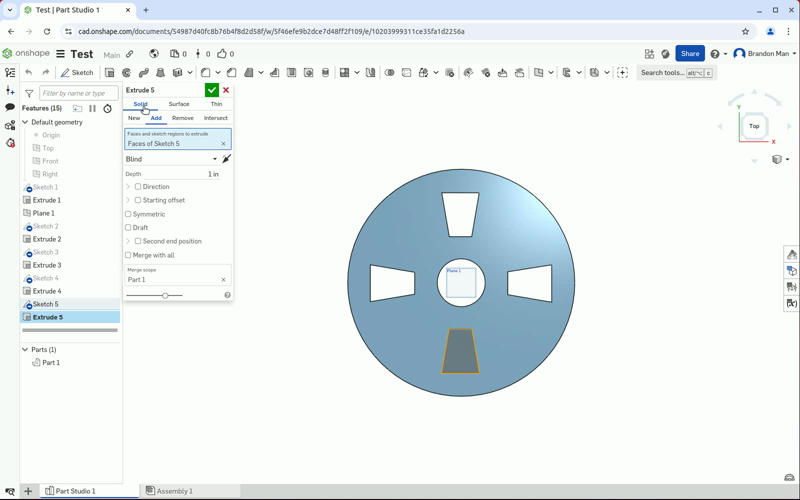
click(143, 106)
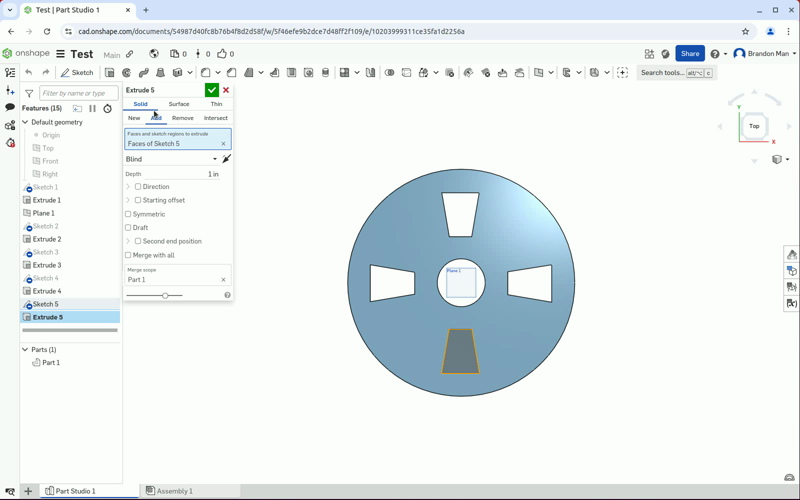
mouse_move(186, 120)
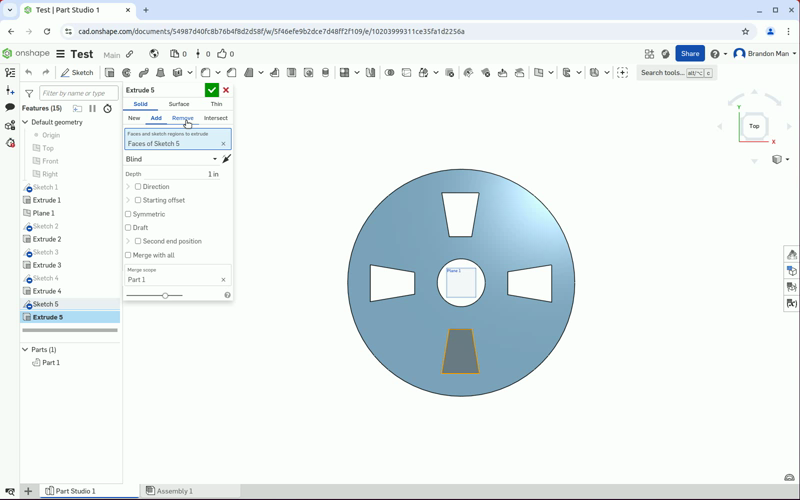
click(186, 120)
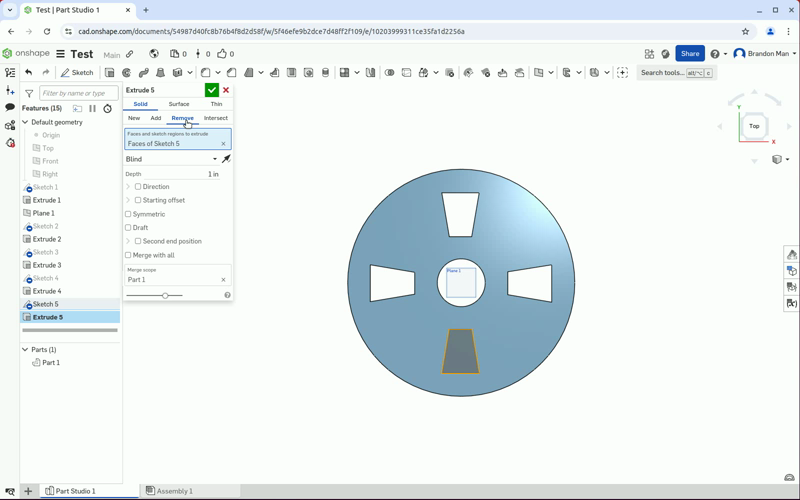
key(tab, 4)
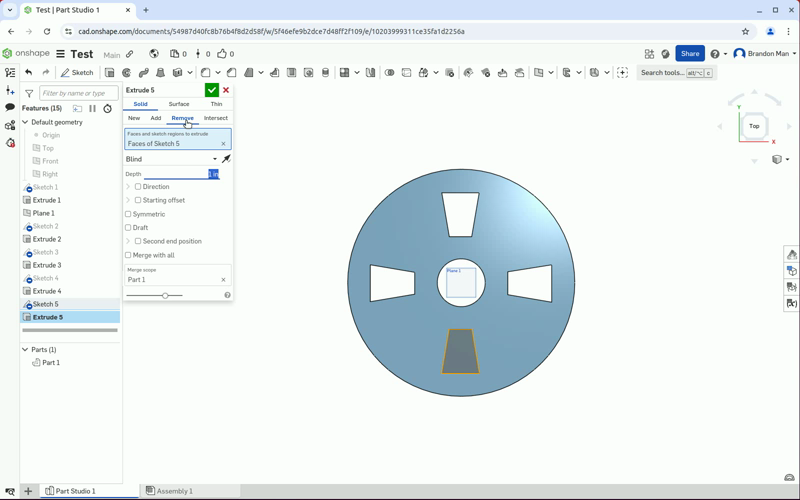
text(23.108)
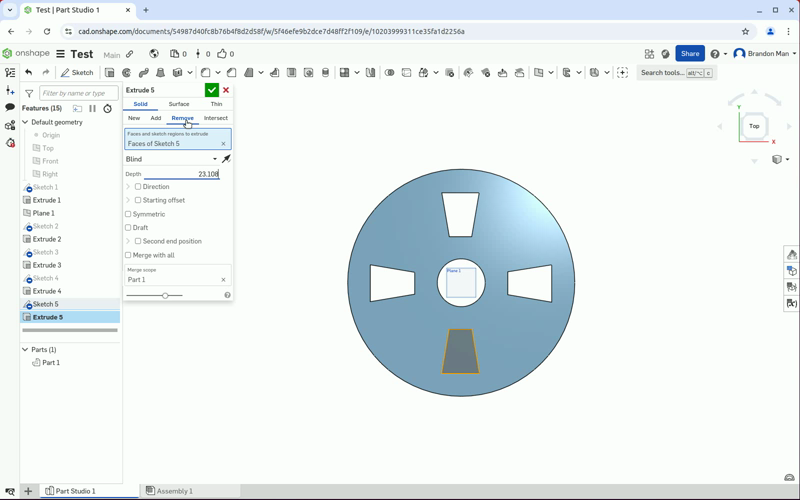
key(tab, 6)
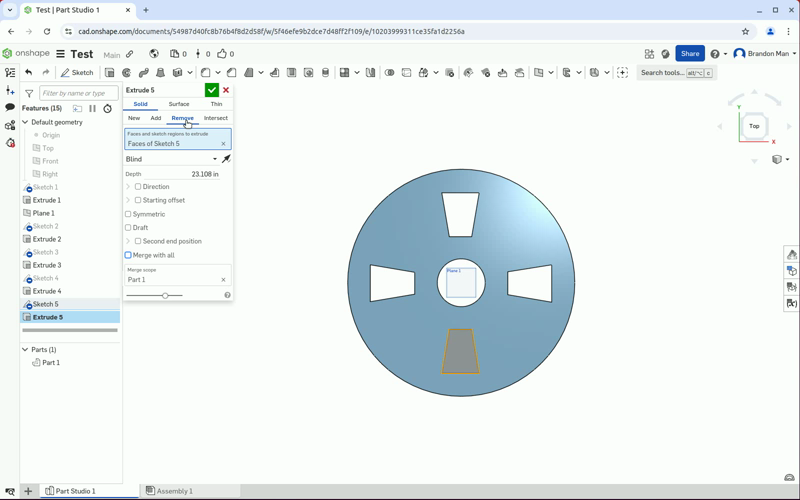
key(space)
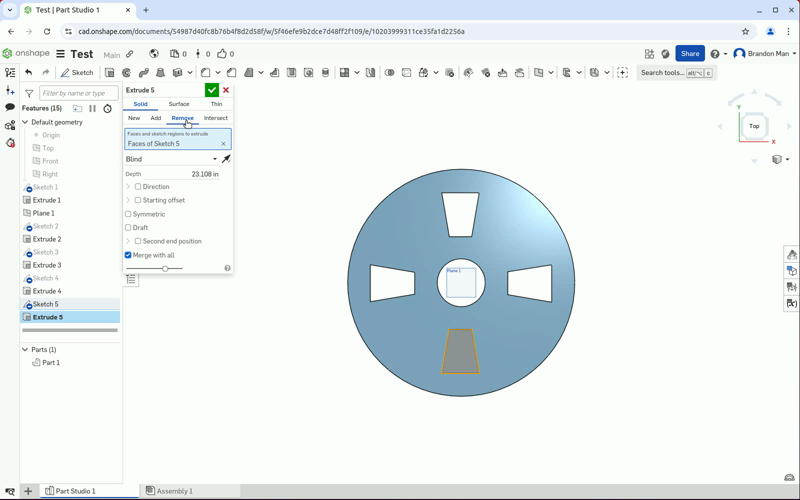
key(enter)
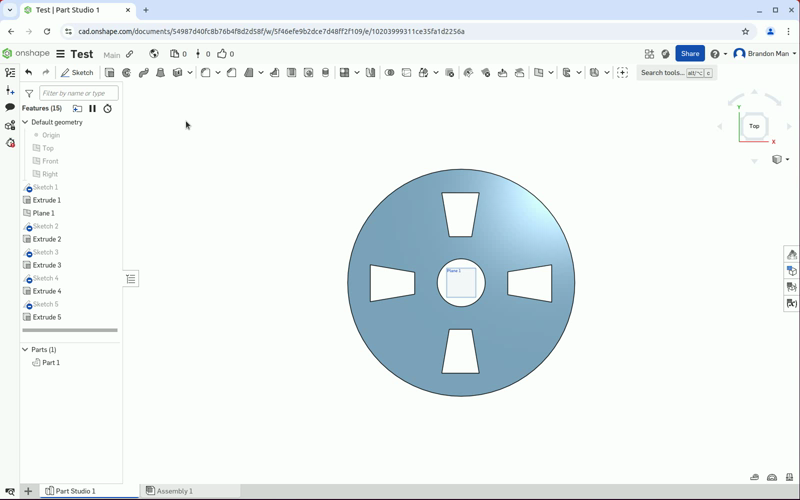
key(shift+h)
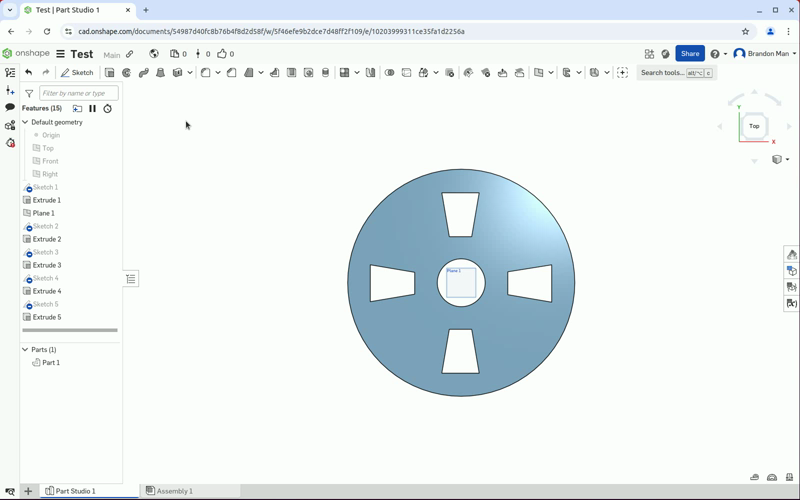
key(shift+h)
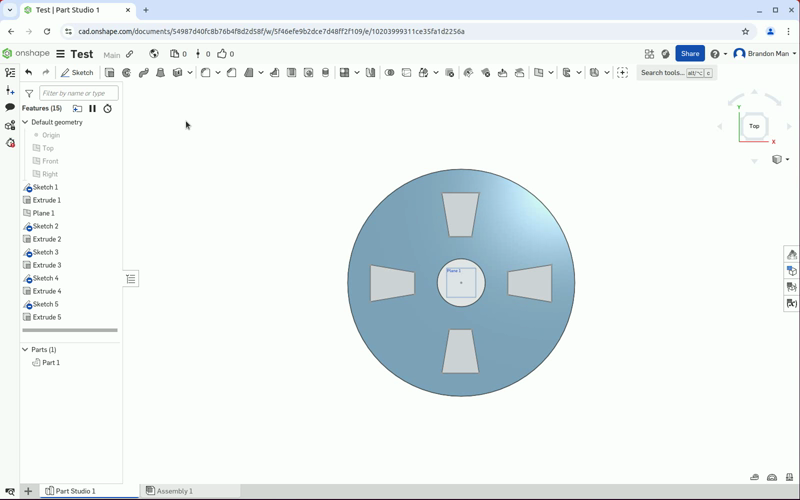
key(shift+7)
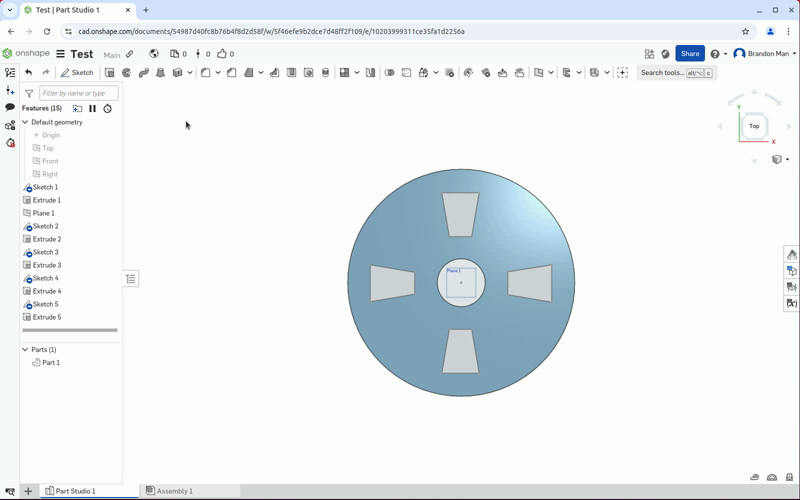
key(up, 3)
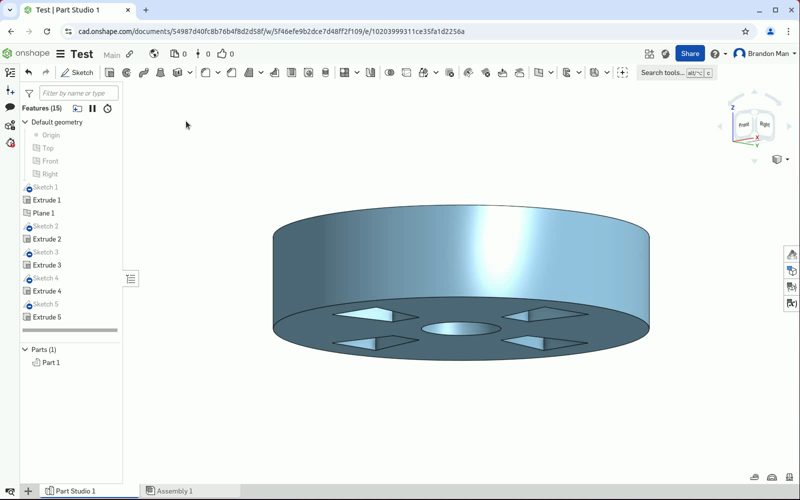
key(left, 3)
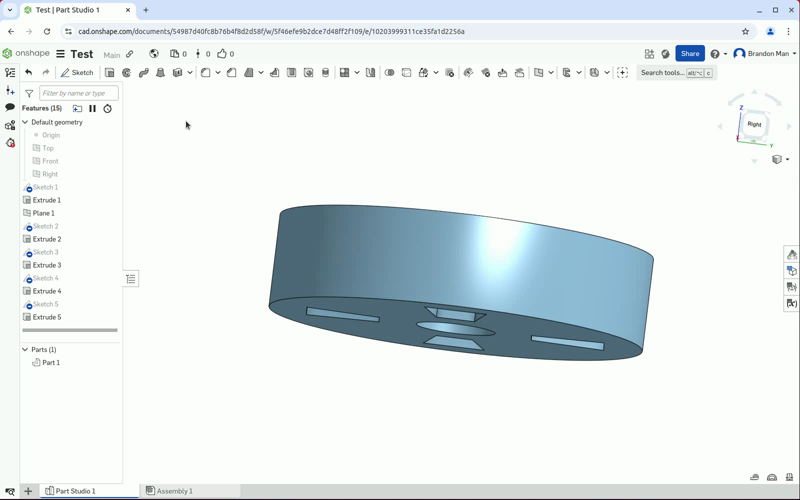
key(right, 3)
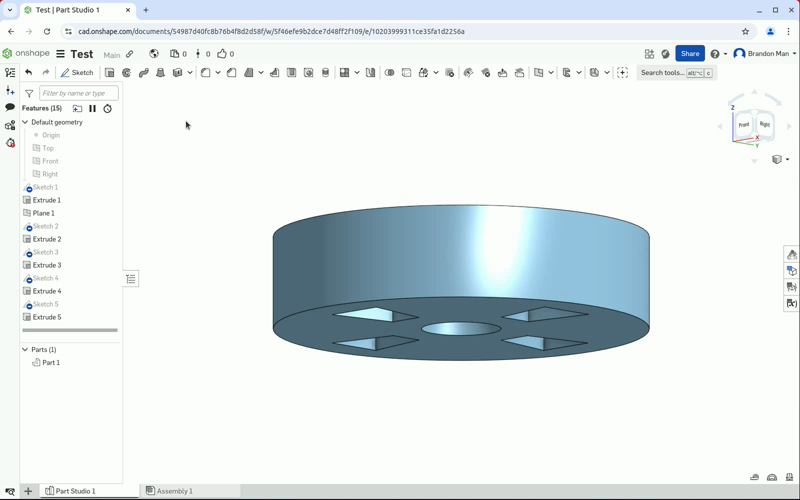
key(down, 3)
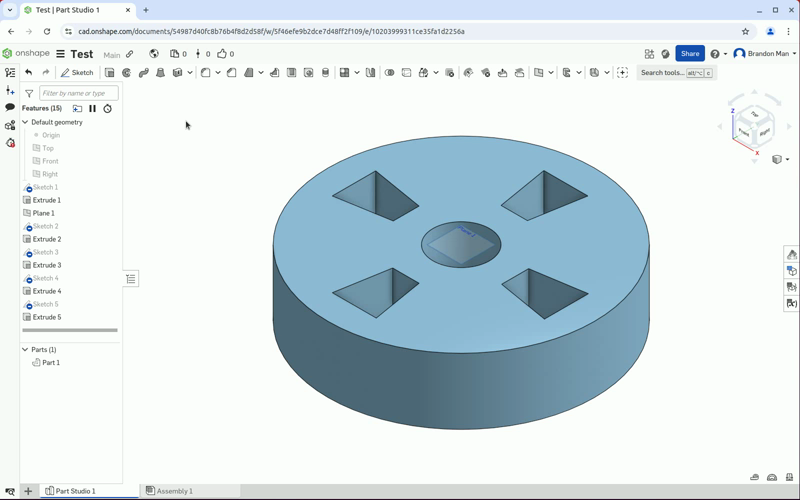
mouse_move(73, 189)
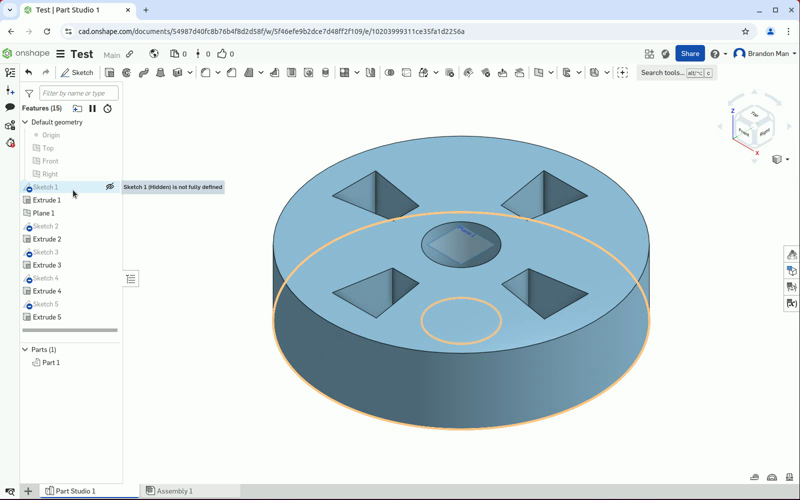
click(73, 189)